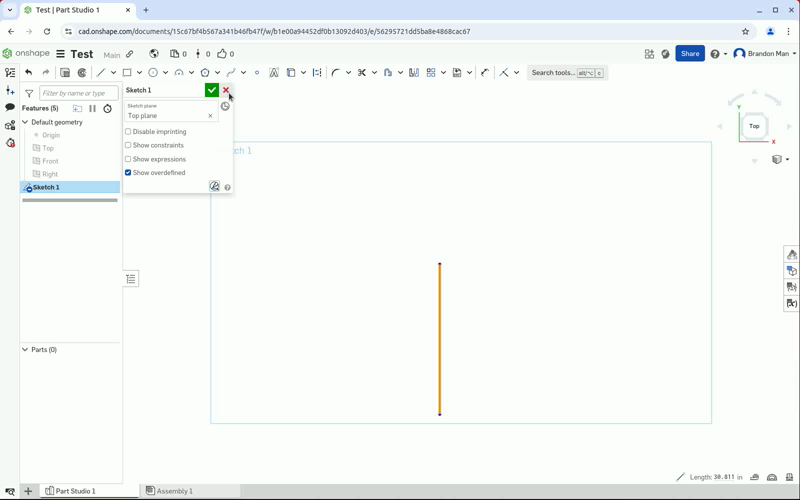
key(shift+h)
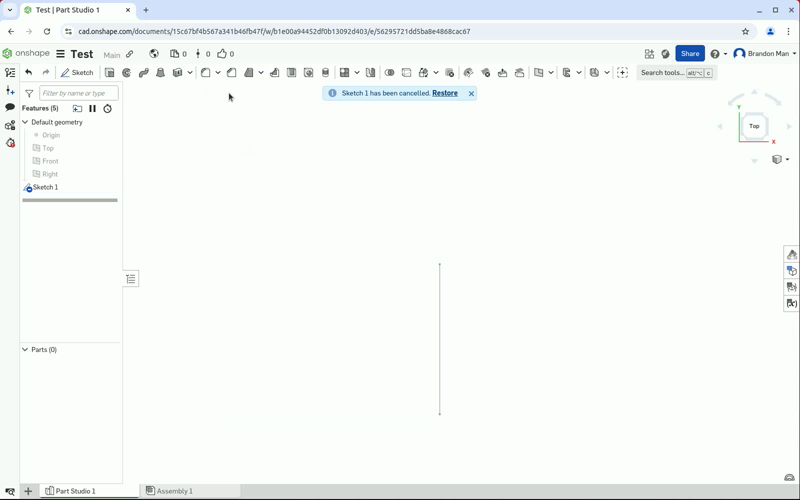
key(shift+s)
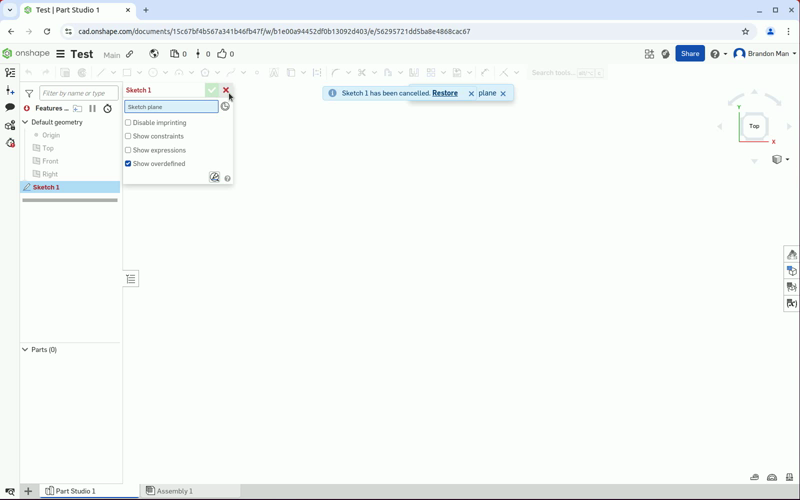
mouse_move(73, 150)
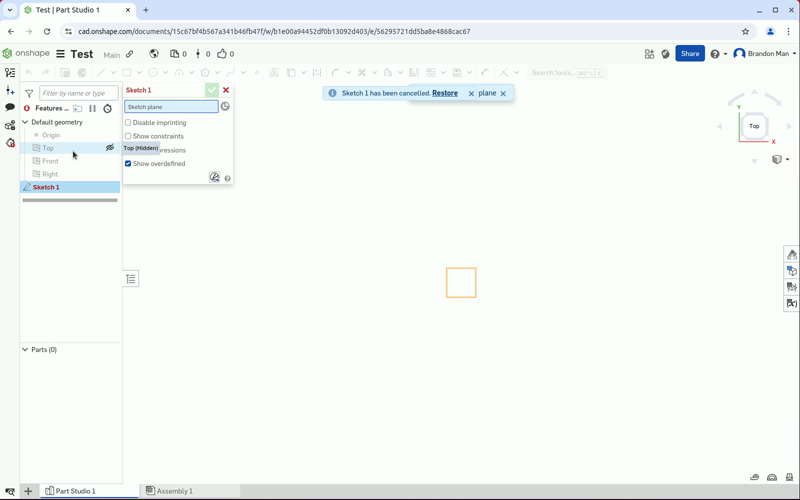
click(73, 150)
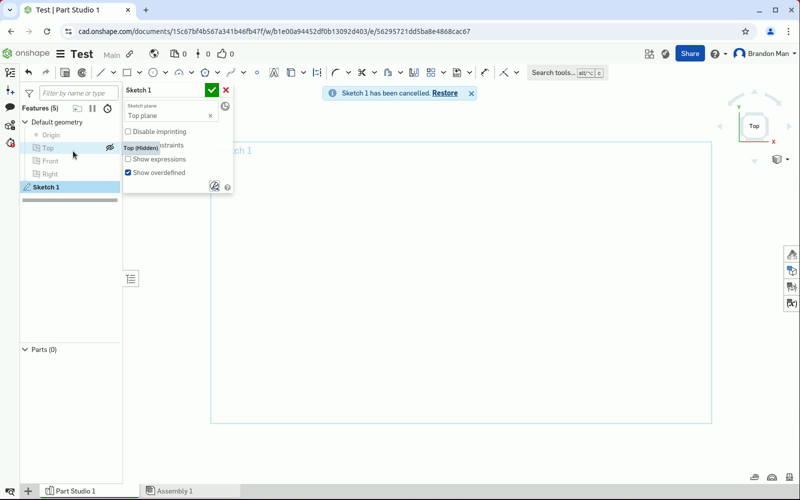
mouse_move(73, 352)
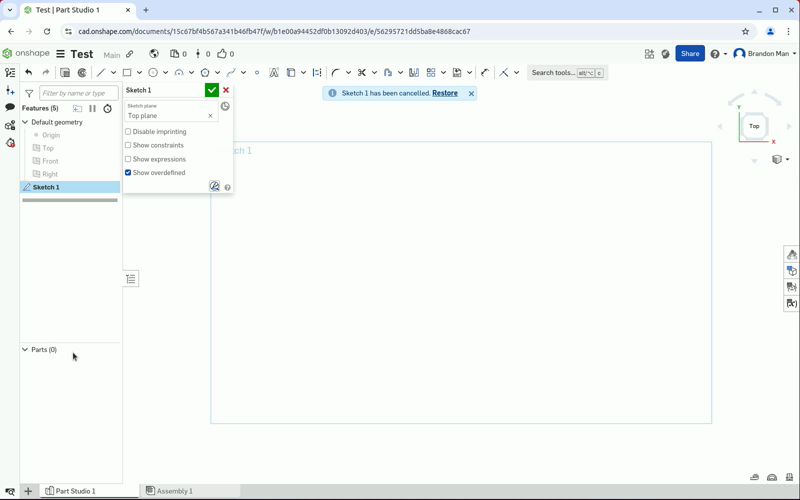
key(y)
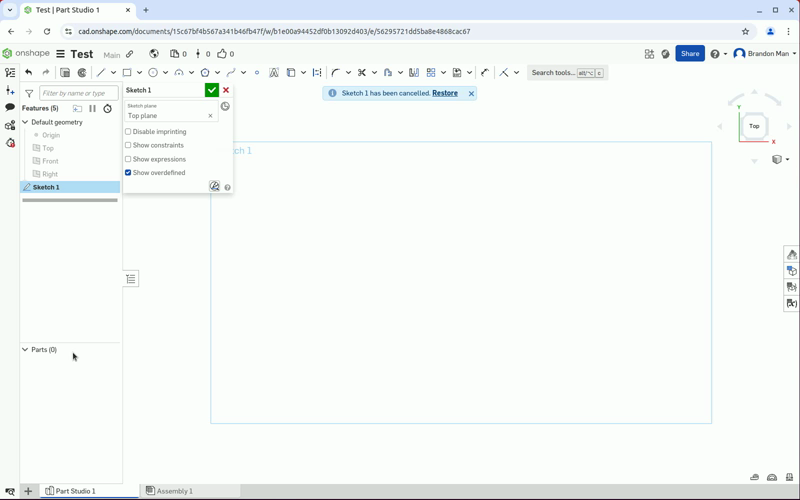
key(l)
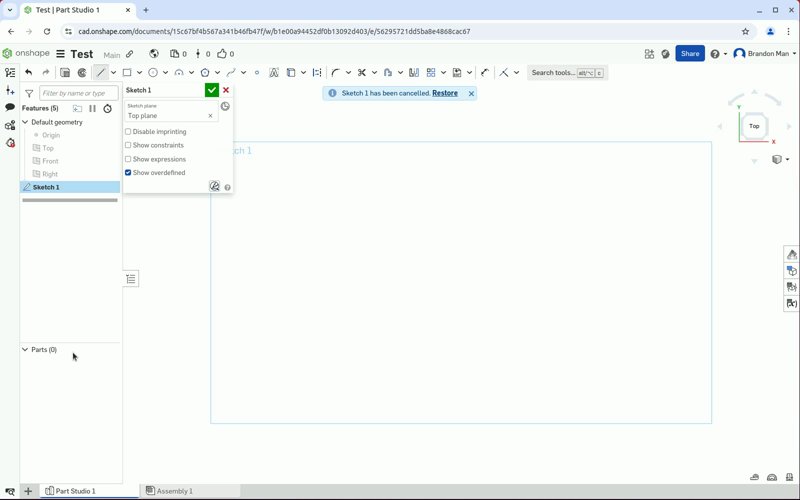
key_down(shift)
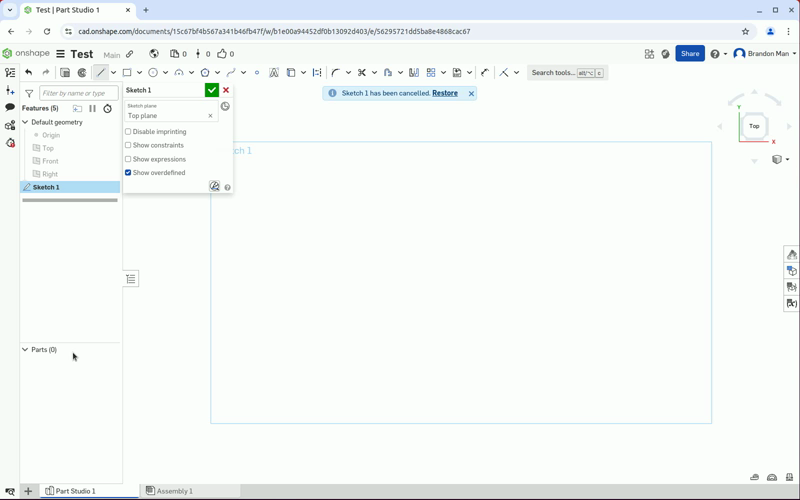
mouse_move(430, 259)
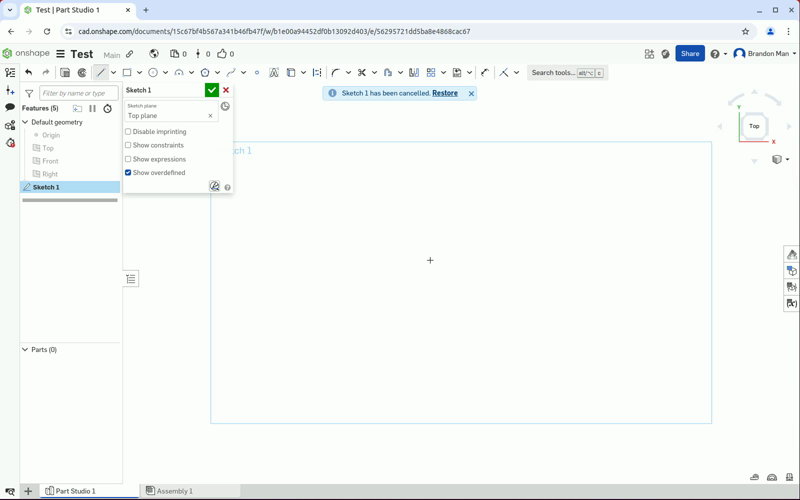
click(430, 259)
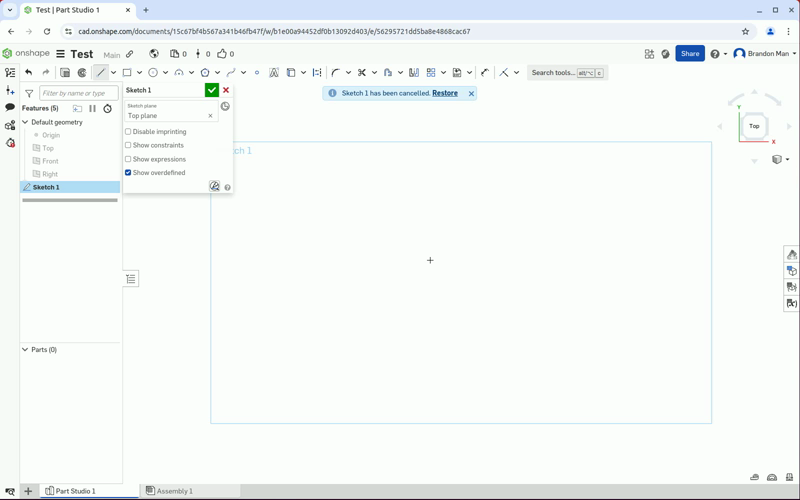
key_up(shift)
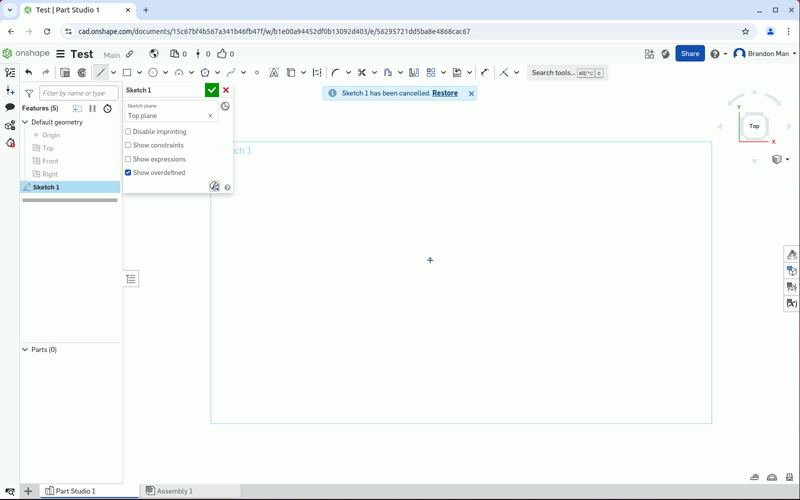
key_down(shift)
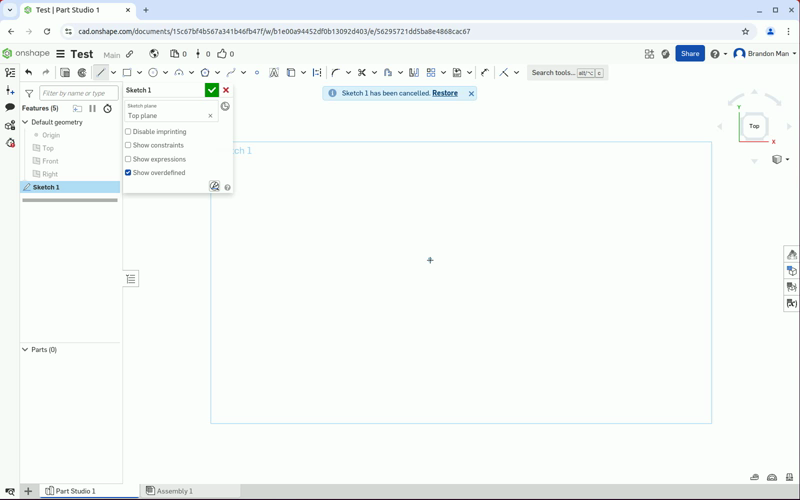
mouse_move(460, 259)
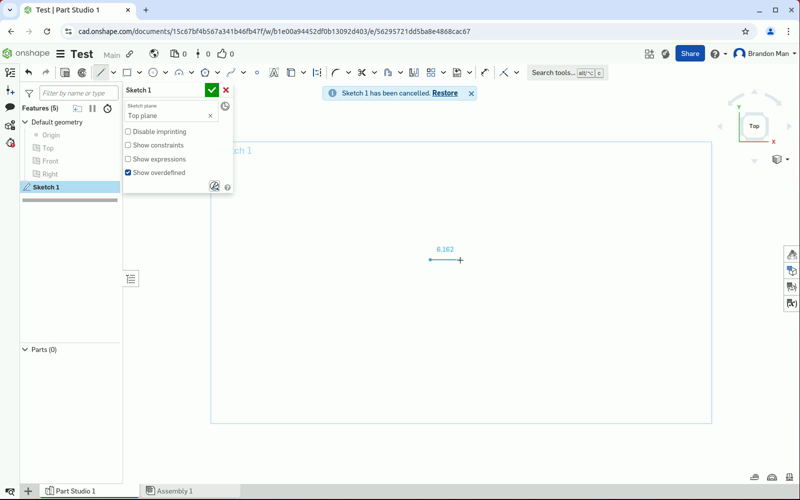
mouse_move(470, 259)
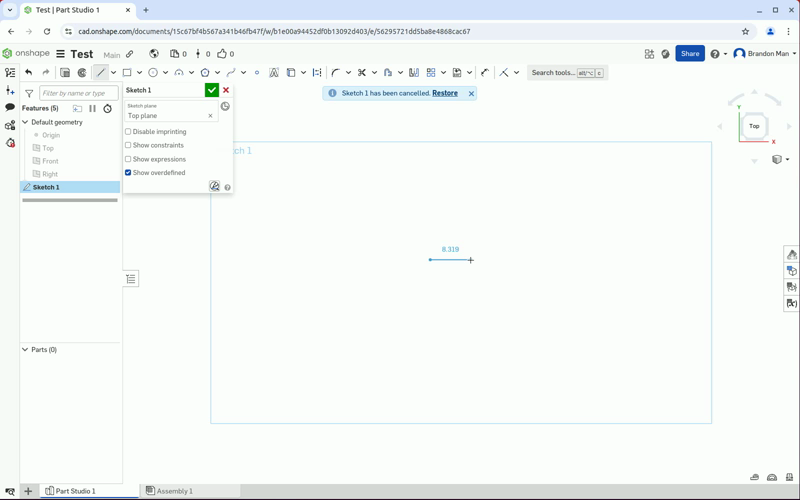
click(470, 259)
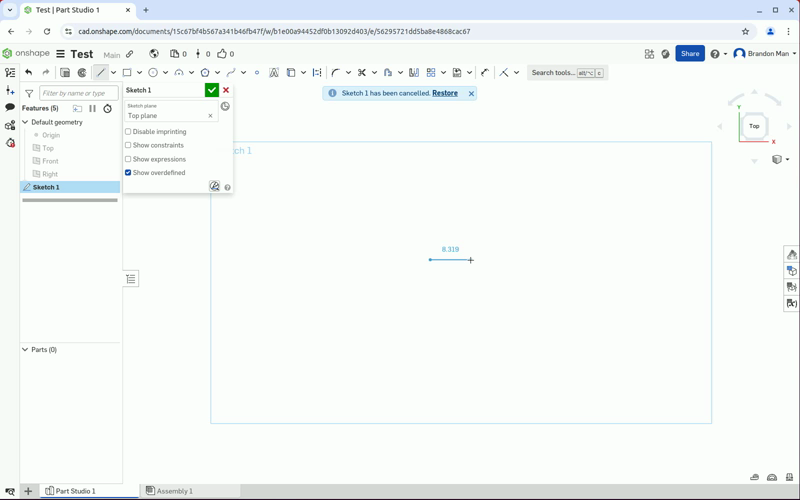
key_up(shift)
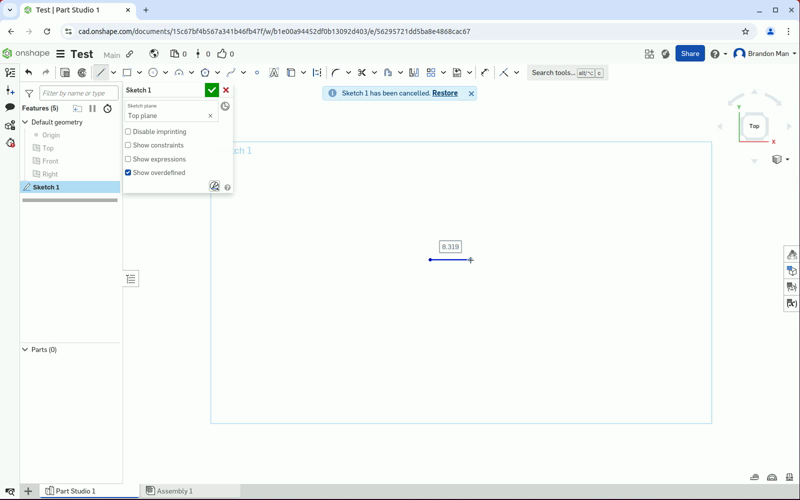
key_down(shift)
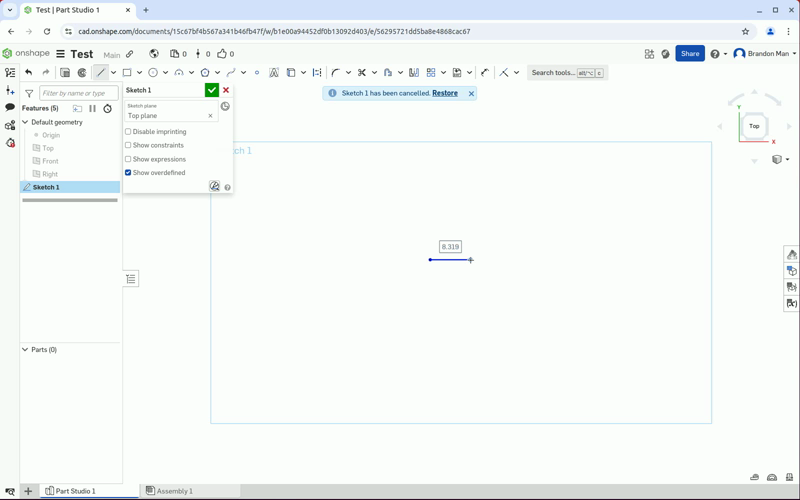
mouse_move(501, 259)
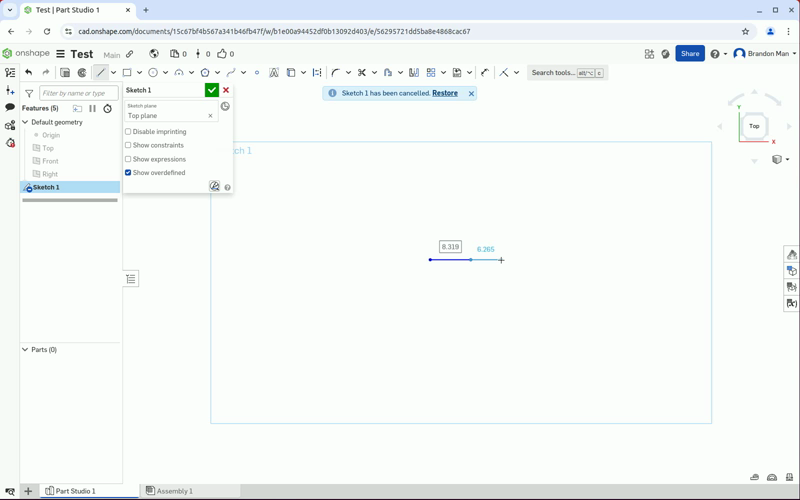
mouse_move(470, 243)
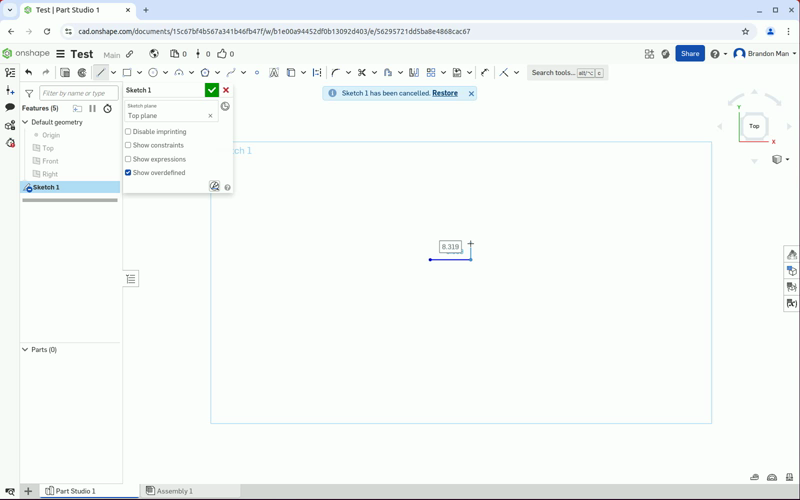
click(470, 243)
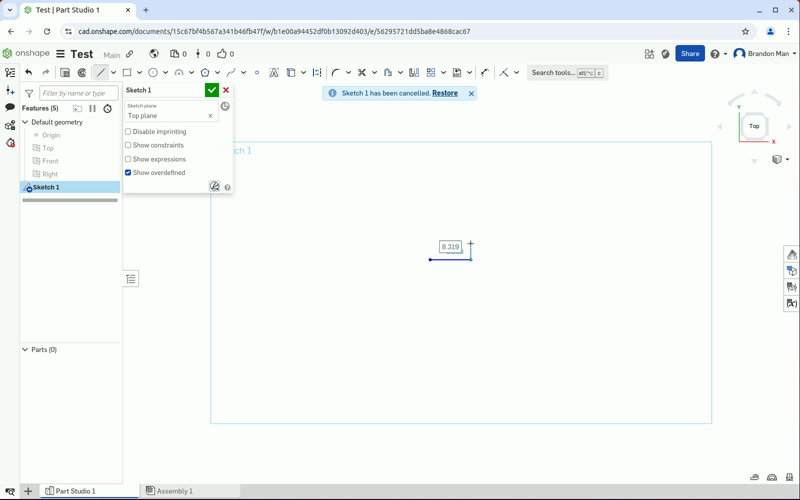
key_up(shift)
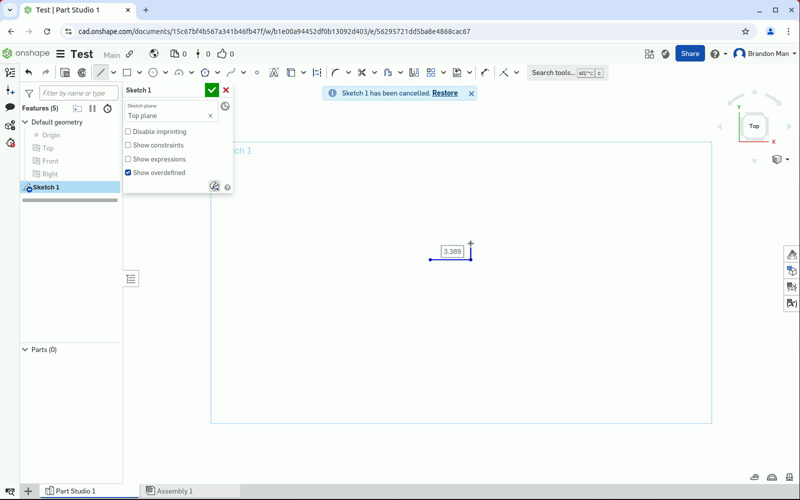
key_down(shift)
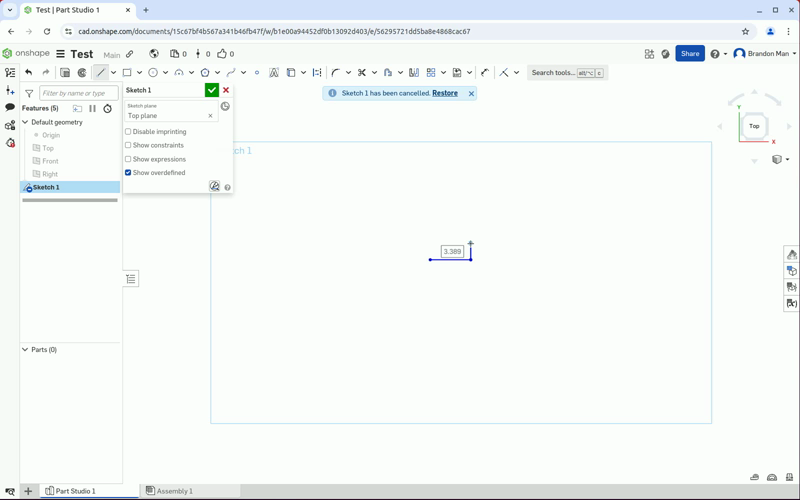
mouse_move(501, 243)
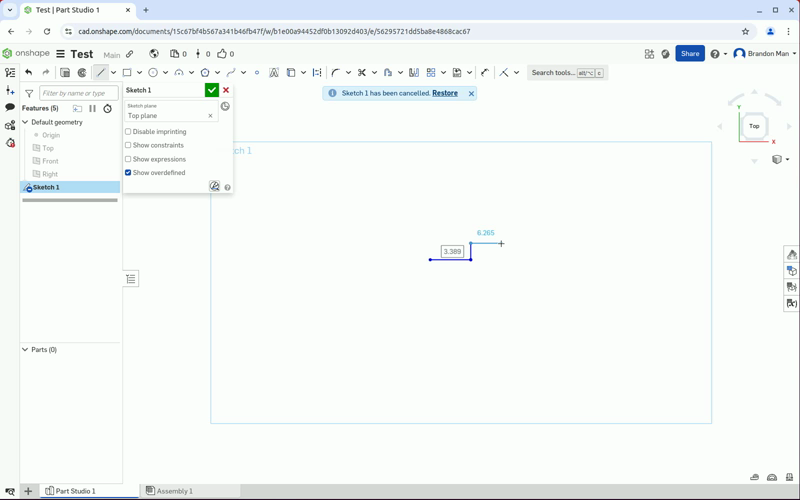
mouse_move(430, 243)
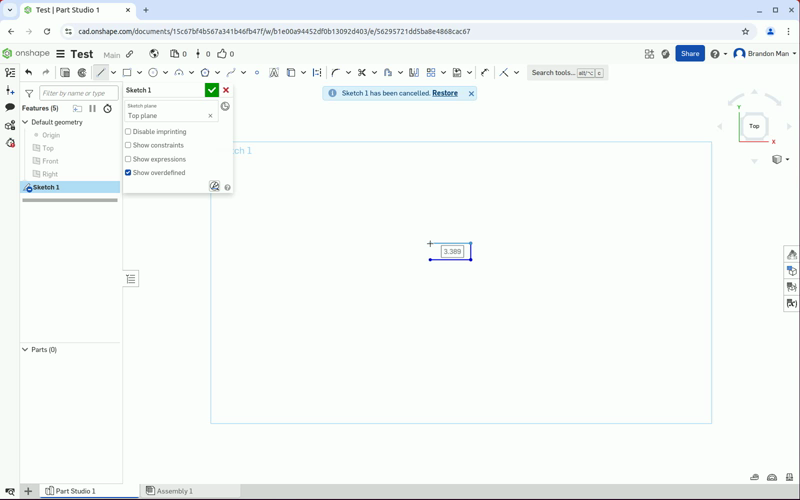
click(430, 243)
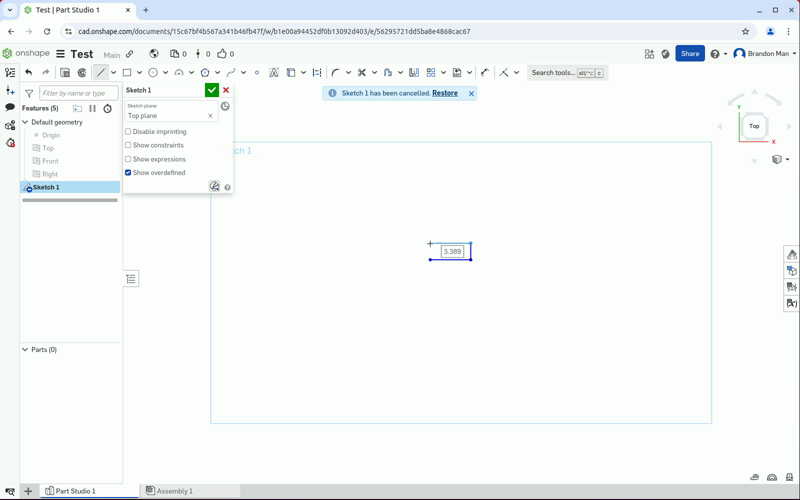
key_up(shift)
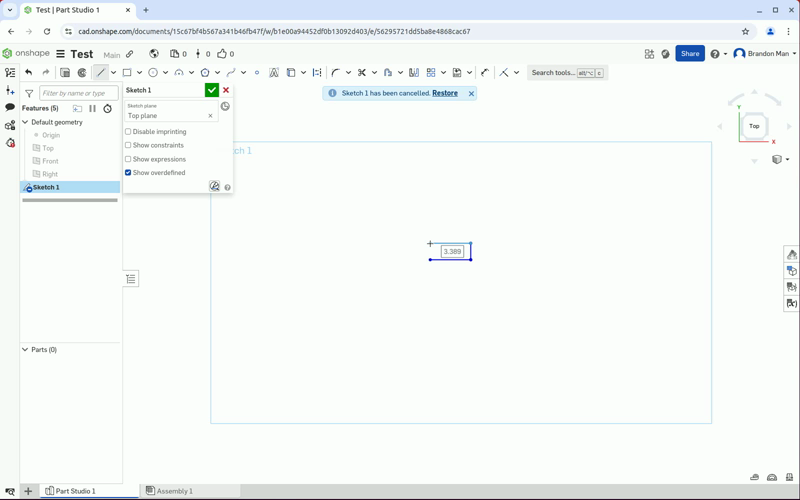
mouse_move(460, 243)
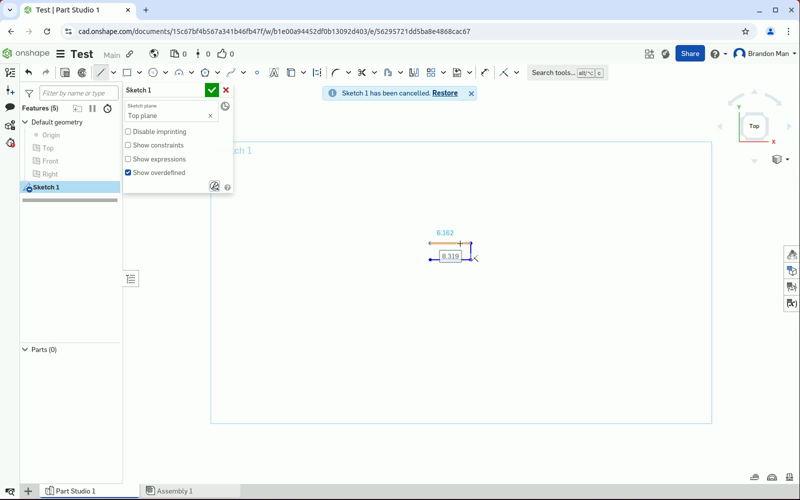
key_down(shift)
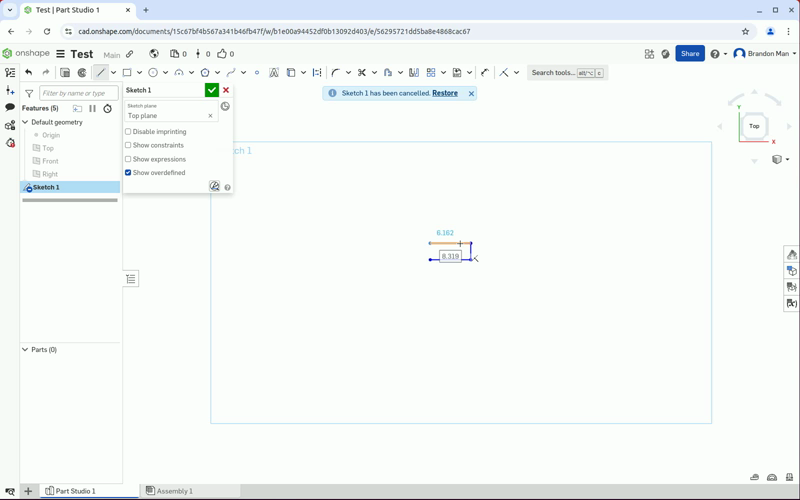
mouse_move(430, 259)
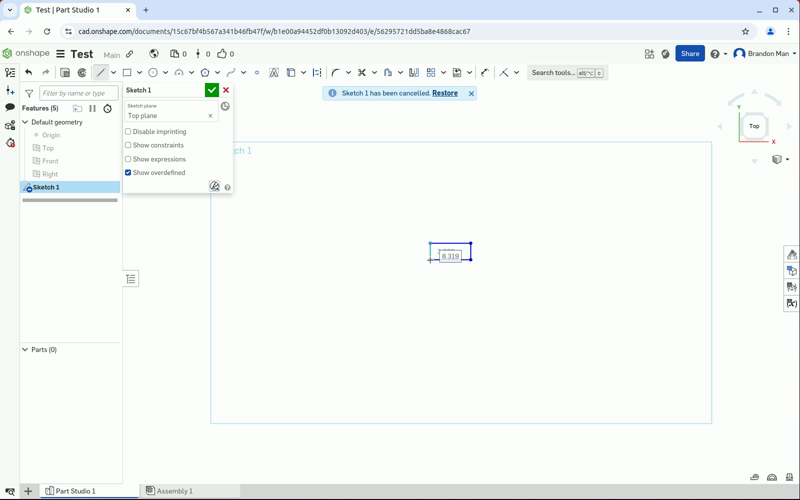
key_up(shift)
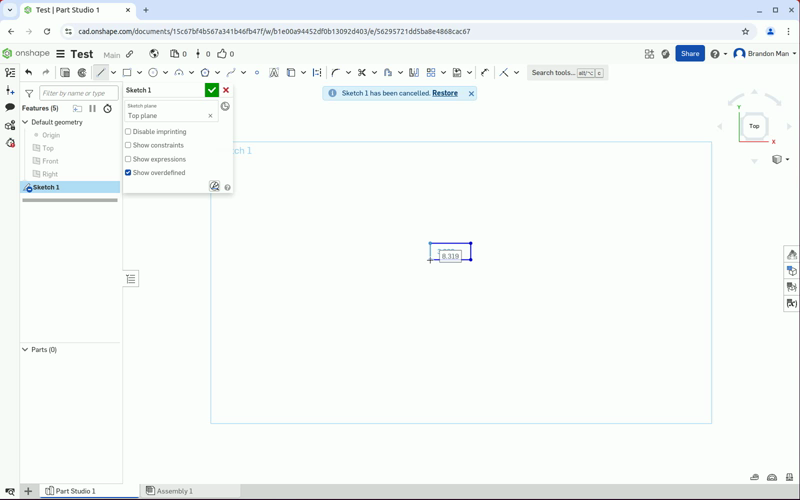
click(430, 259)
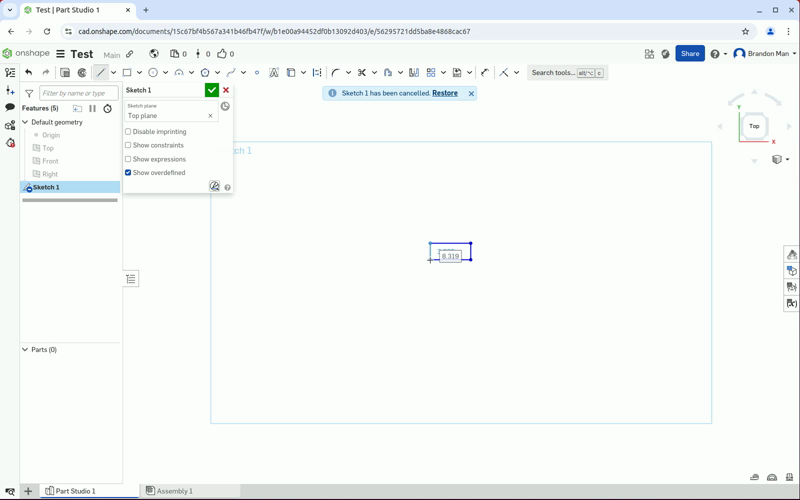
key(esc)
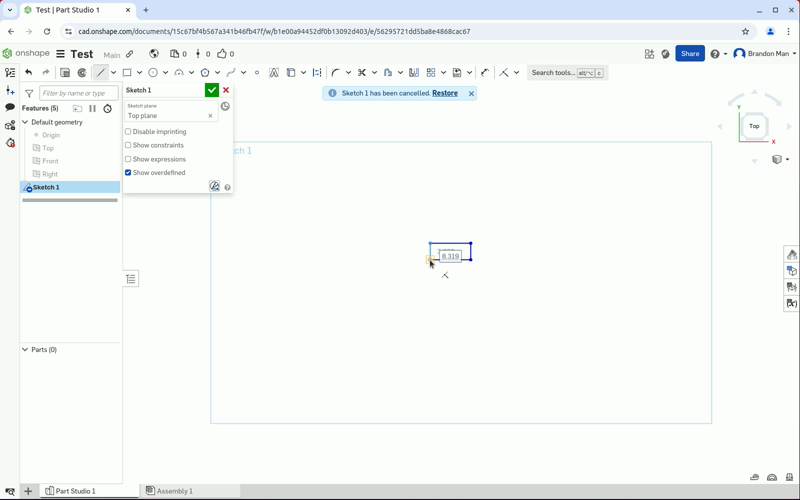
mouse_move(439, 251)
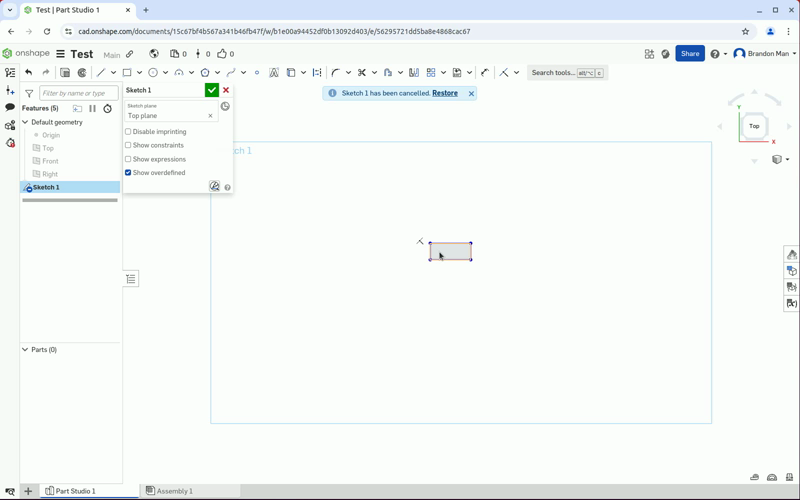
scroll(6)
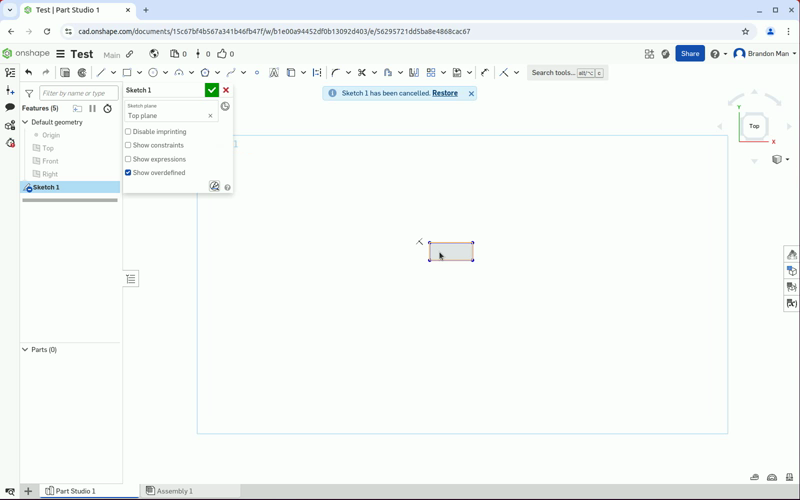
scroll(6)
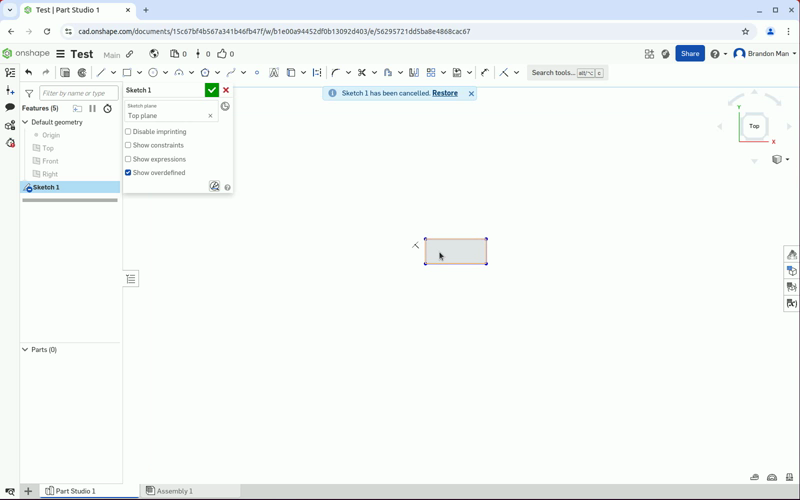
scroll(6)
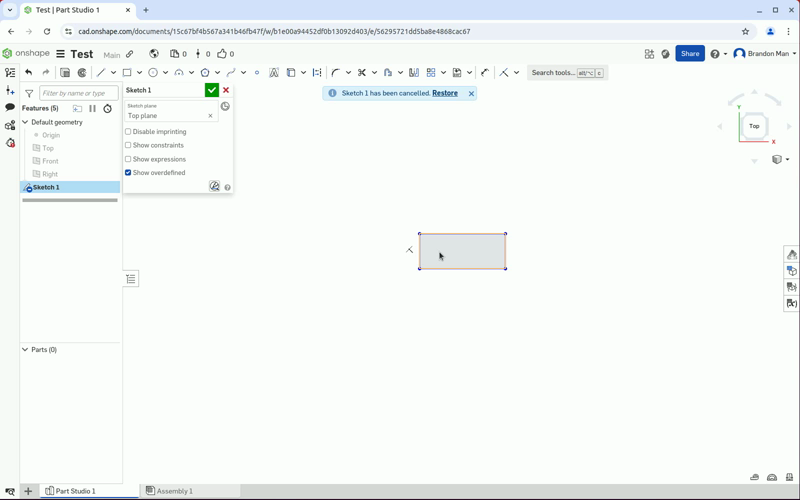
scroll(6)
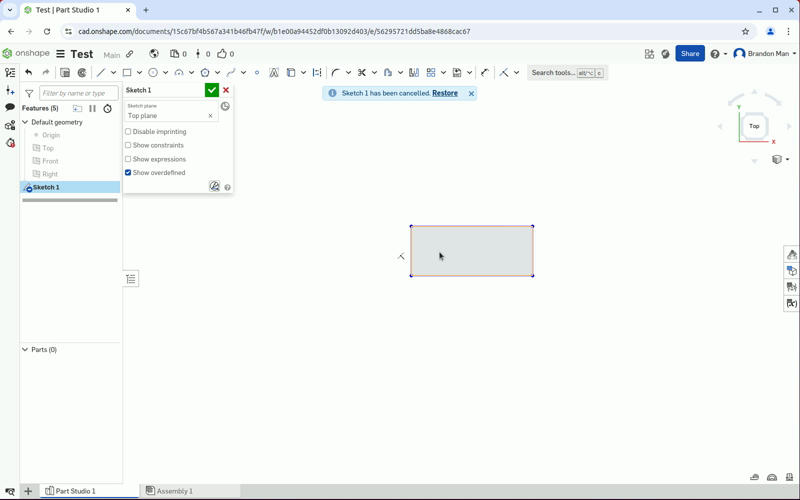
scroll(6)
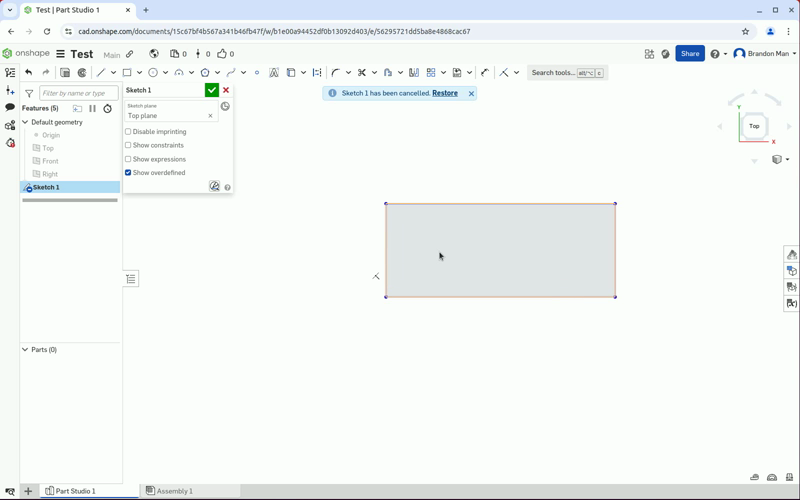
scroll(6)
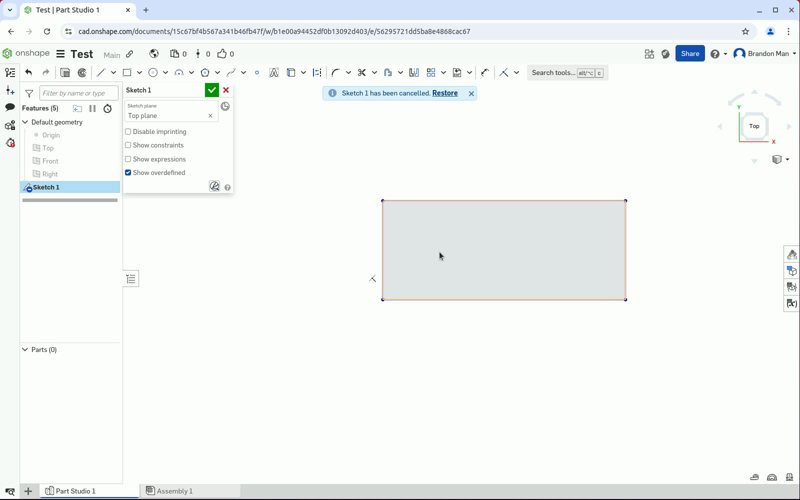
scroll(6)
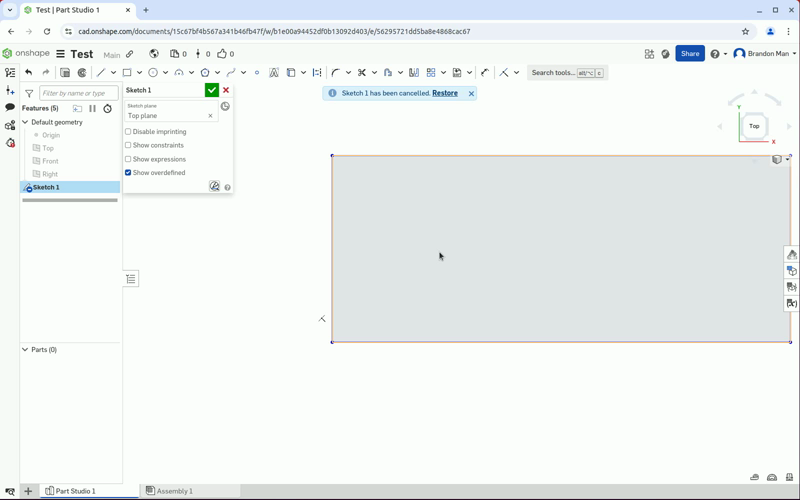
click(439, 251)
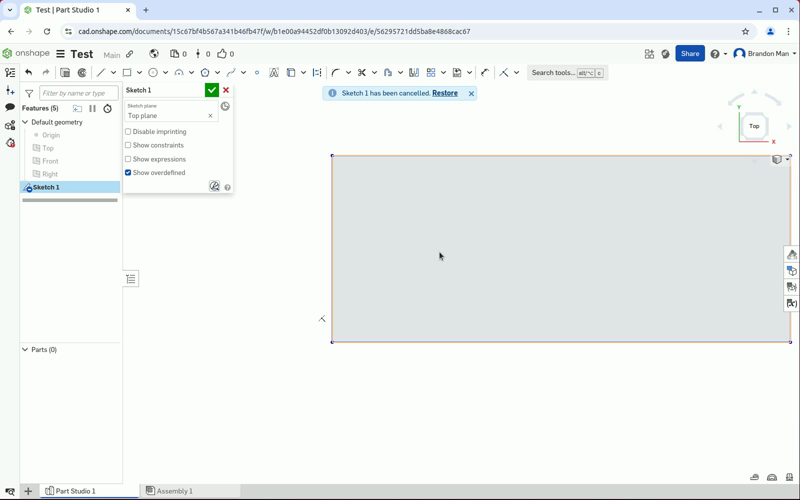
scroll(-6)
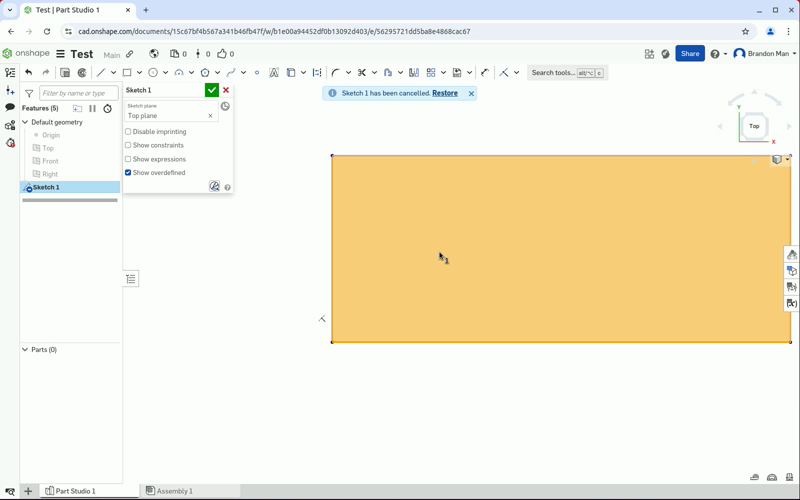
scroll(-6)
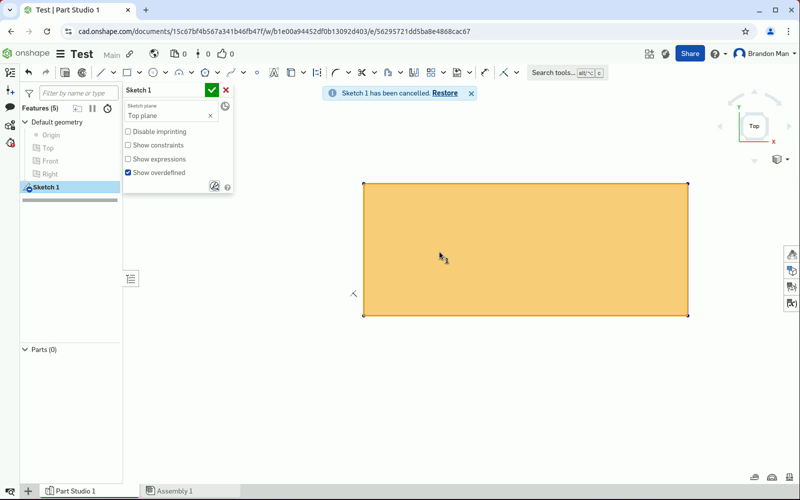
scroll(-6)
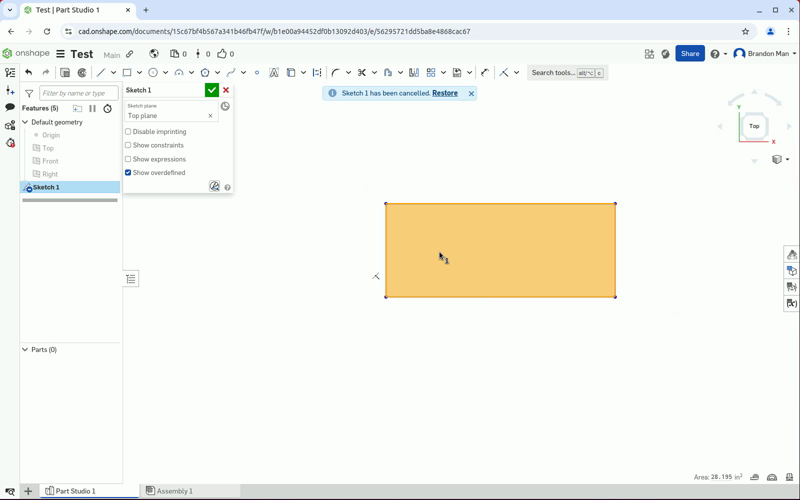
scroll(-6)
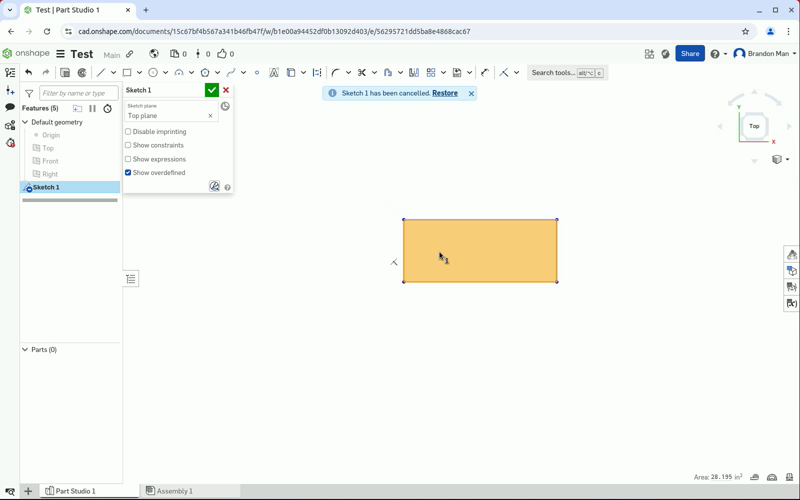
scroll(-6)
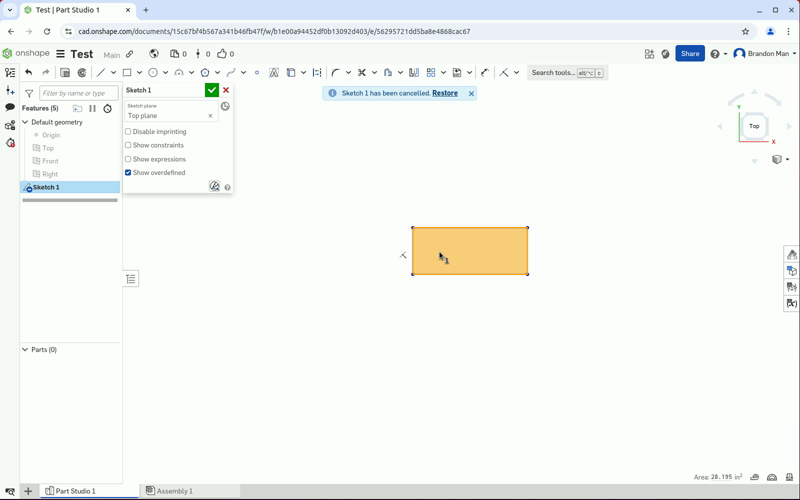
scroll(-6)
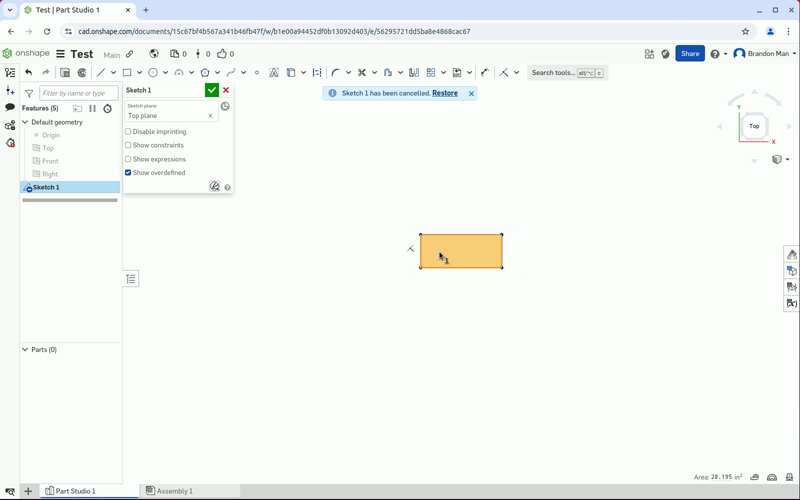
scroll(-6)
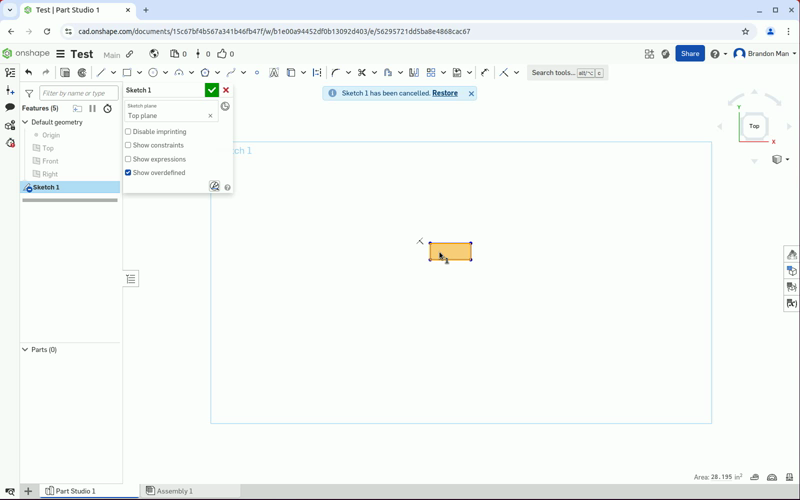
mouse_move(73, 352)
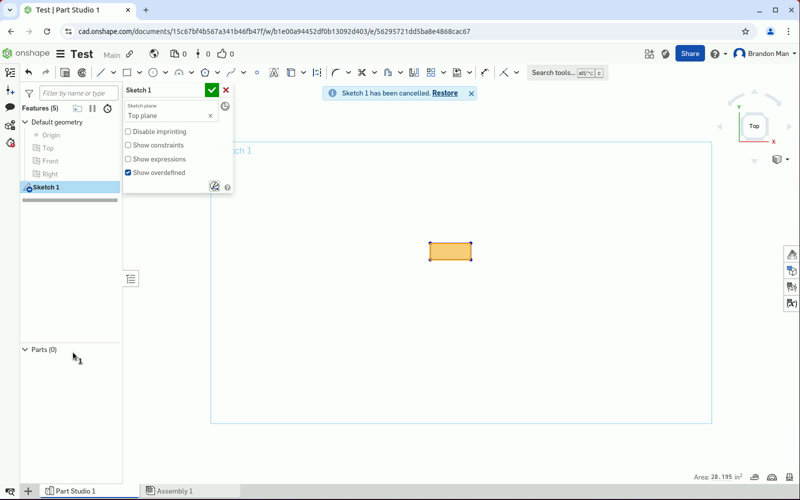
key(shift+y)
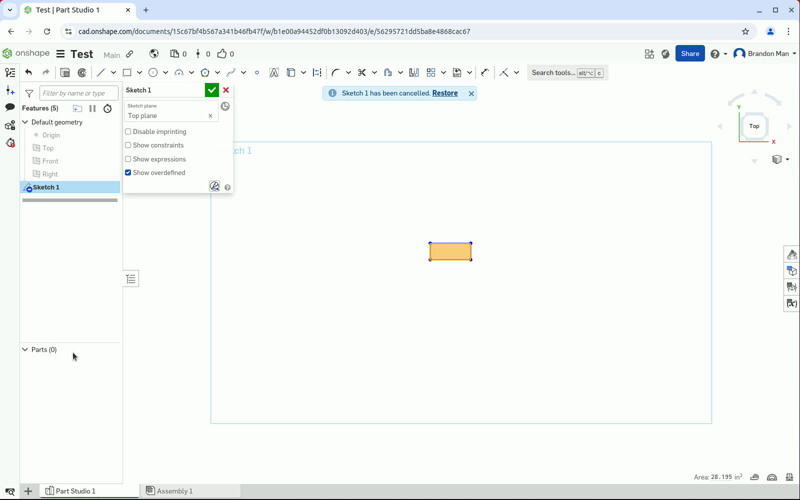
key(shift+e)
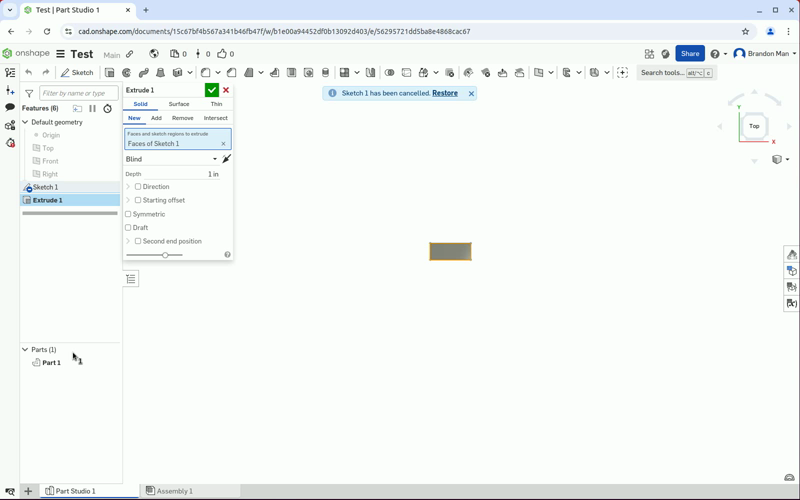
mouse_move(143, 106)
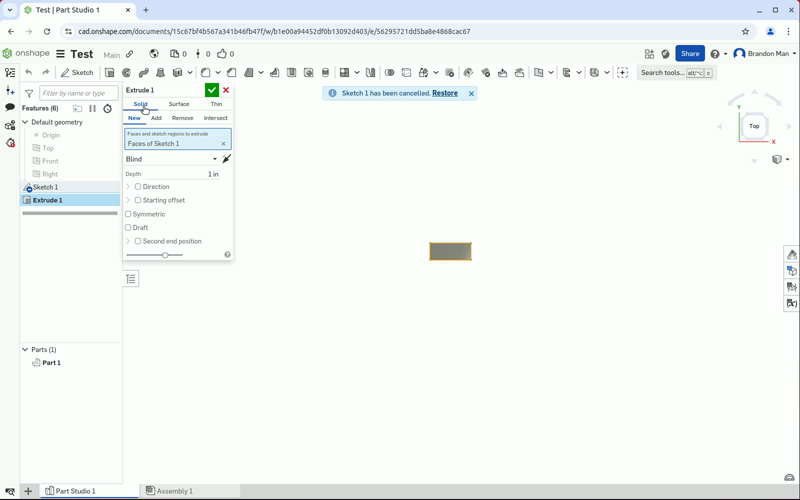
click(143, 106)
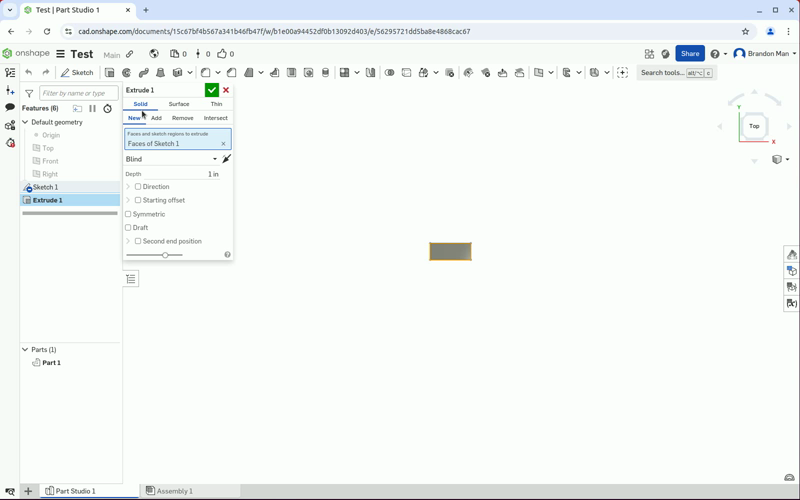
mouse_move(137, 120)
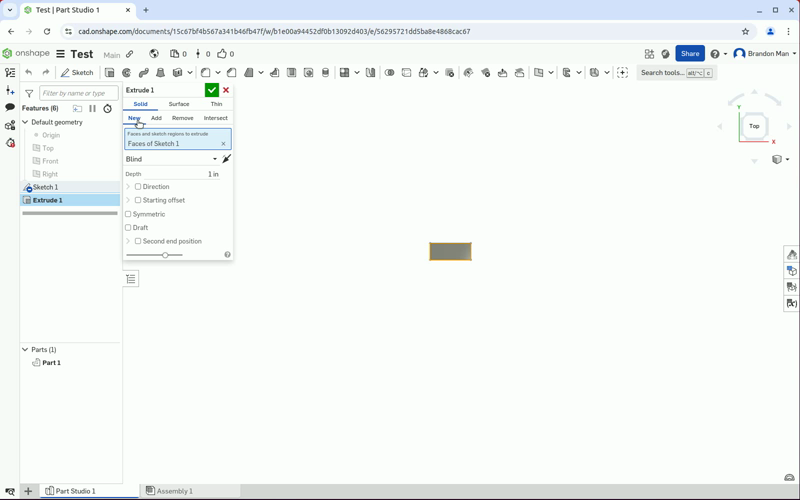
click(137, 120)
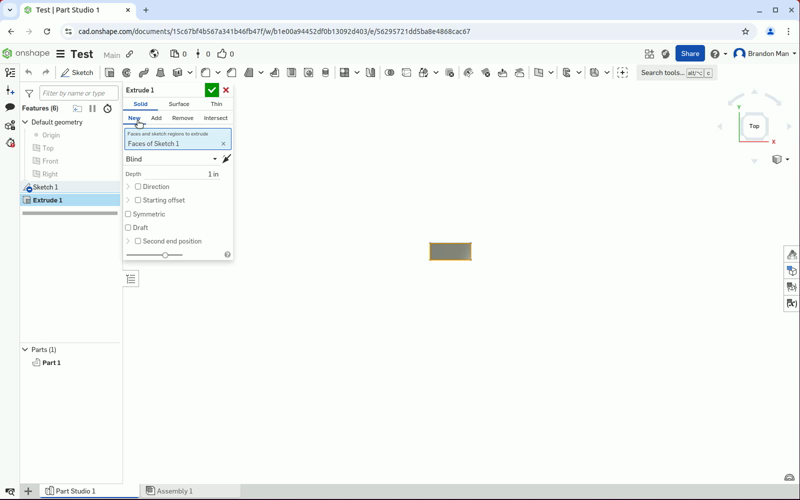
key(tab, 4)
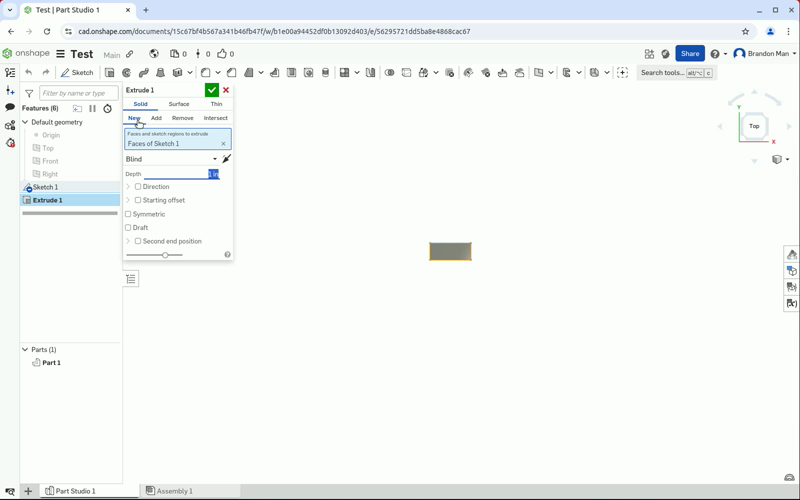
text(5.055)
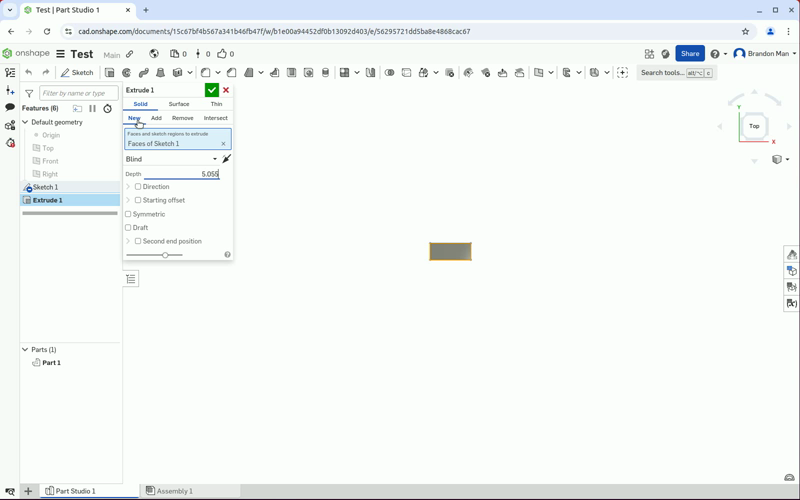
key(enter)
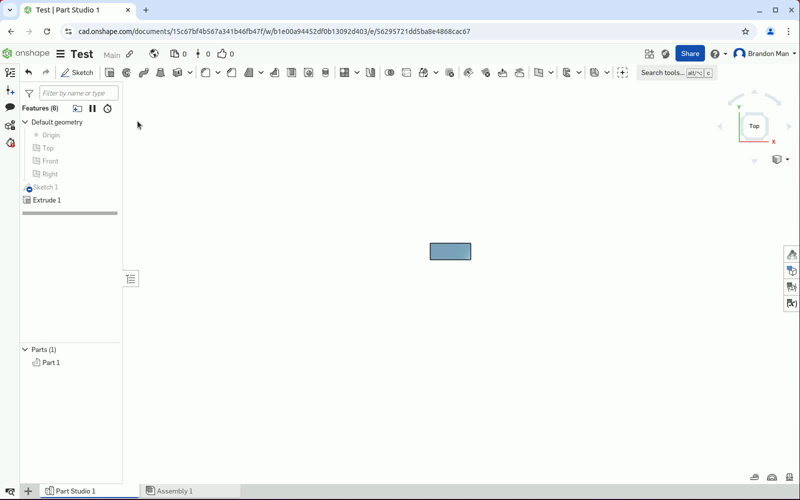
key(shift+h)
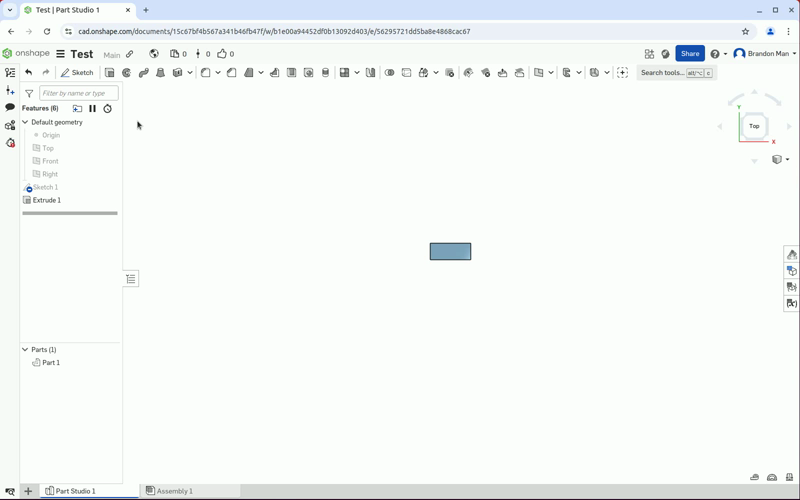
key(shift+h)
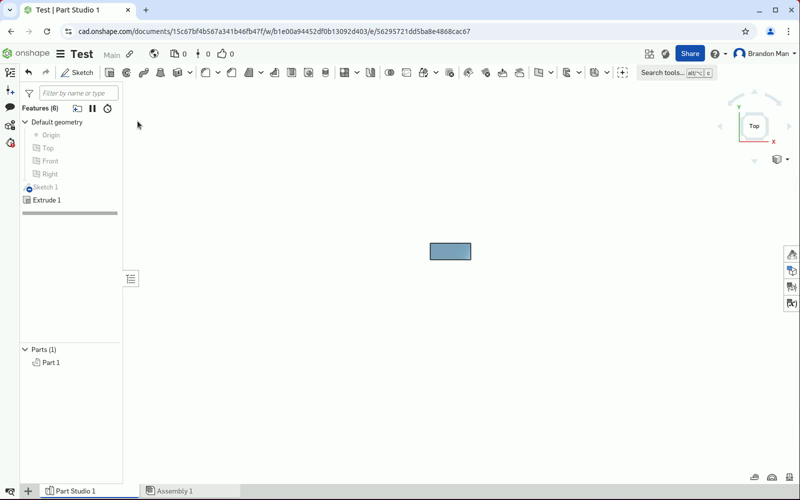
mouse_move(73, 189)
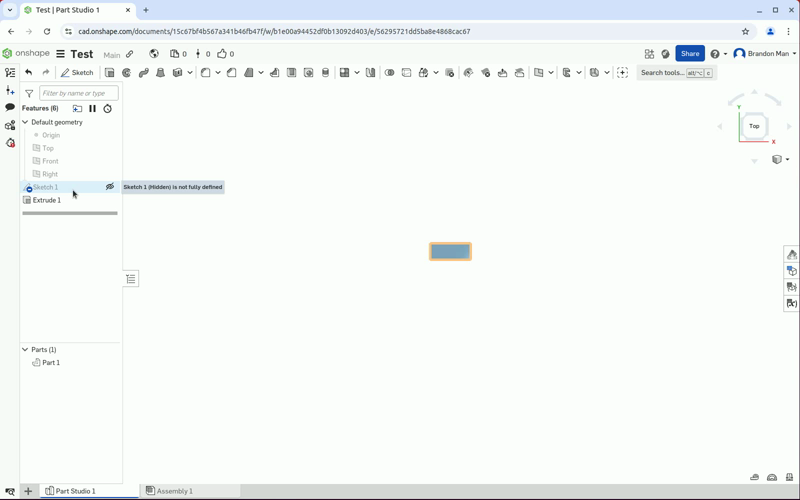
click(73, 189)
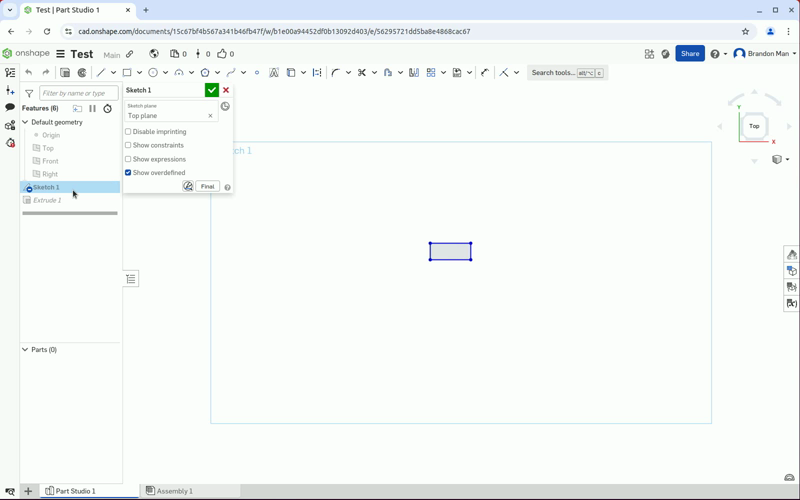
mouse_move(229, 92)
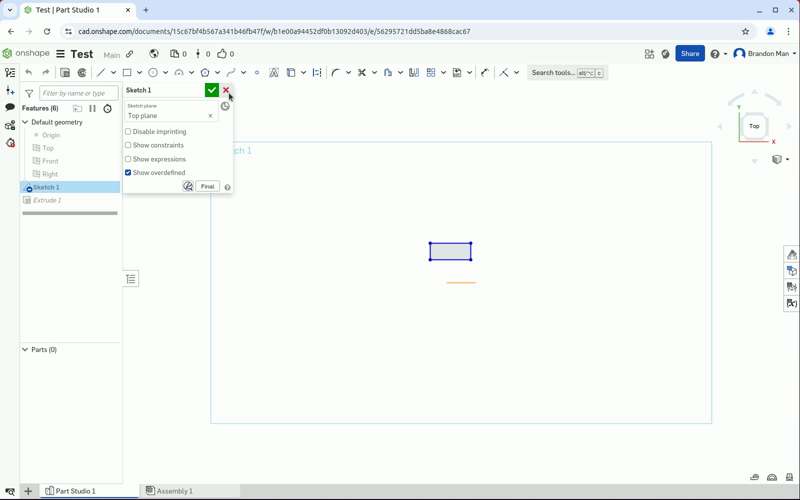
click(229, 92)
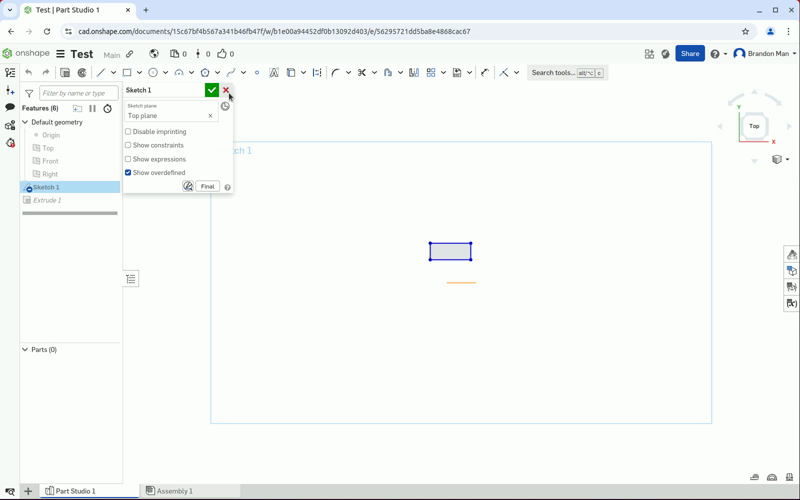
key(shift+s)
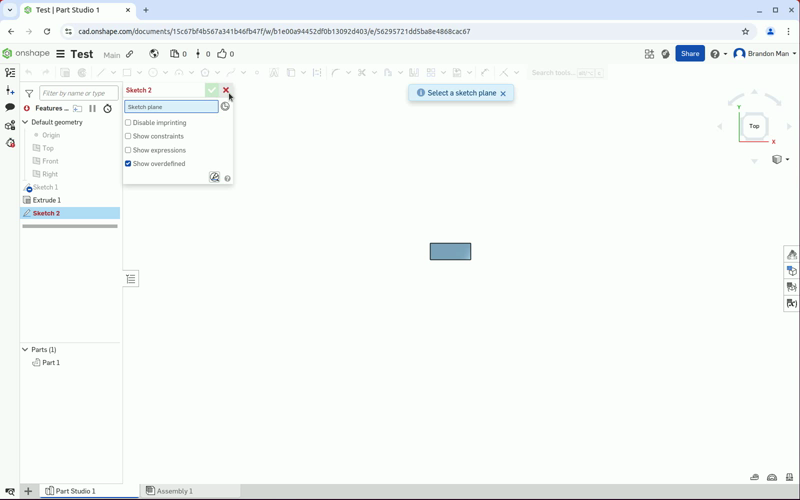
mouse_move(73, 150)
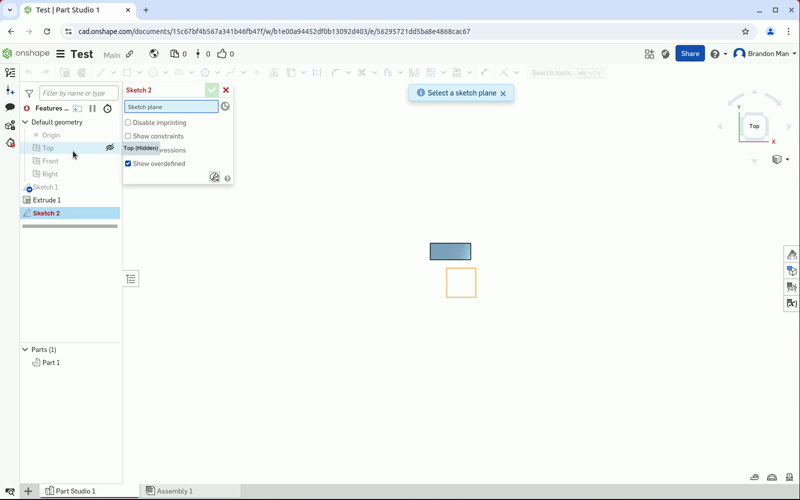
click(73, 150)
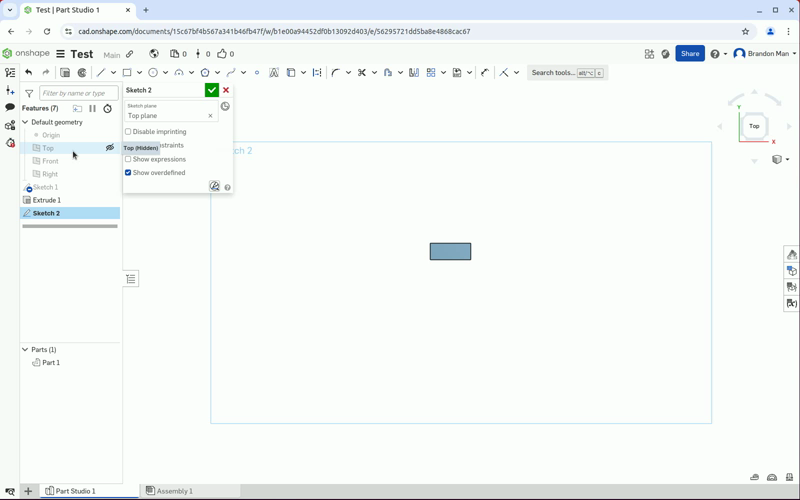
mouse_move(73, 352)
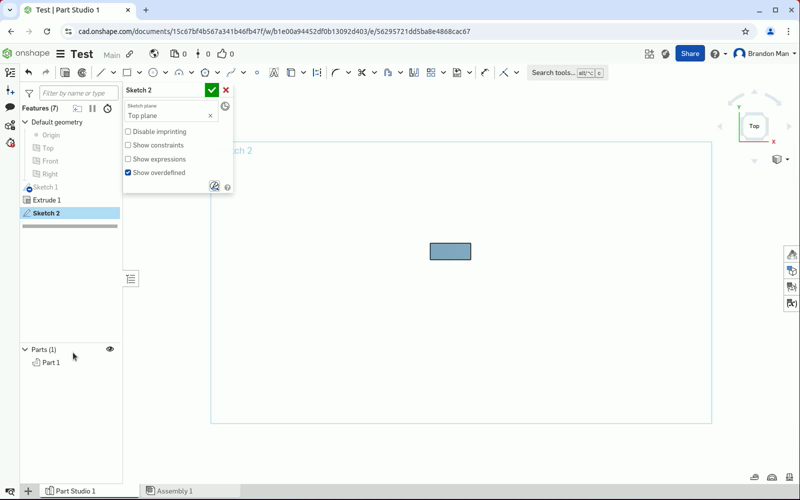
key(y)
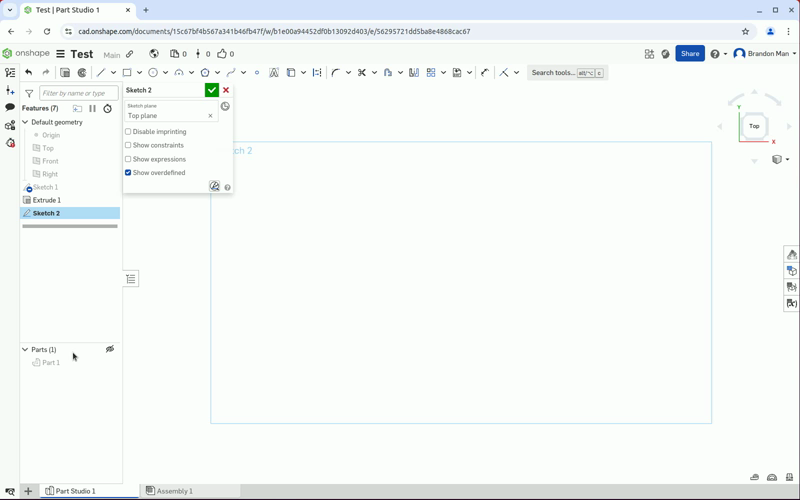
key(l)
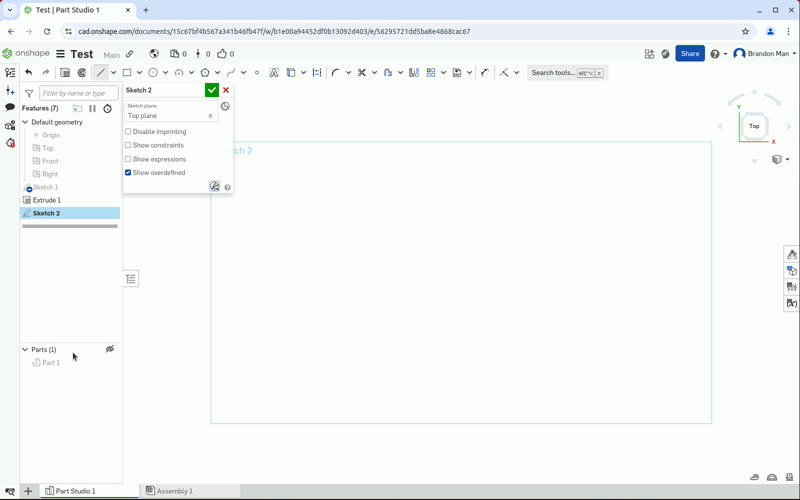
key_down(shift)
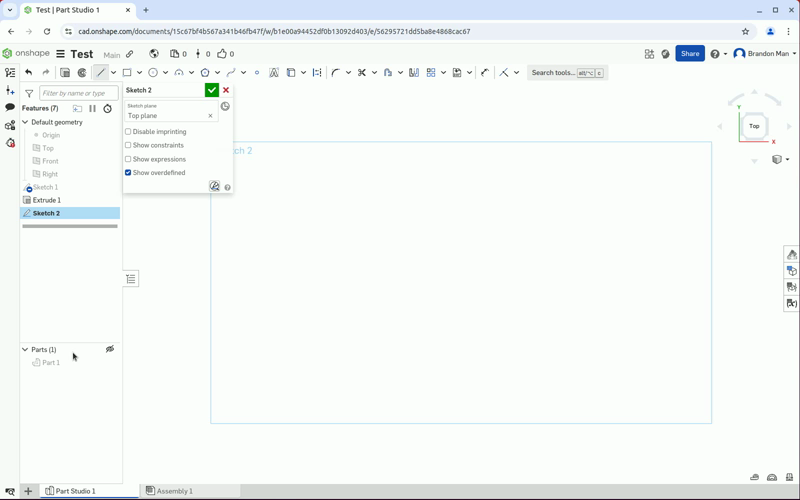
mouse_move(430, 282)
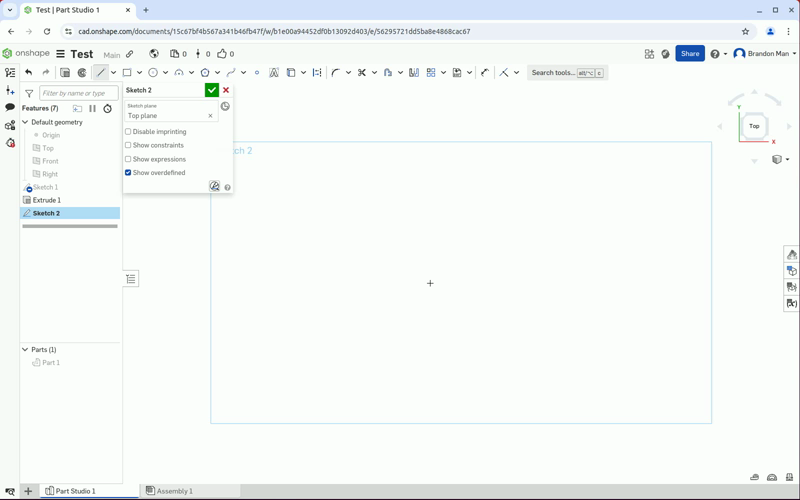
click(430, 282)
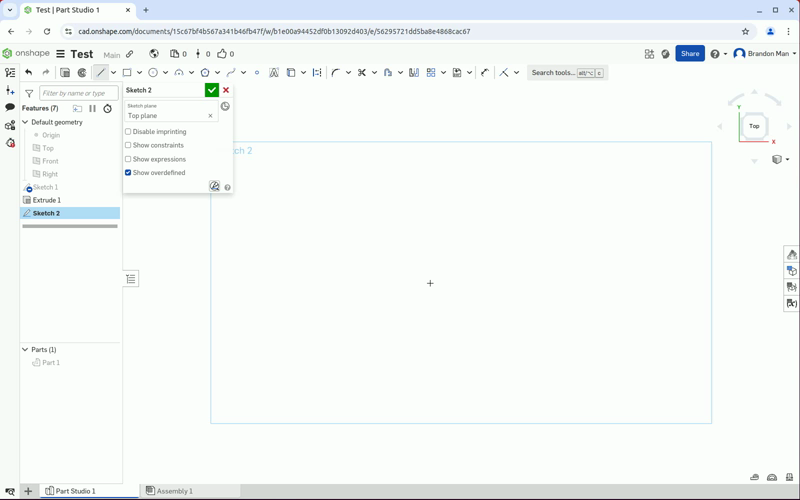
key_up(shift)
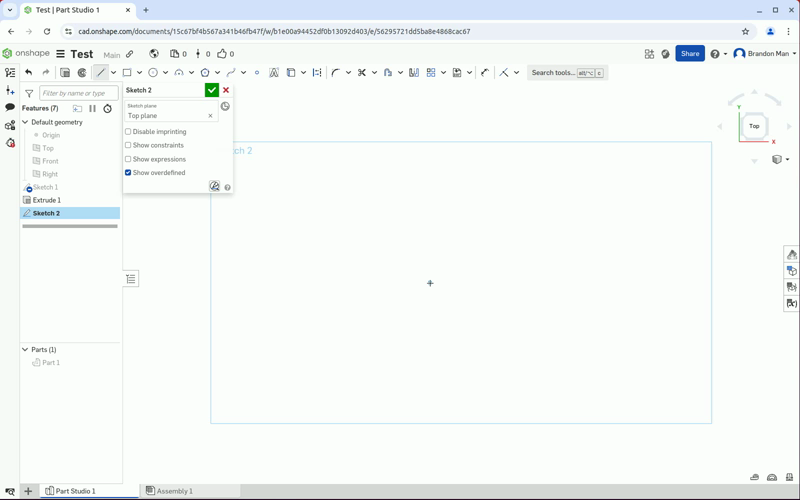
key_down(shift)
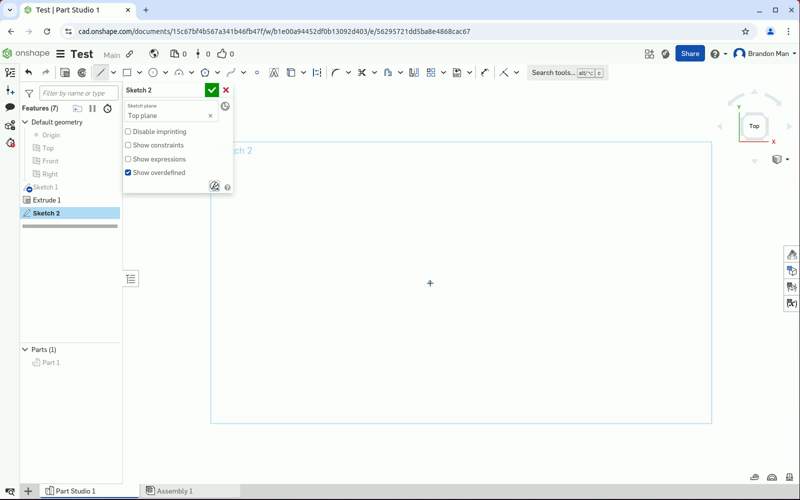
mouse_move(460, 282)
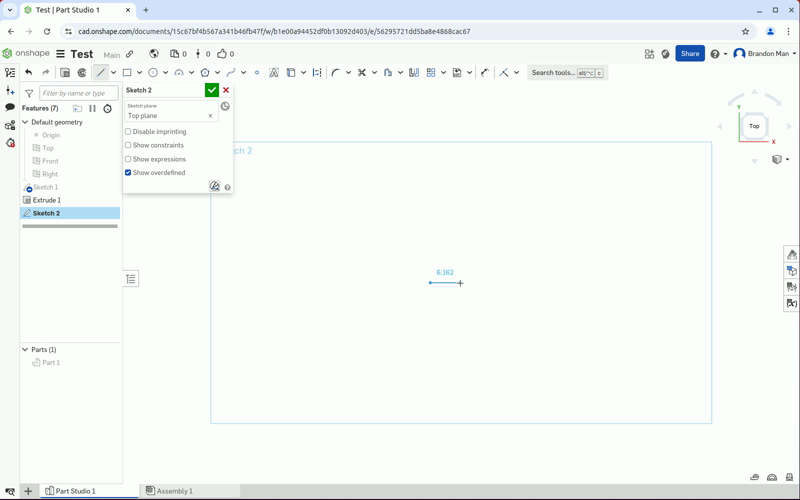
mouse_move(470, 282)
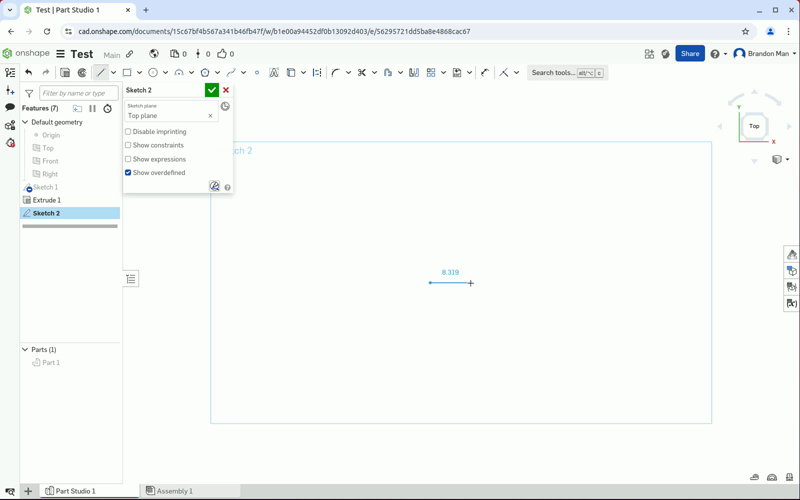
click(470, 282)
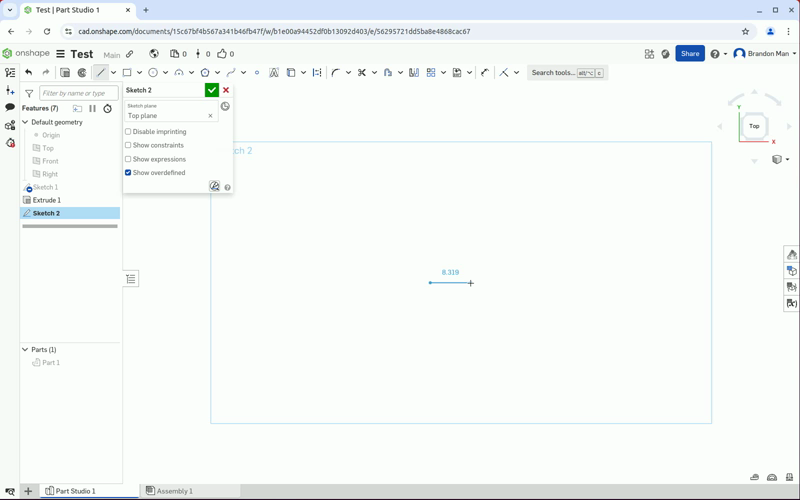
key_up(shift)
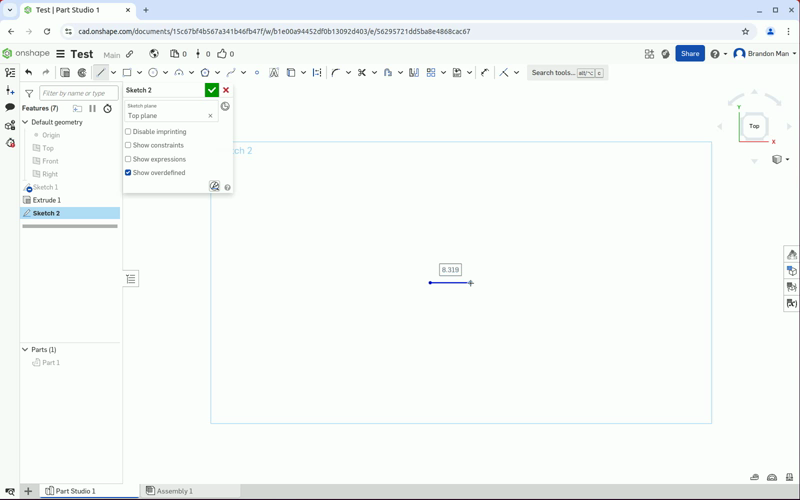
key_down(shift)
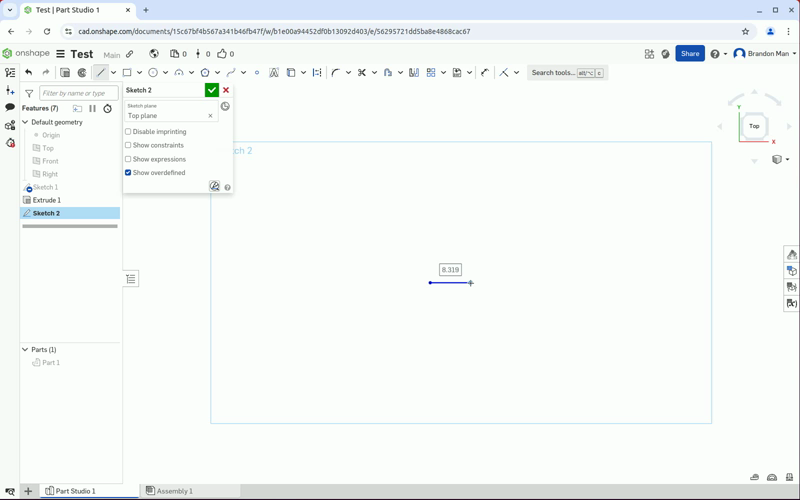
mouse_move(501, 282)
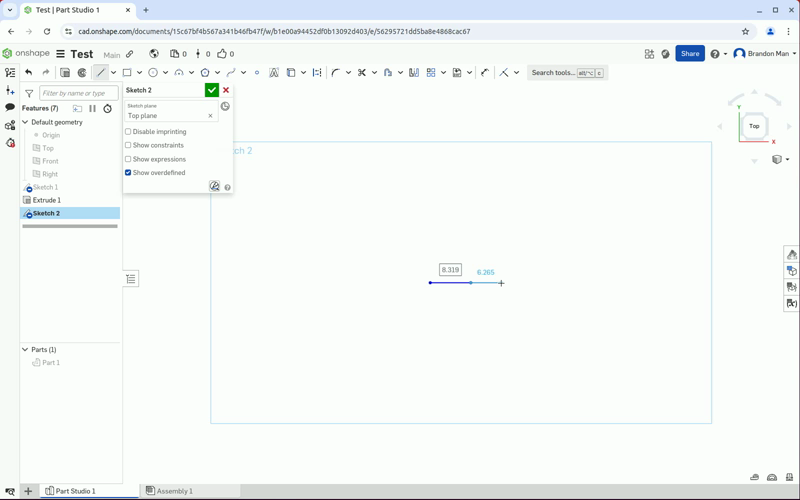
mouse_move(470, 266)
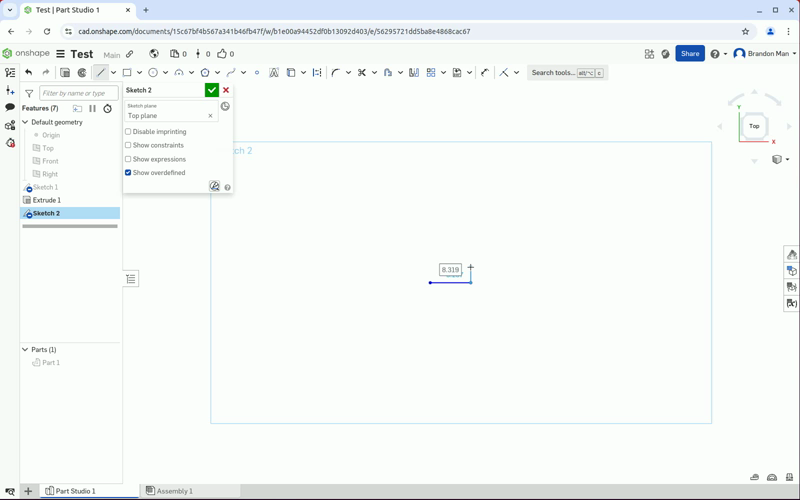
click(470, 266)
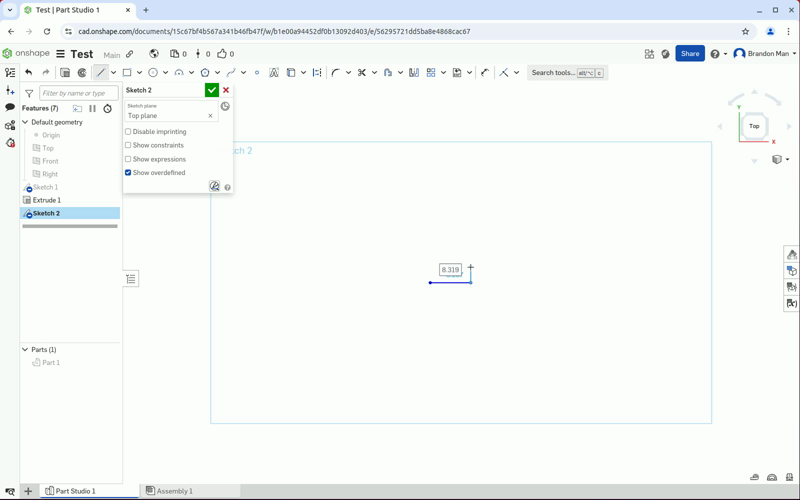
key_up(shift)
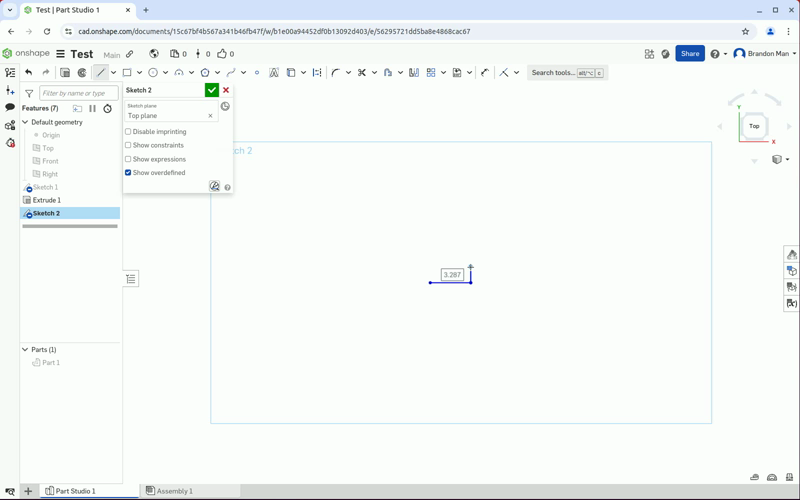
key_down(shift)
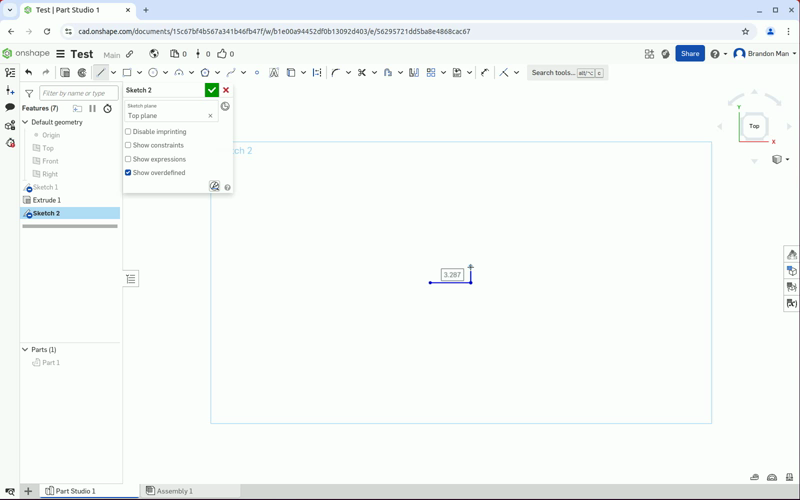
mouse_move(501, 266)
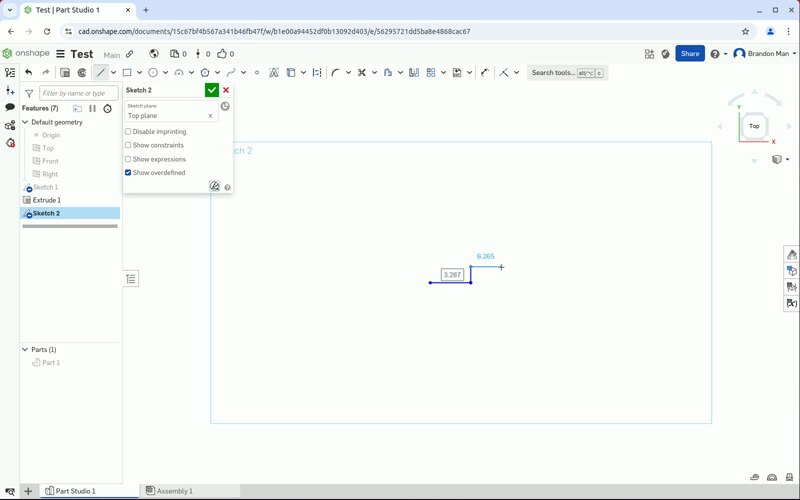
mouse_move(430, 266)
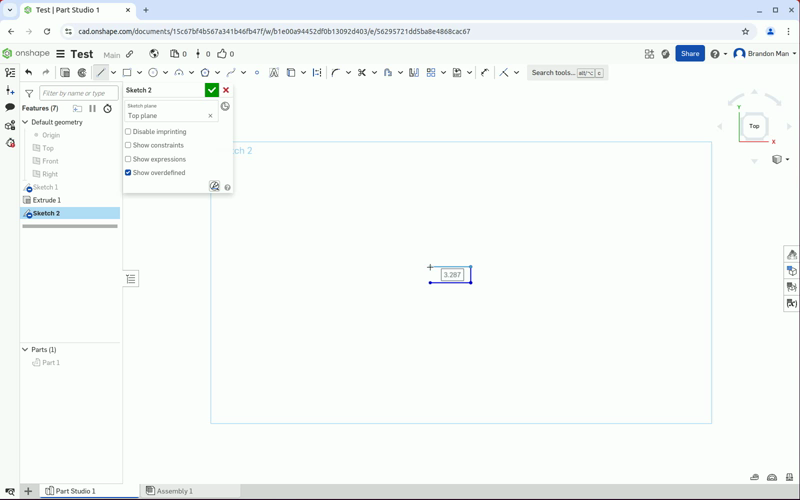
click(430, 266)
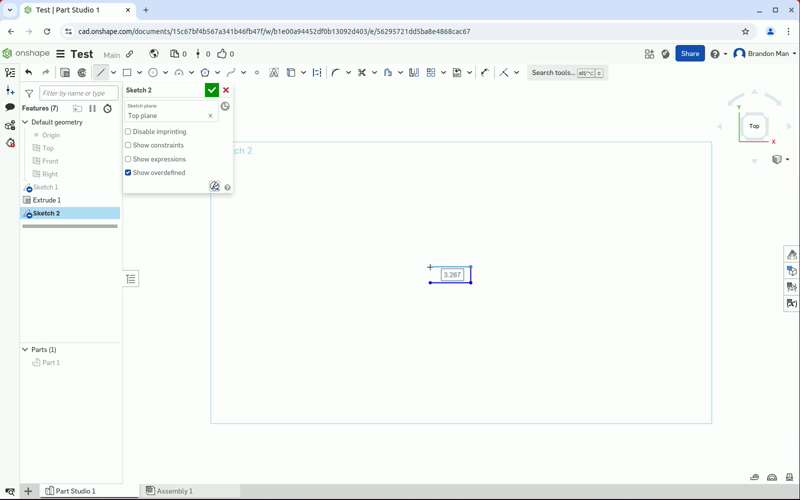
key_up(shift)
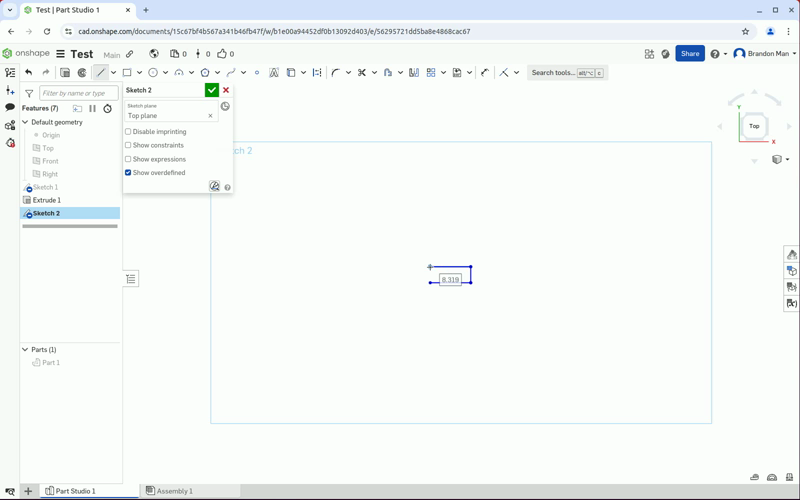
mouse_move(460, 266)
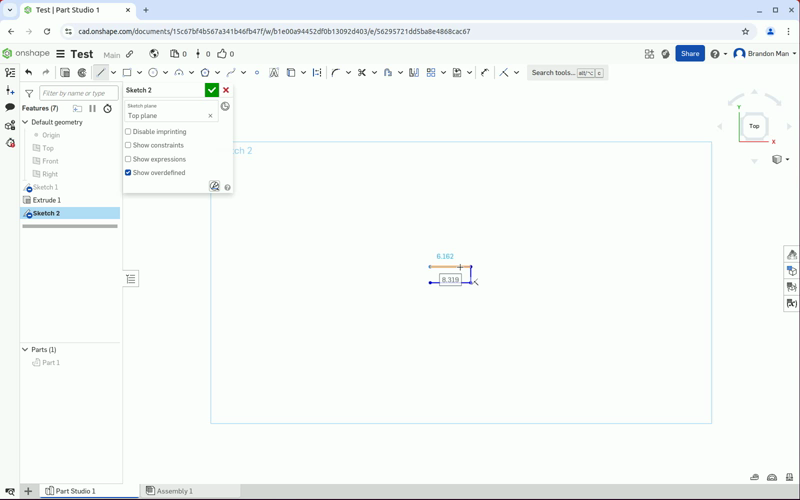
key_down(shift)
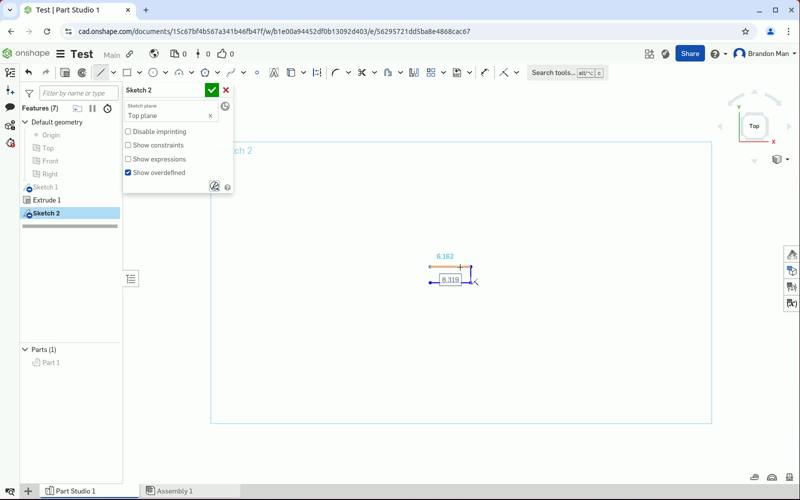
mouse_move(430, 282)
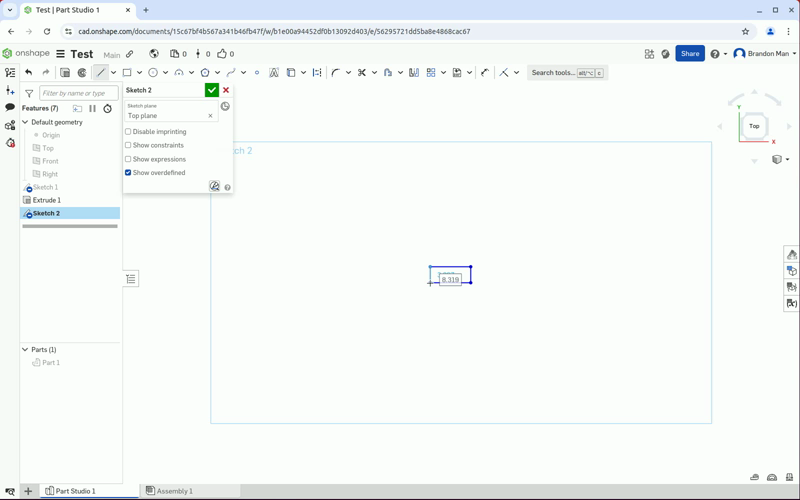
key_up(shift)
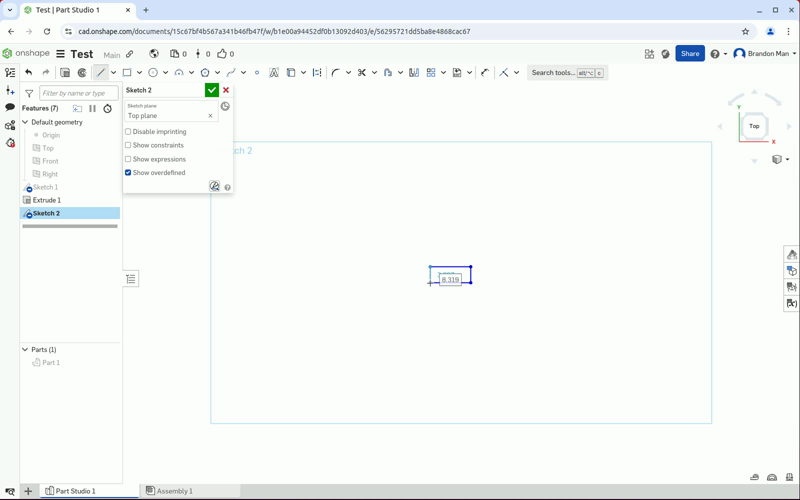
click(430, 282)
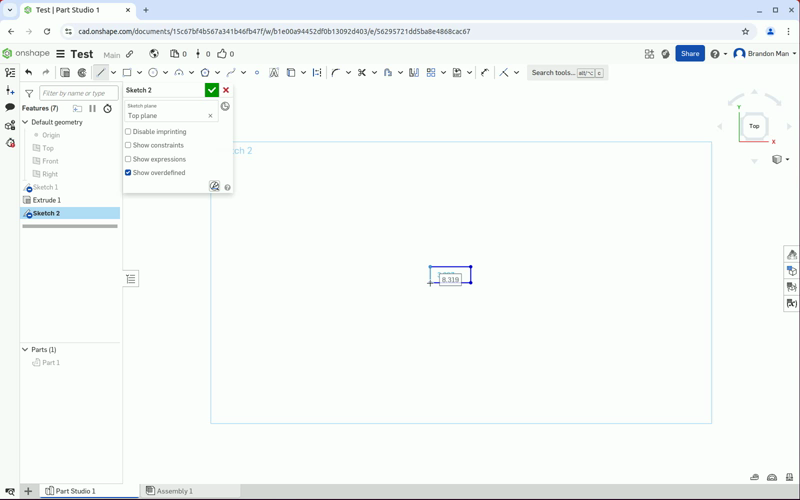
key(esc)
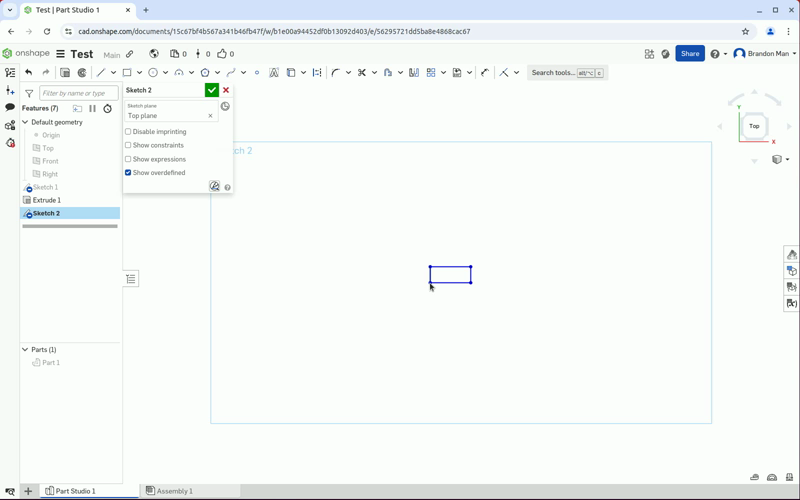
mouse_move(466, 280)
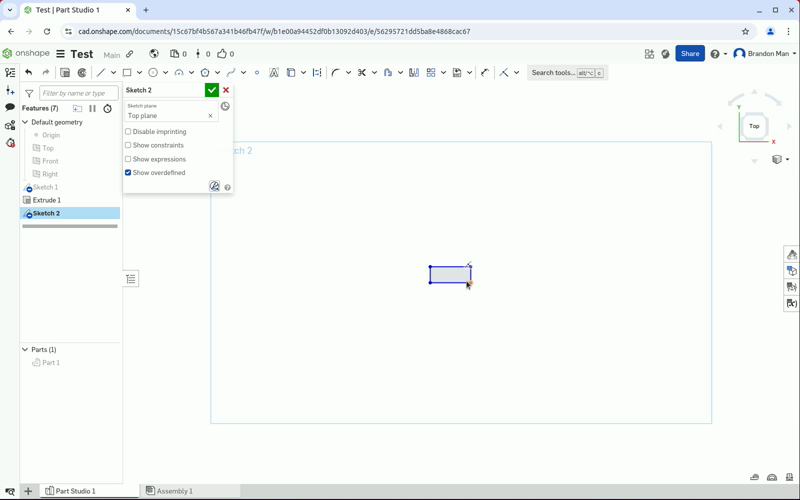
scroll(6)
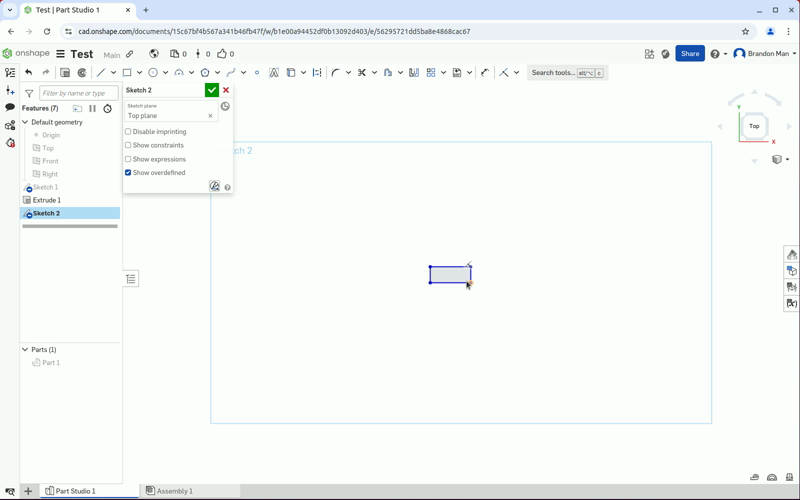
scroll(6)
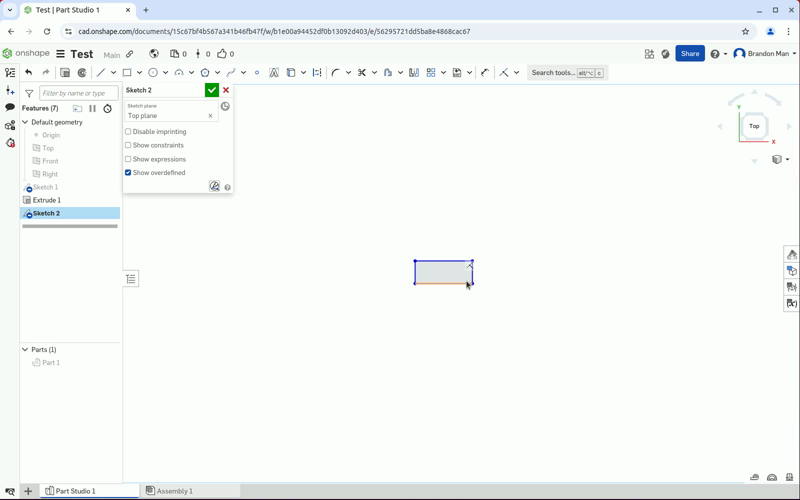
scroll(6)
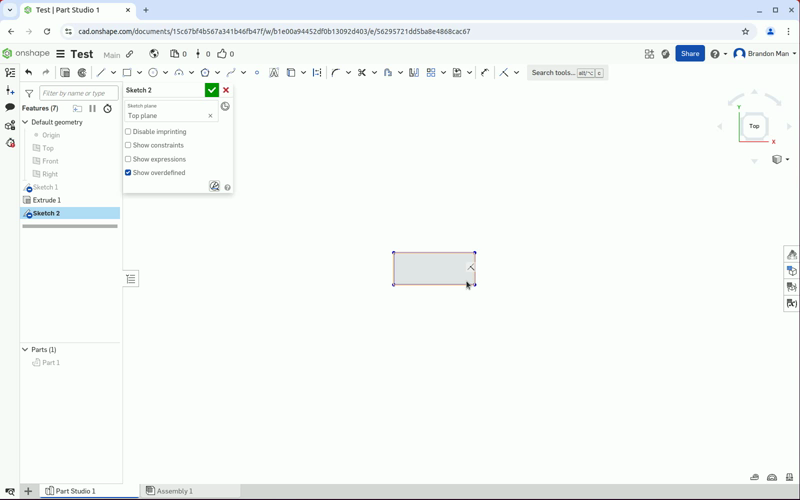
scroll(6)
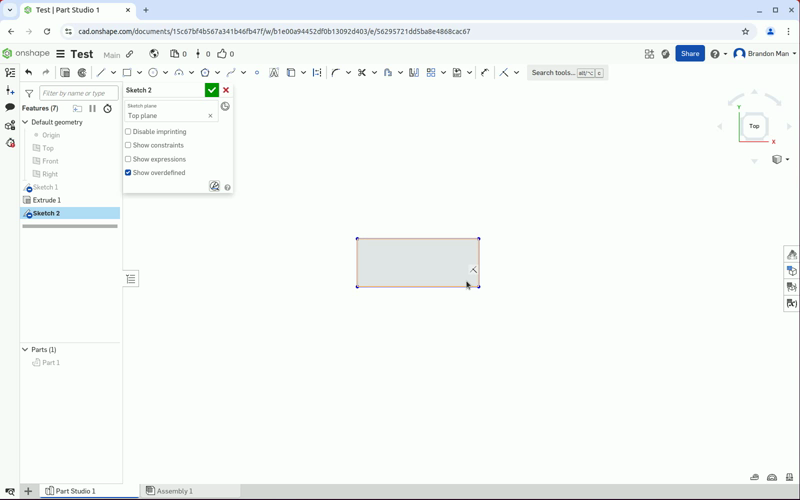
scroll(6)
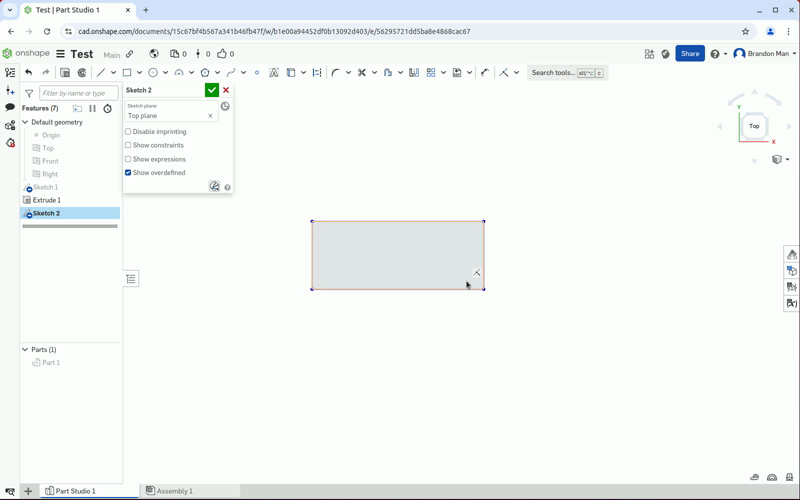
scroll(6)
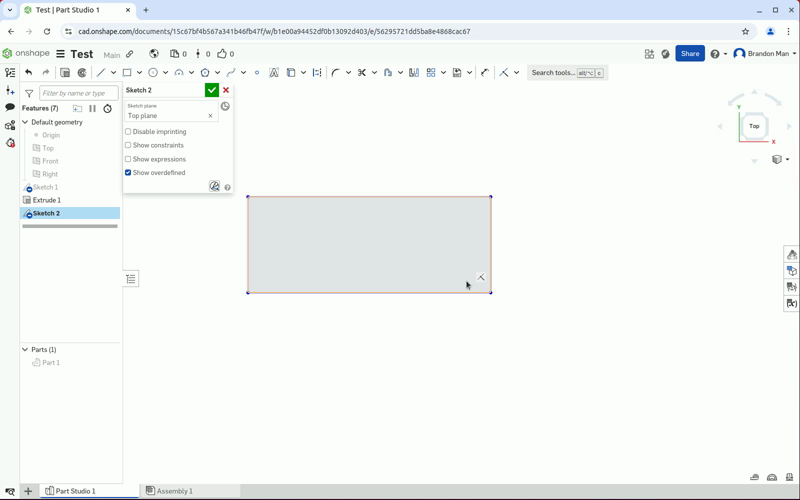
scroll(6)
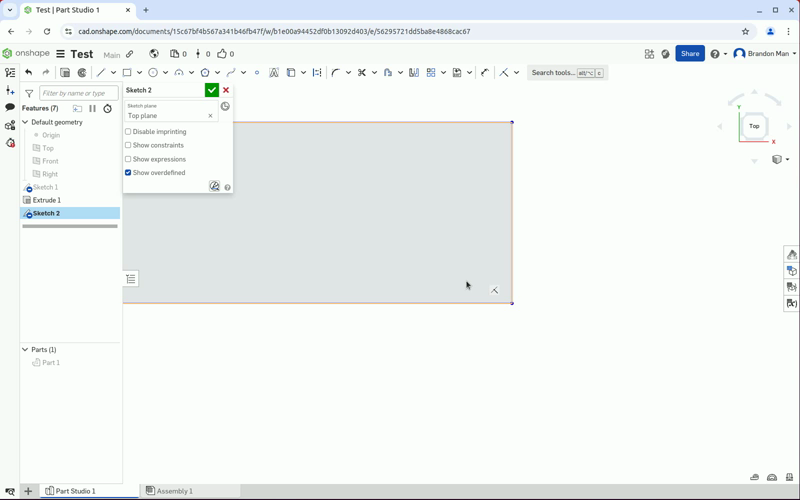
click(466, 280)
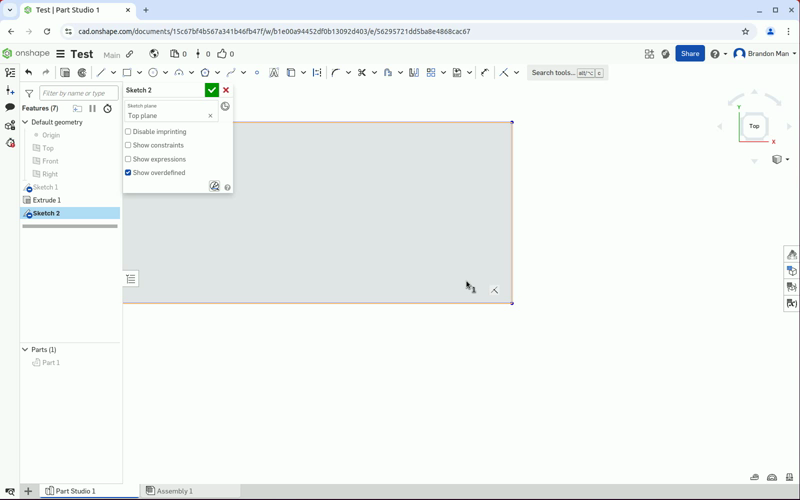
scroll(-6)
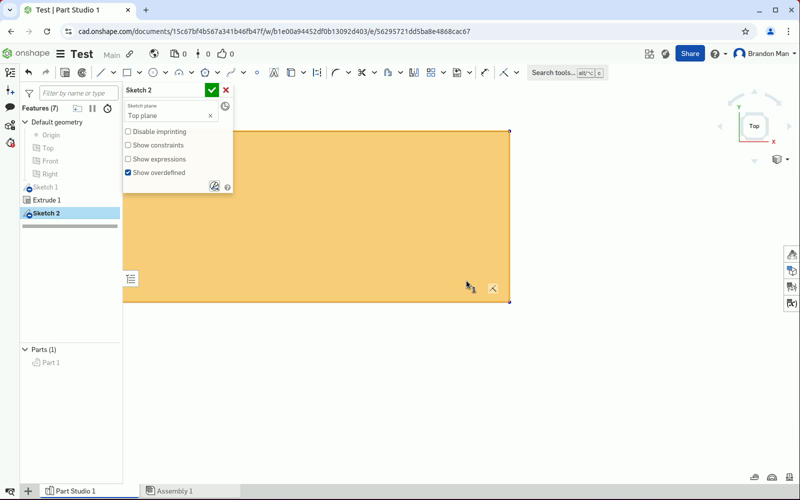
scroll(-6)
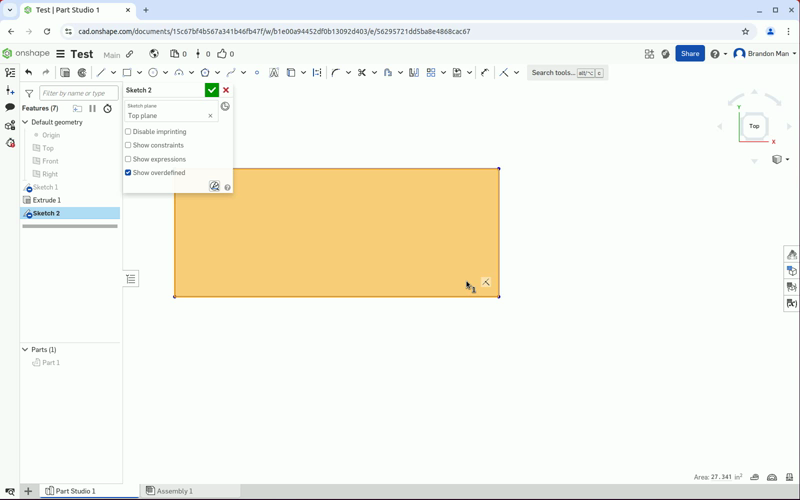
scroll(-6)
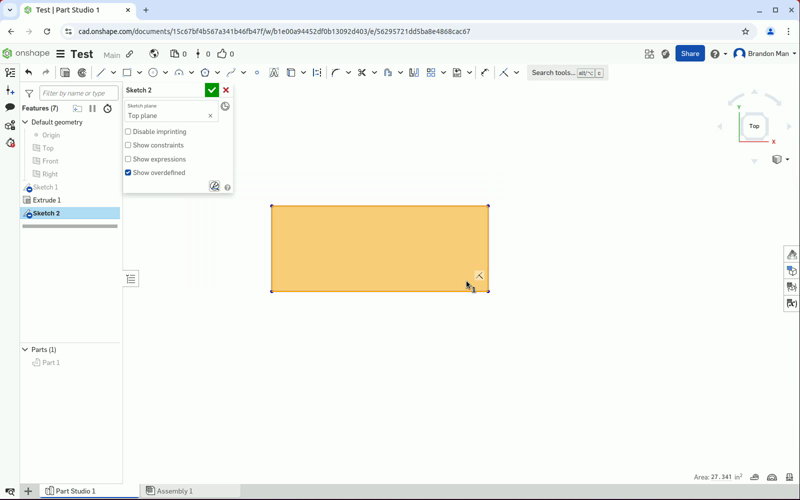
scroll(-6)
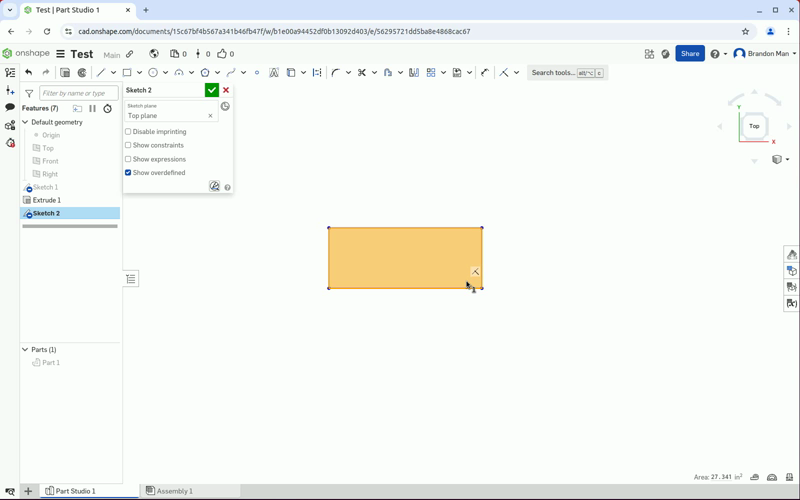
scroll(-6)
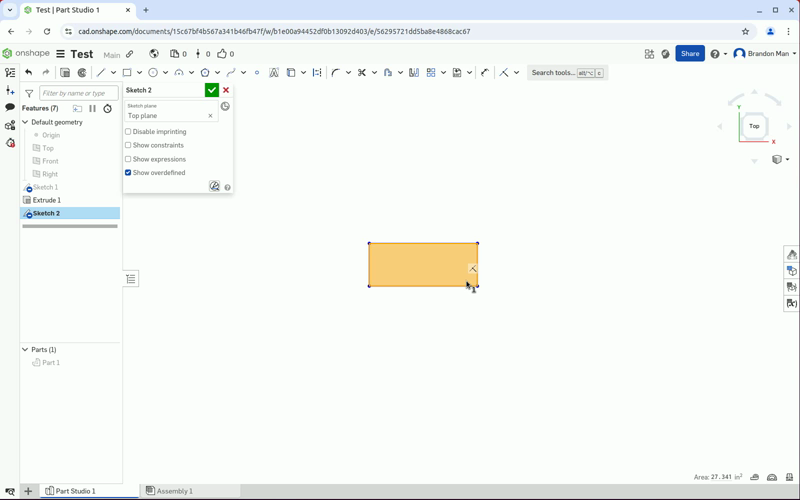
scroll(-6)
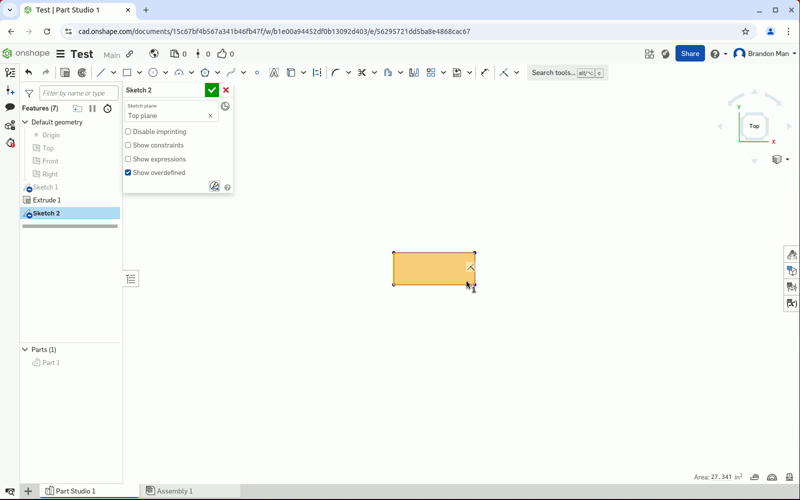
scroll(-6)
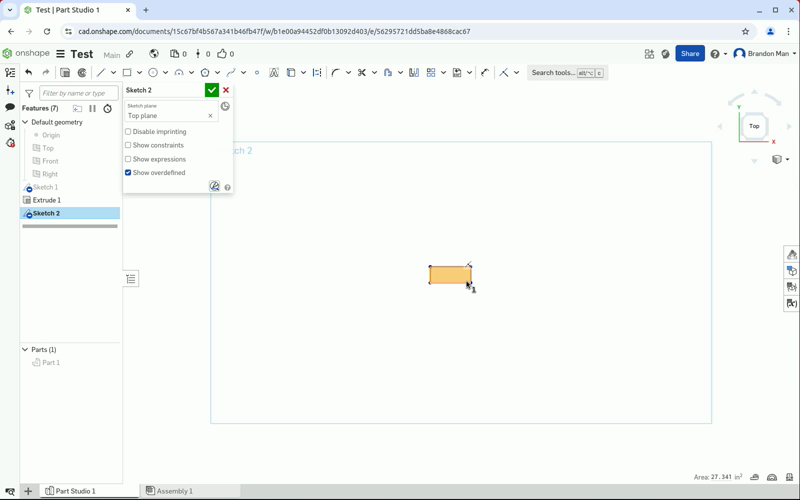
mouse_move(73, 352)
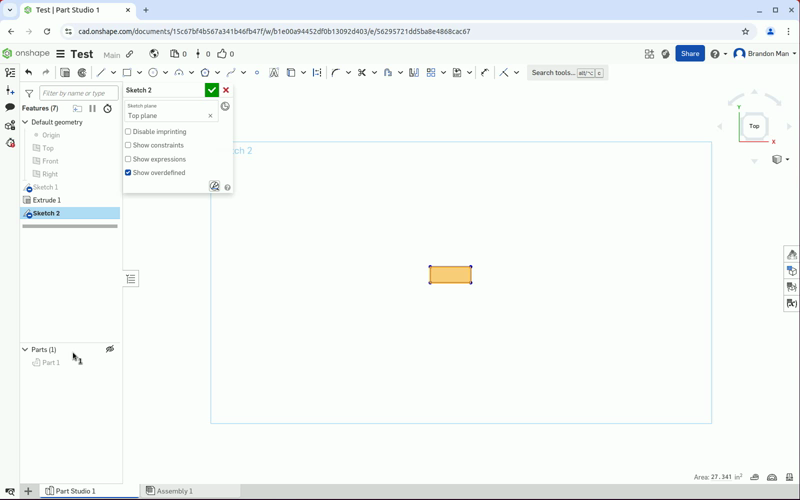
key(shift+y)
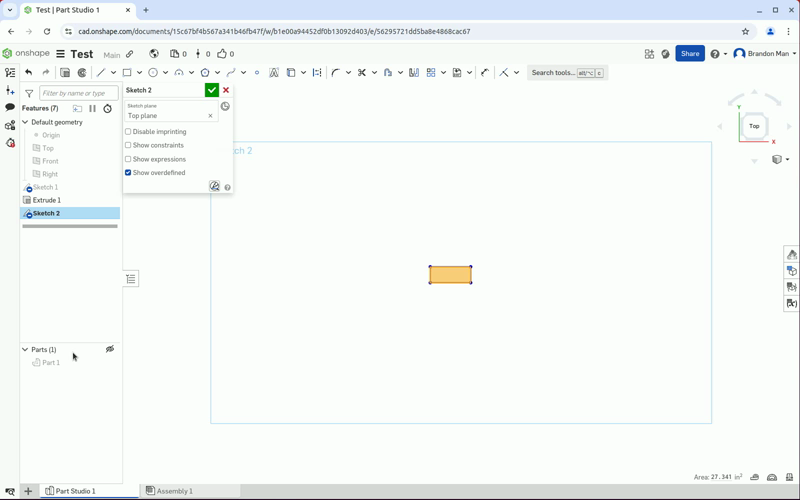
key(shift+e)
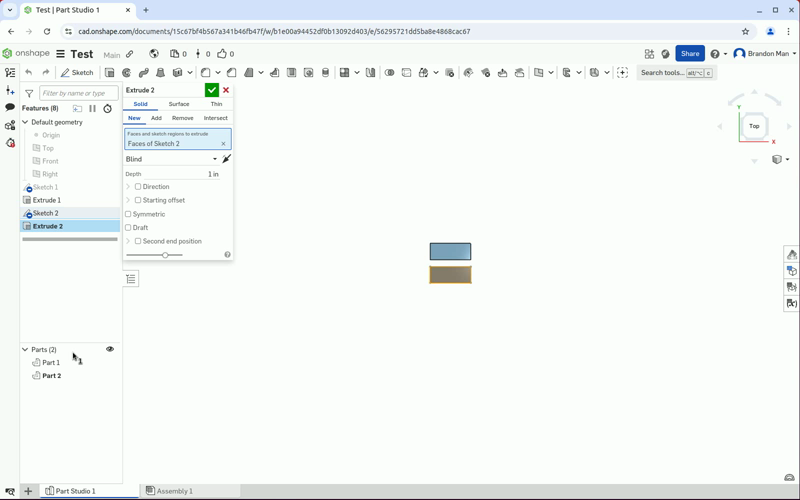
mouse_move(143, 106)
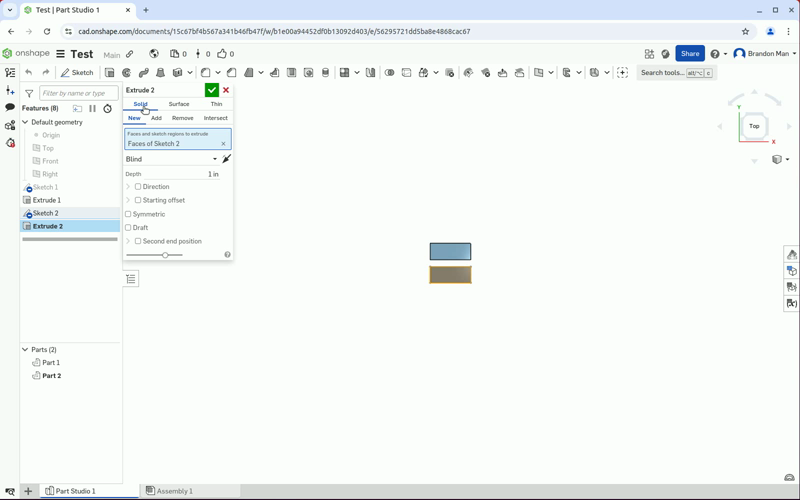
click(143, 106)
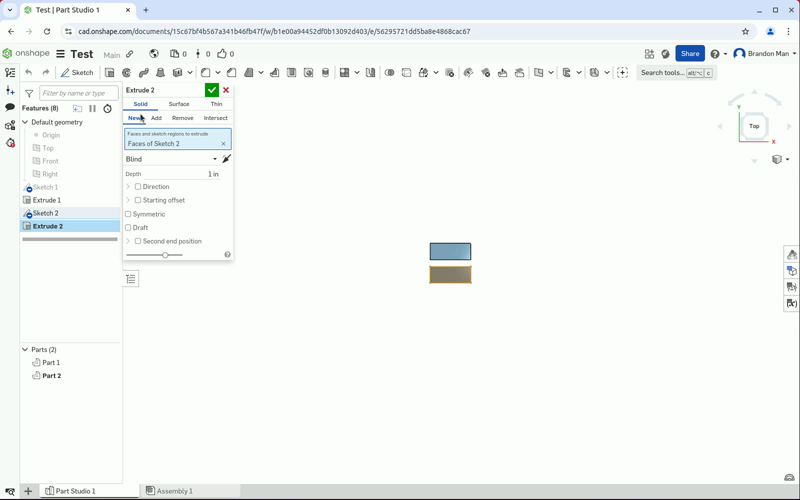
mouse_move(137, 120)
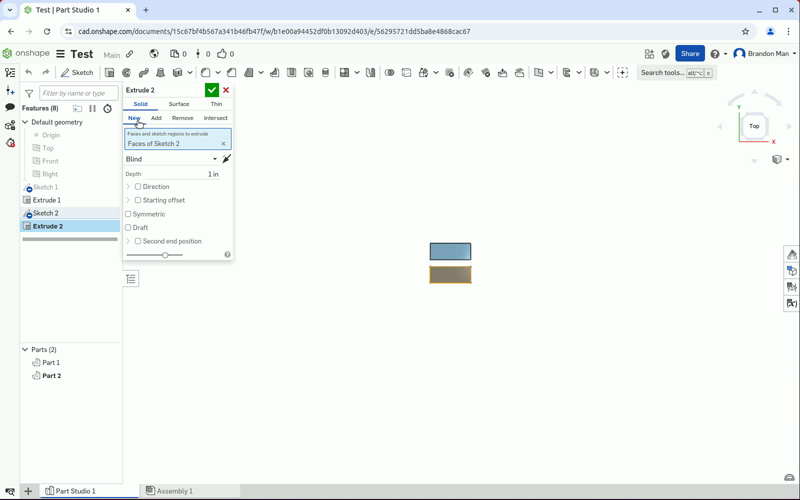
click(137, 120)
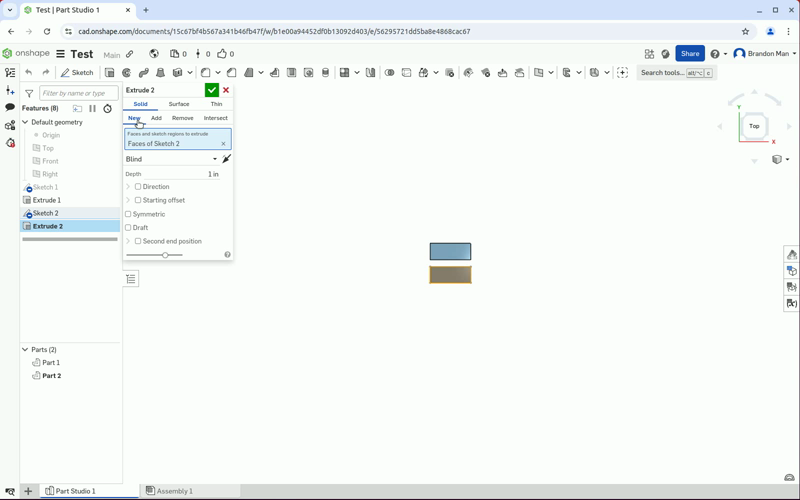
key(tab, 4)
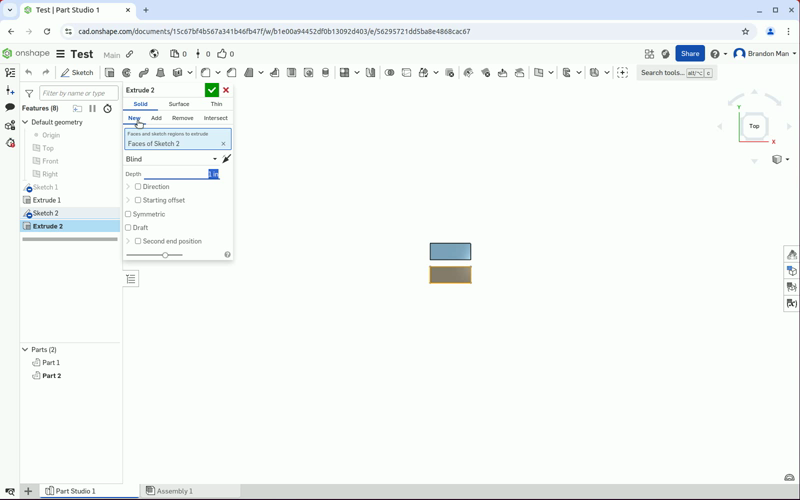
text(5.055)
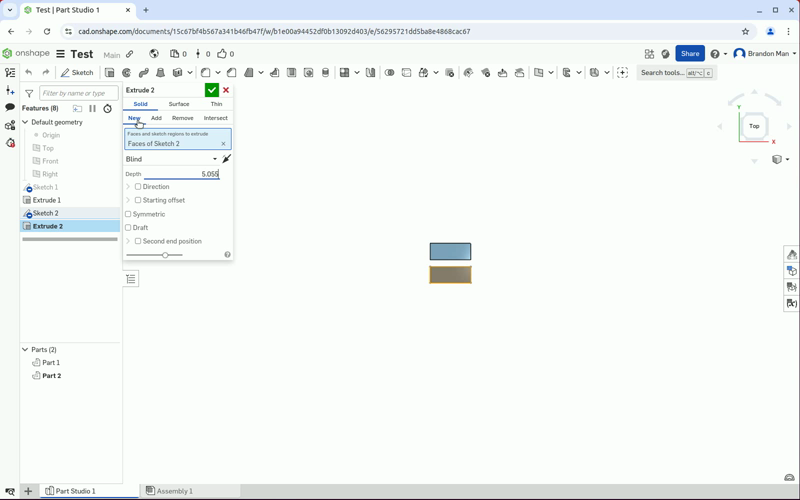
key(enter)
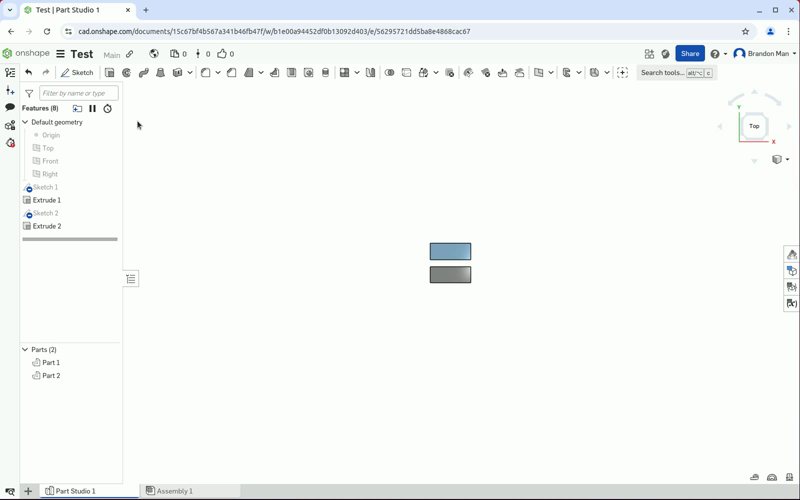
key(shift+h)
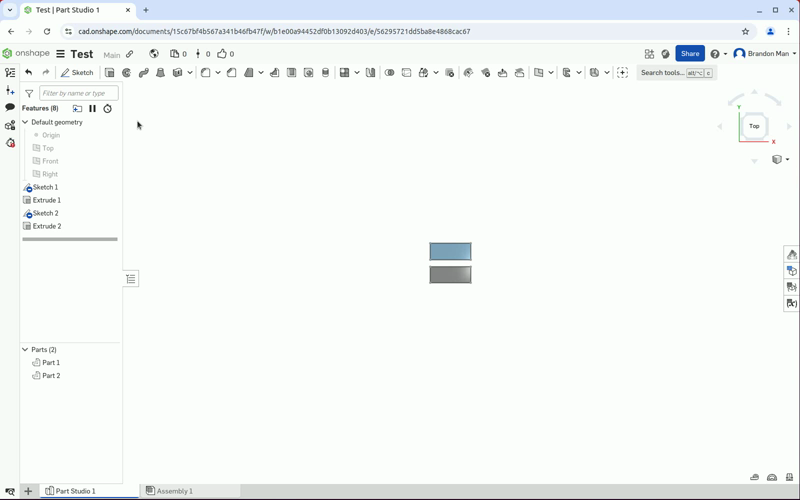
key(shift+h)
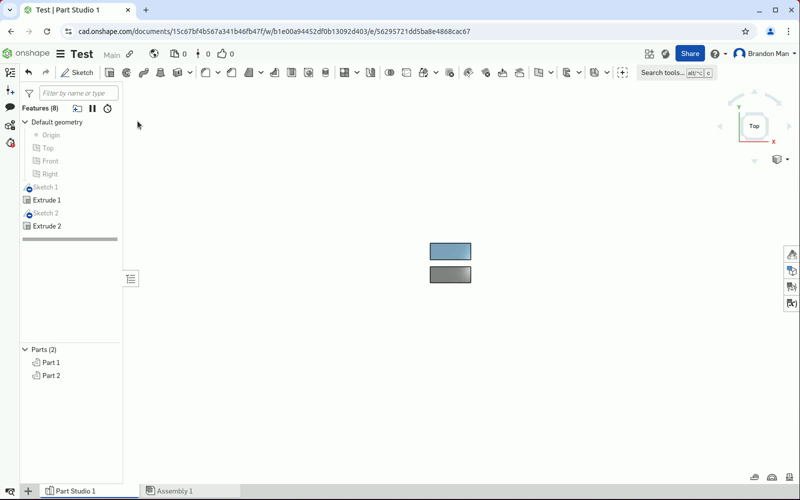
mouse_move(73, 189)
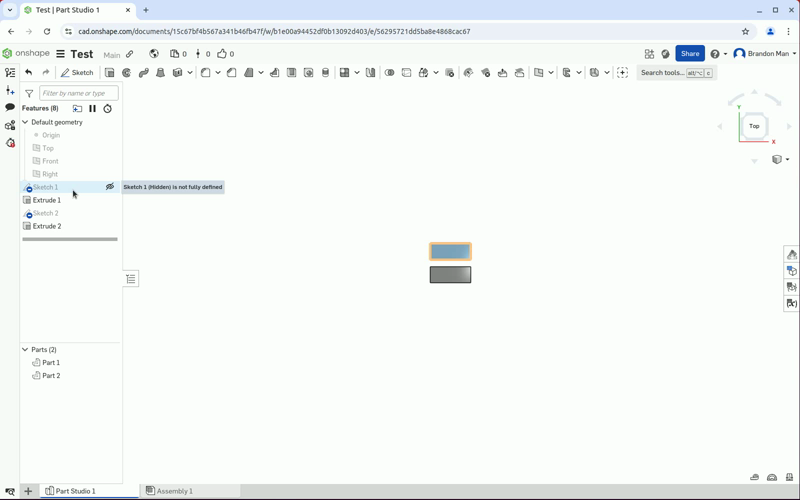
click(73, 189)
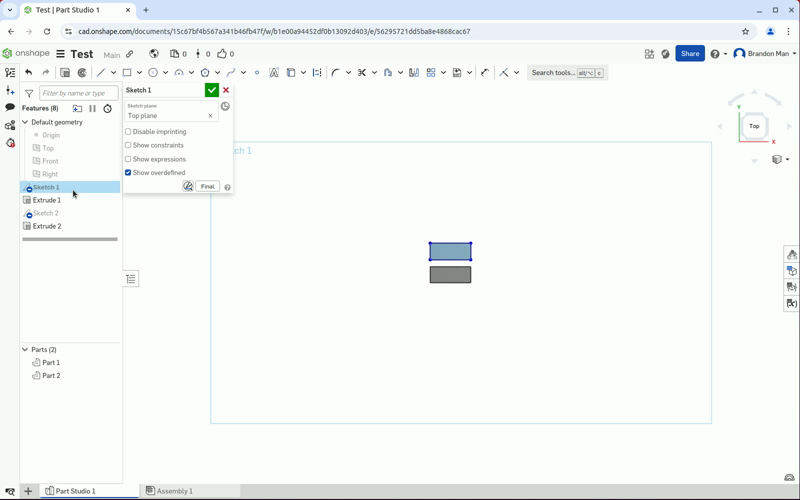
mouse_move(229, 92)
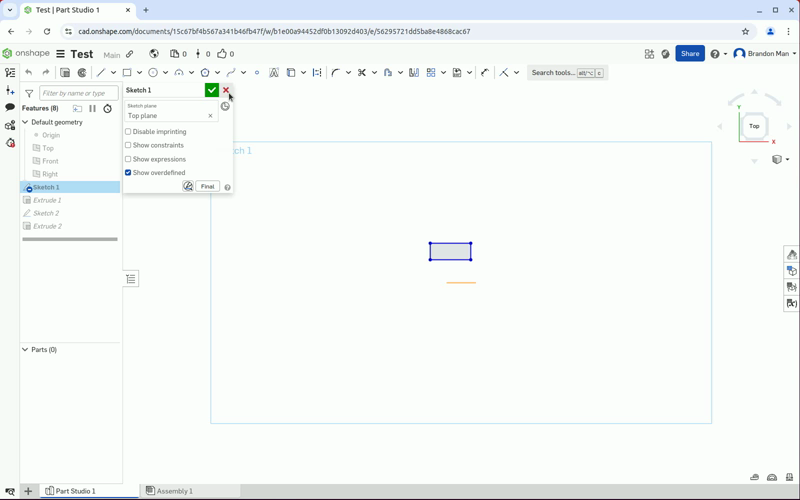
click(229, 92)
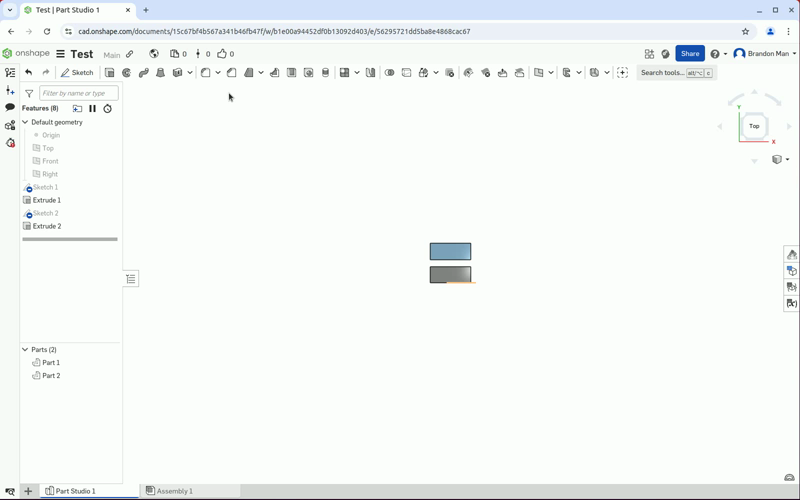
mouse_move(541, 75)
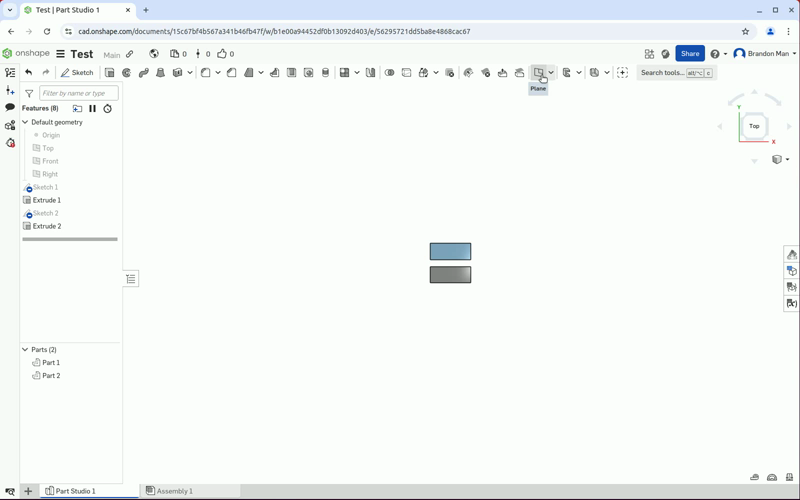
click(541, 75)
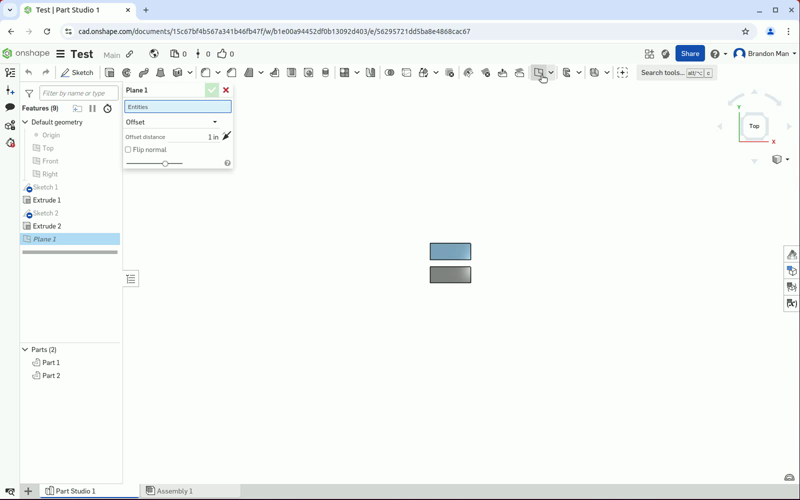
mouse_move(73, 150)
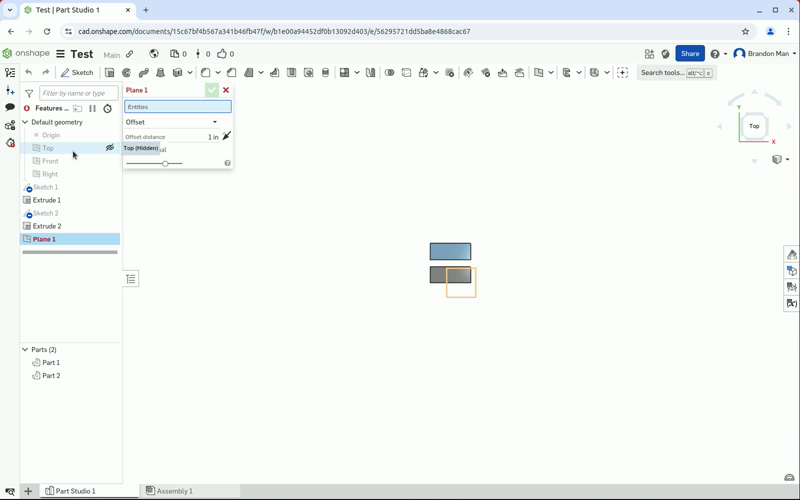
click(73, 150)
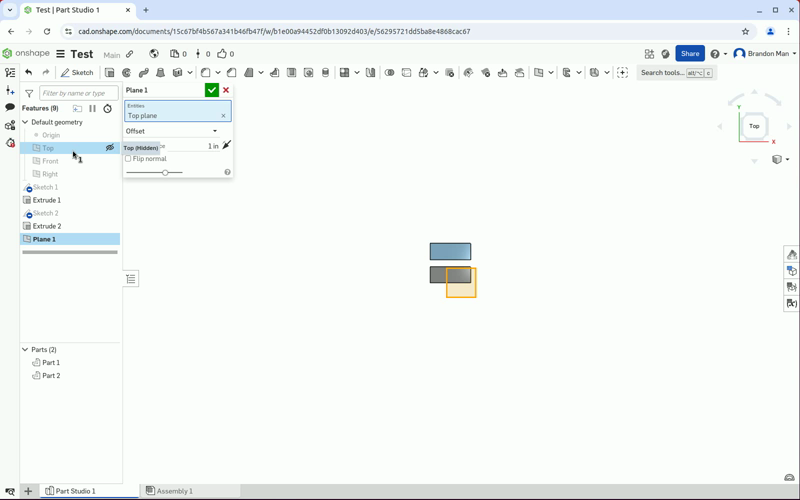
key(tab, 2)
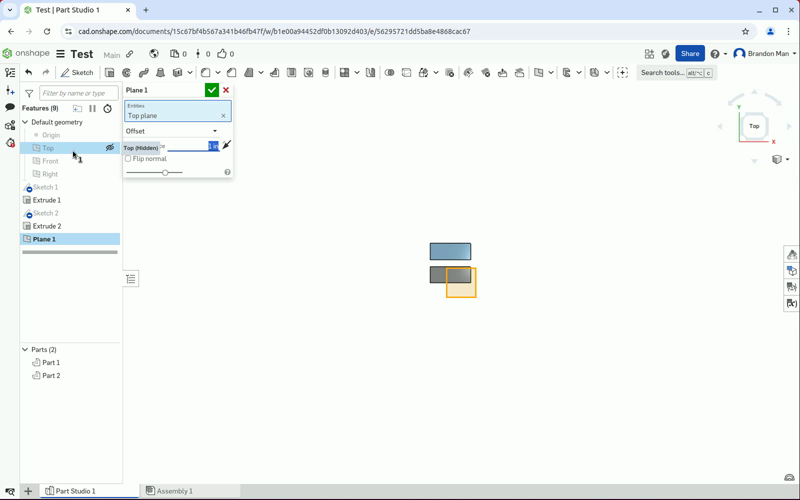
text(5.053)
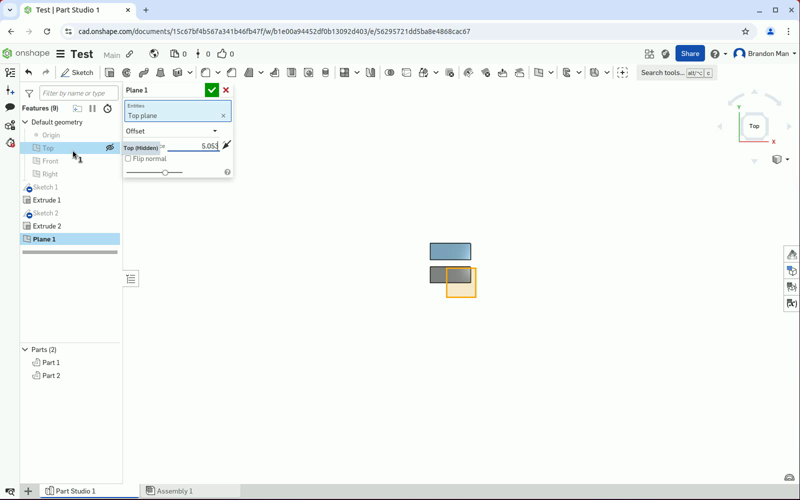
key(enter, 2)
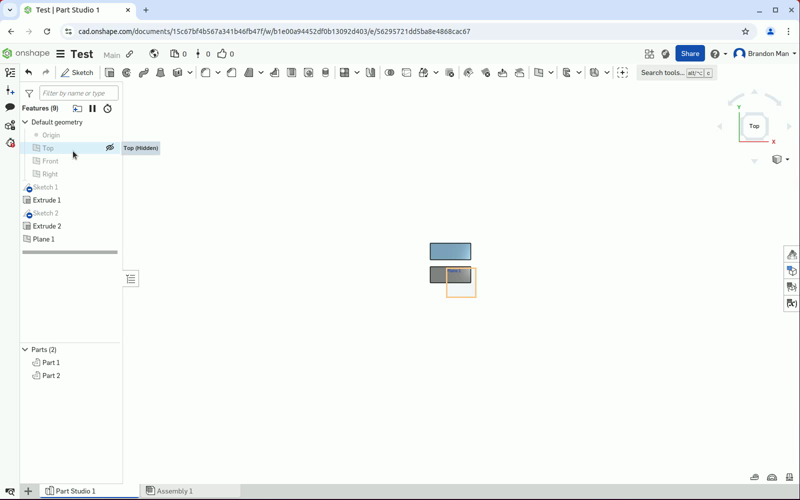
key(shift+s)
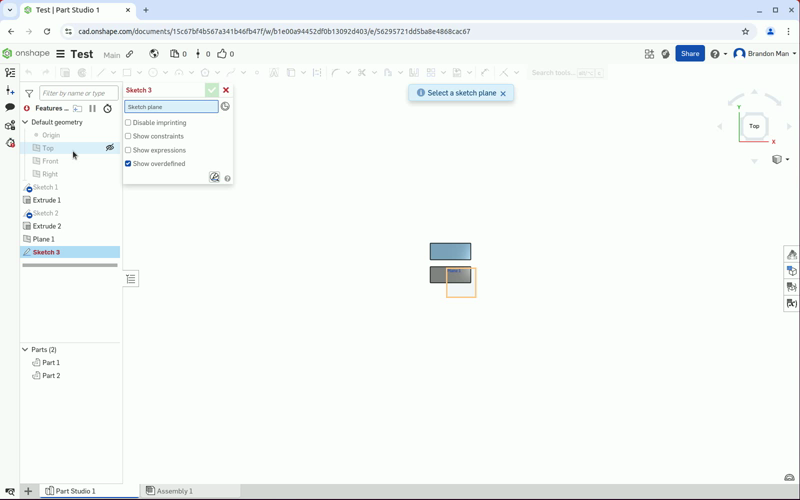
mouse_move(73, 241)
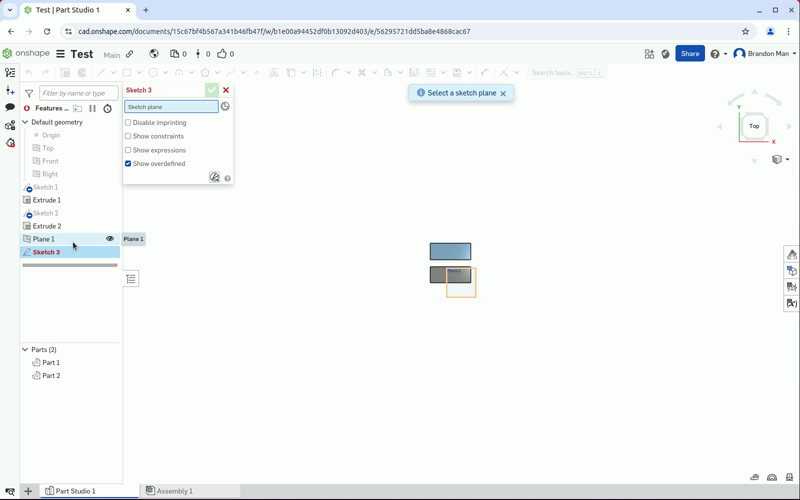
click(73, 241)
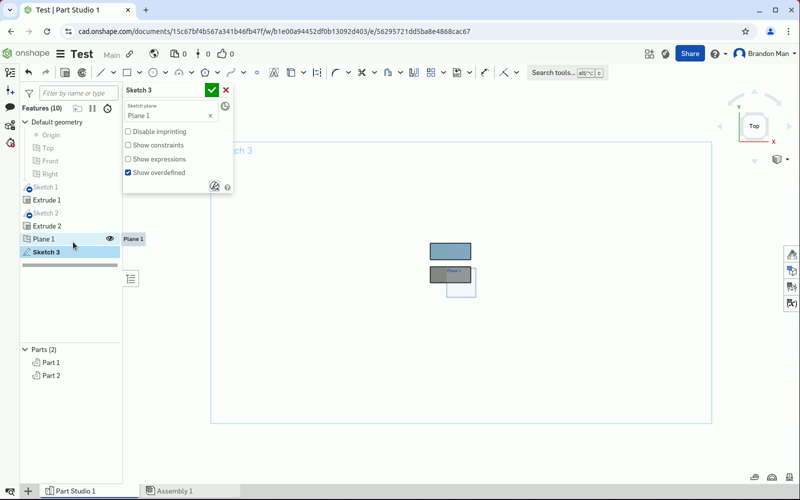
mouse_move(73, 352)
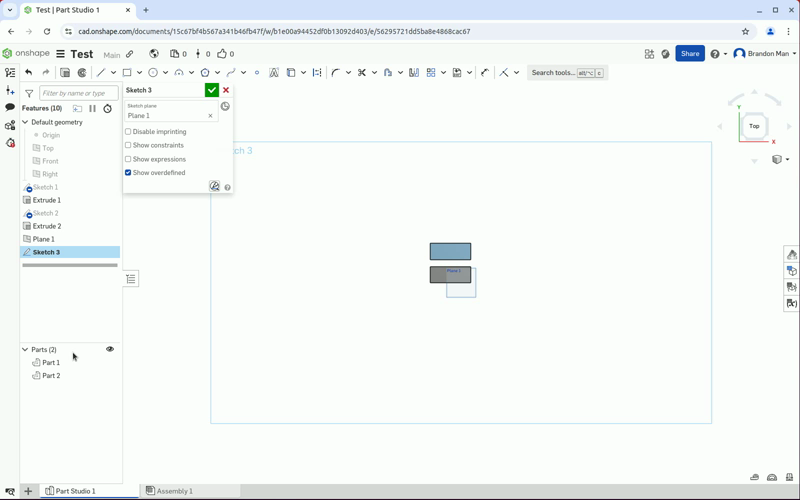
key(y)
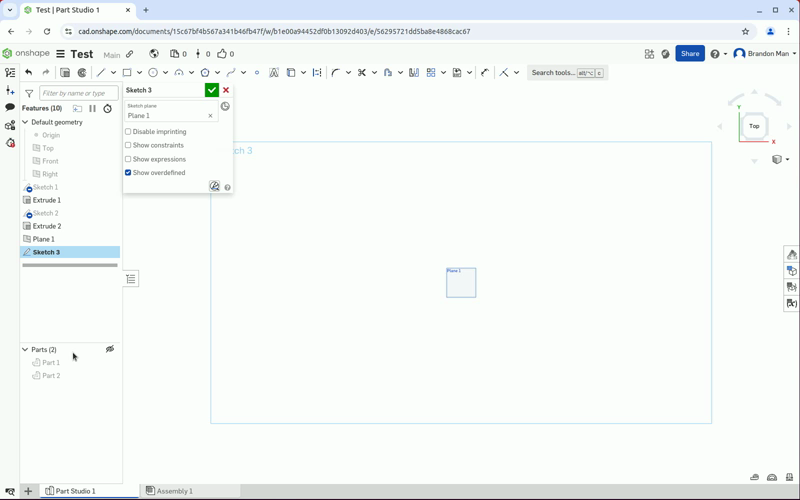
key(l)
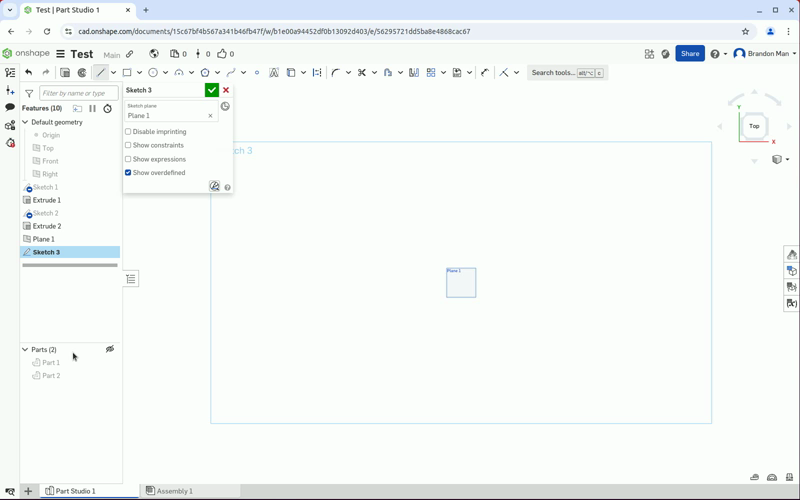
key_down(shift)
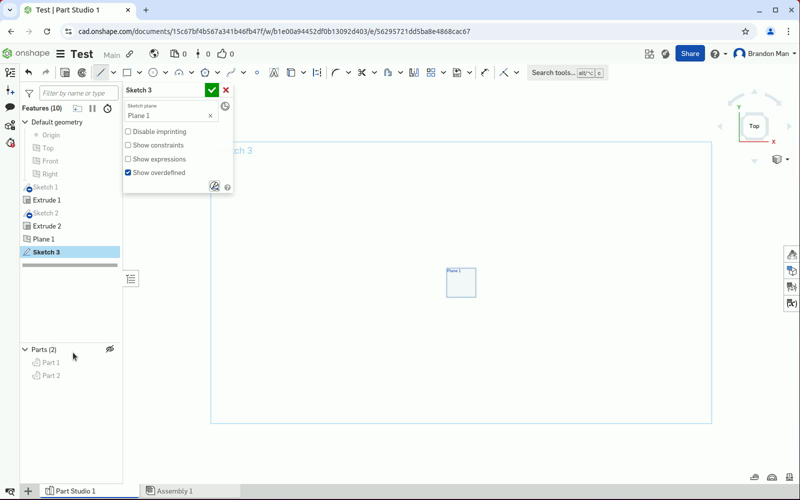
mouse_move(430, 270)
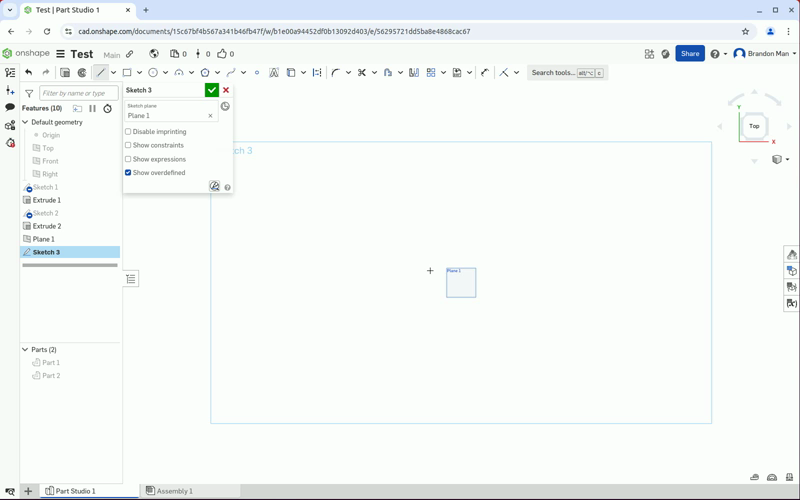
click(430, 270)
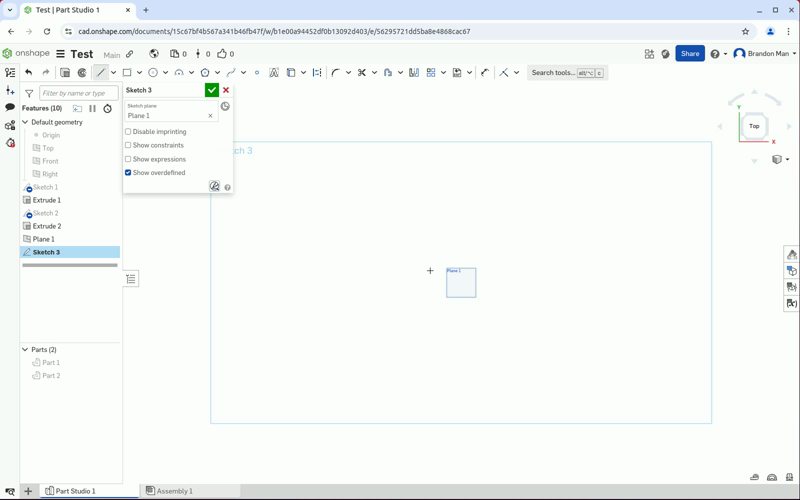
key_up(shift)
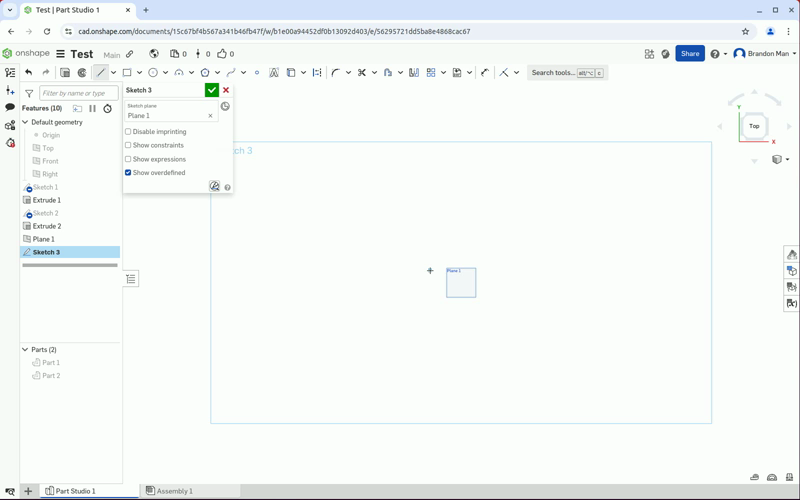
key_down(shift)
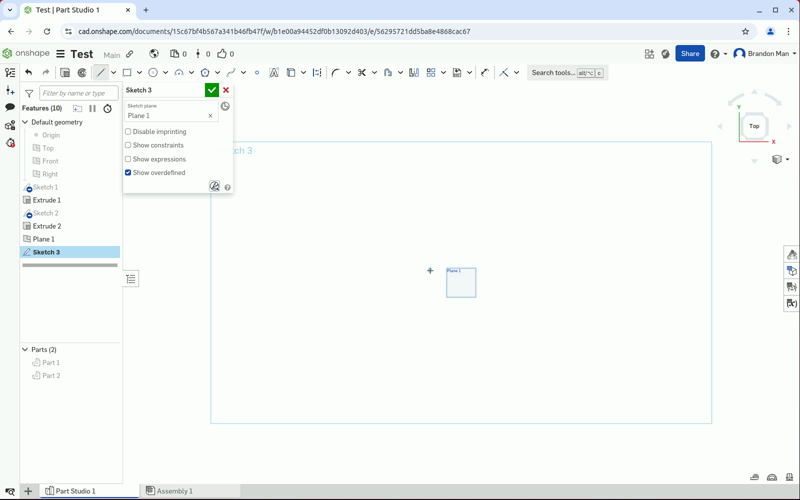
mouse_move(460, 270)
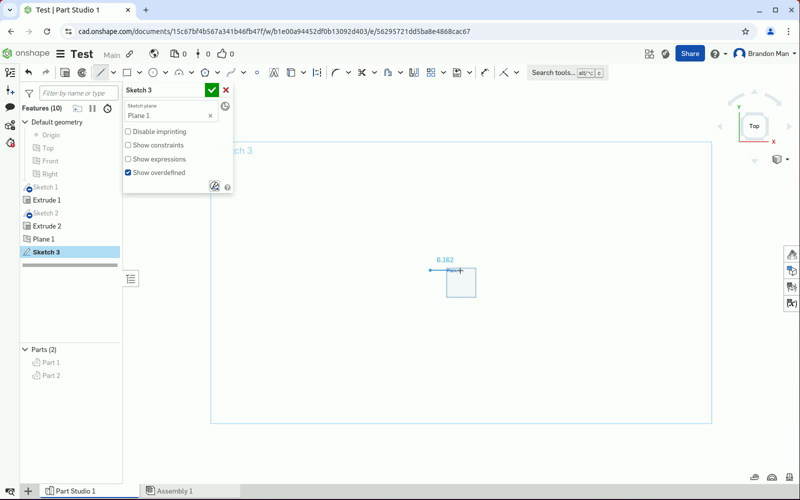
mouse_move(470, 270)
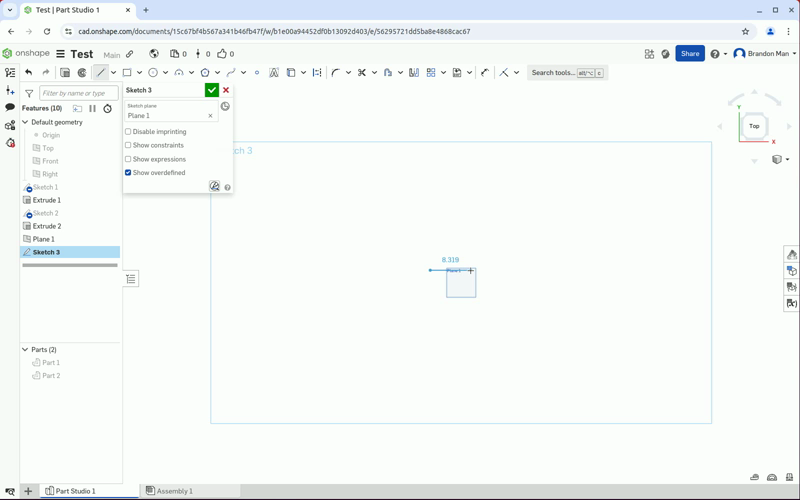
click(470, 270)
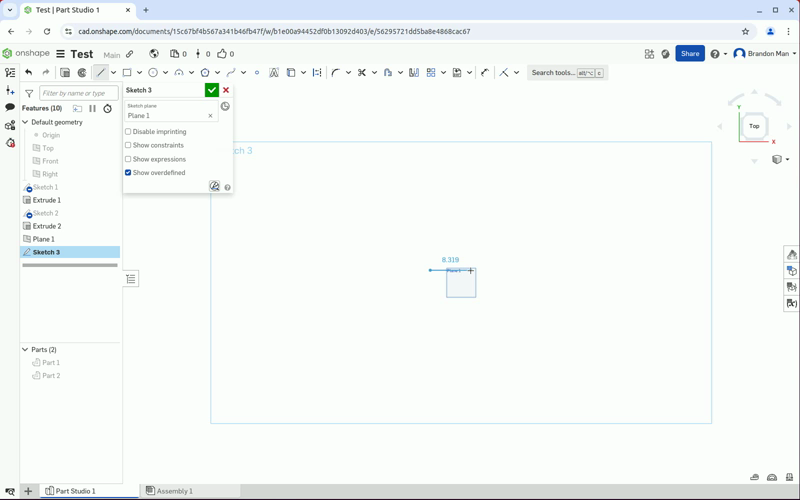
key_up(shift)
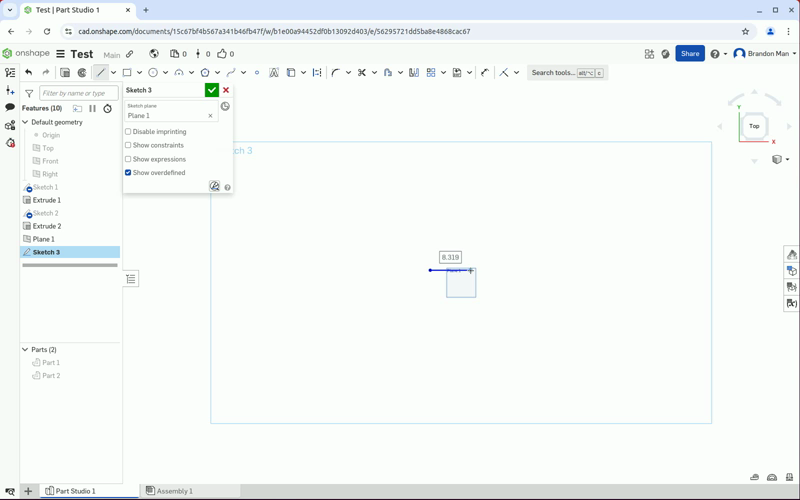
key_down(shift)
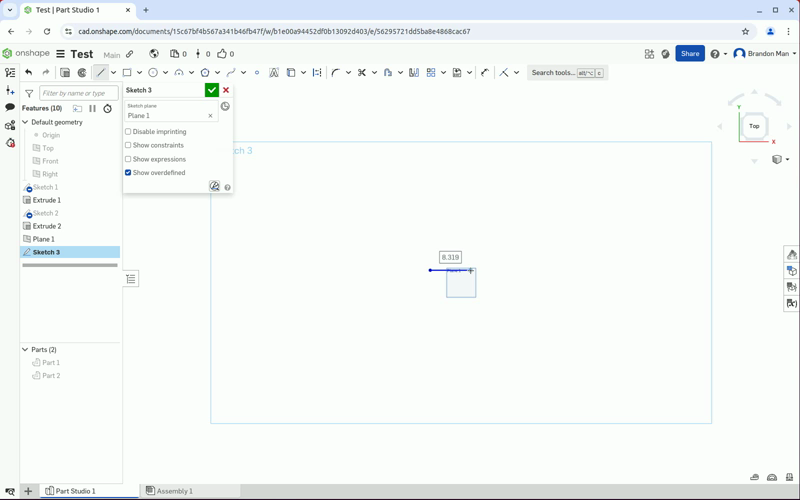
mouse_move(501, 270)
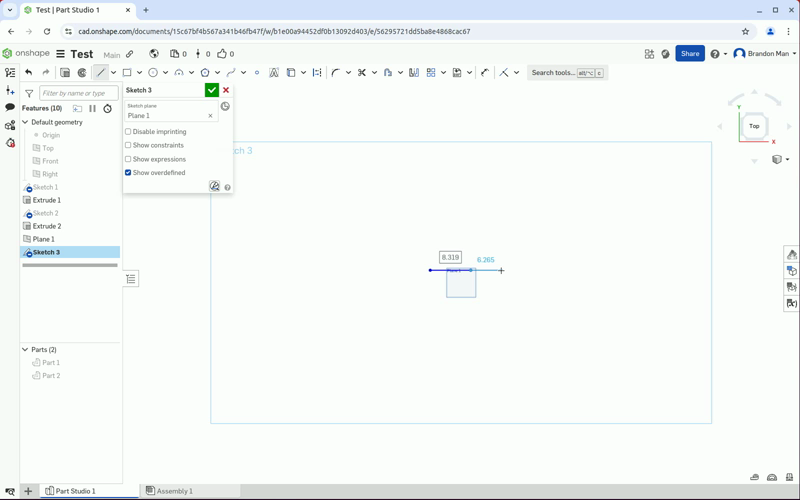
mouse_move(470, 258)
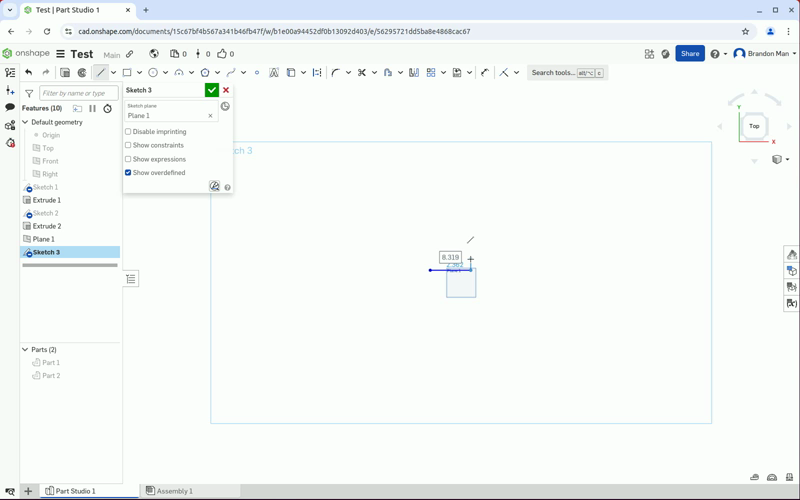
click(470, 258)
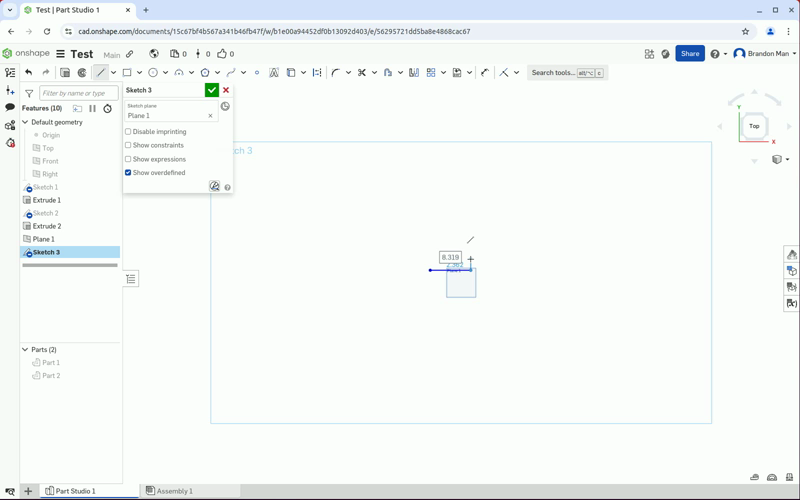
key_up(shift)
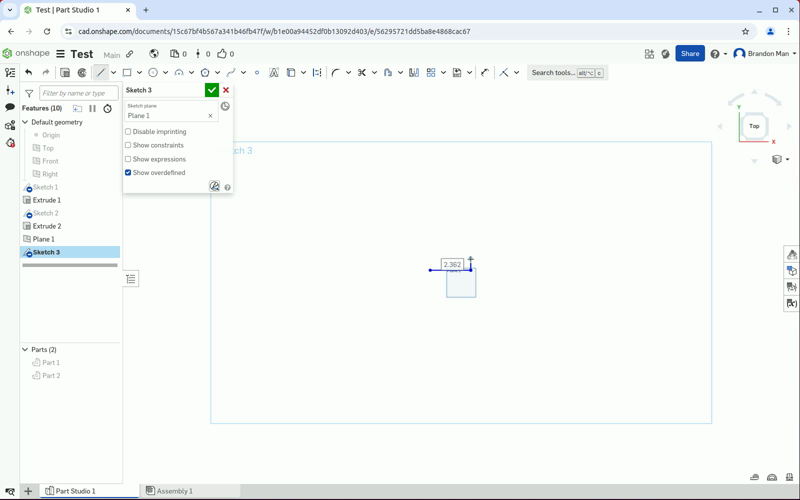
key_down(shift)
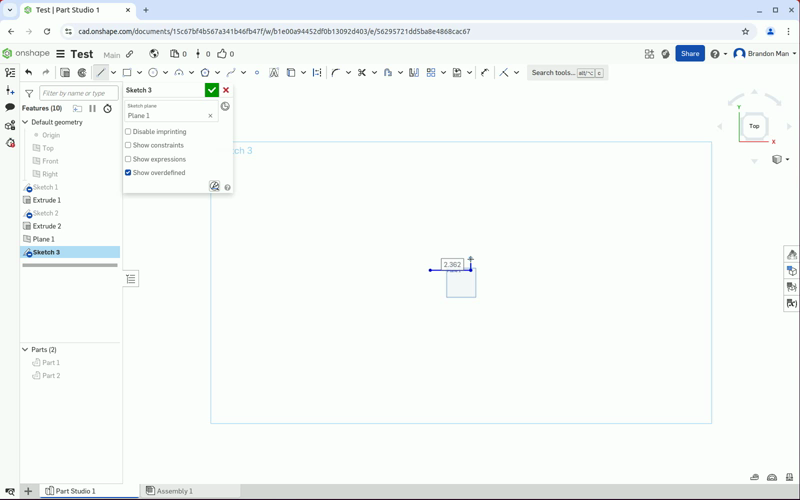
mouse_move(501, 258)
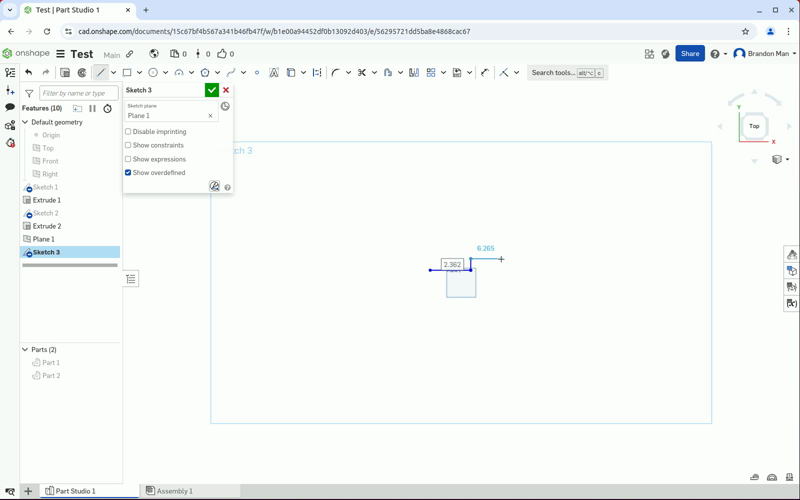
mouse_move(430, 258)
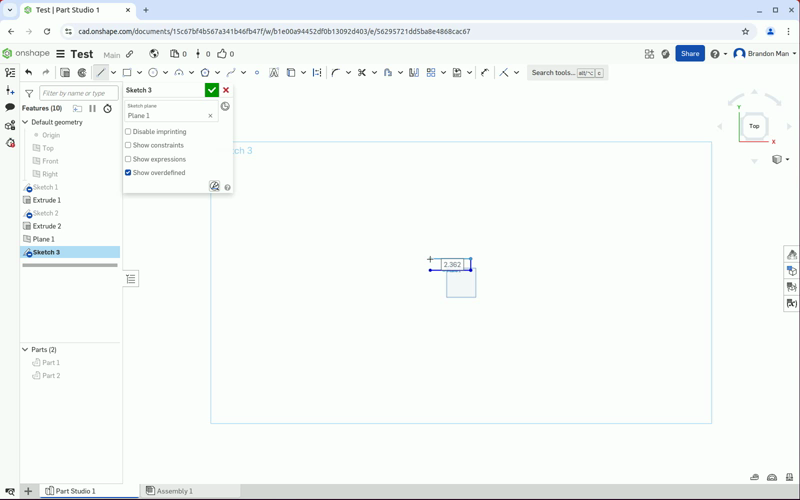
click(430, 258)
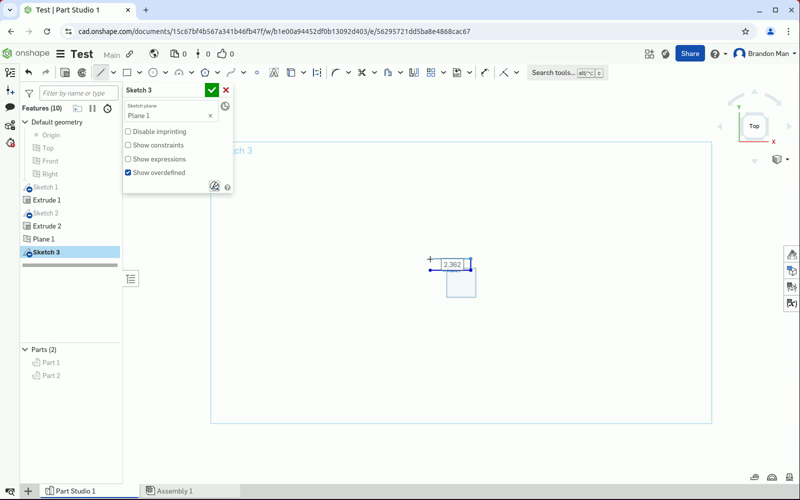
key_up(shift)
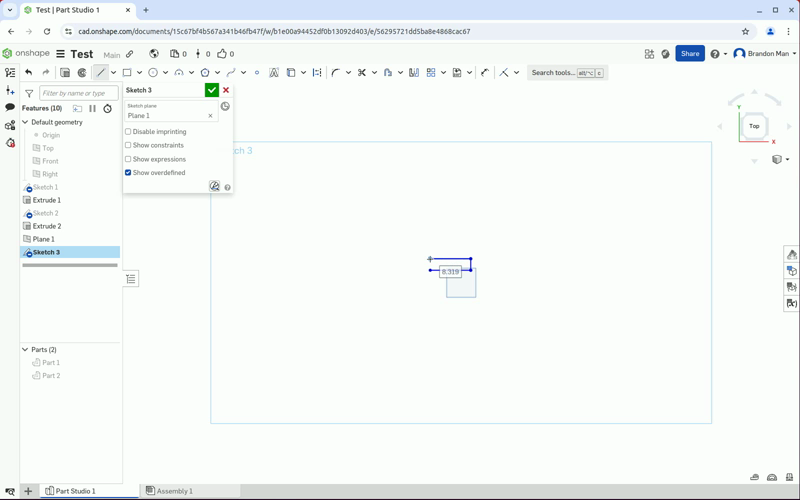
mouse_move(460, 258)
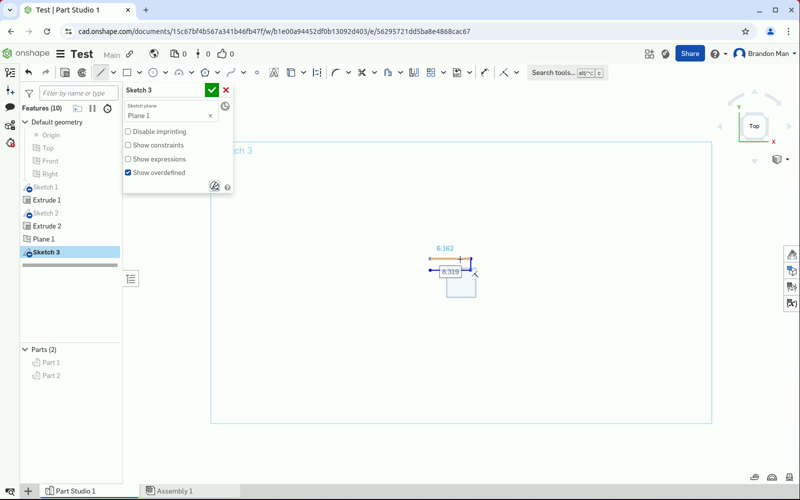
key_down(shift)
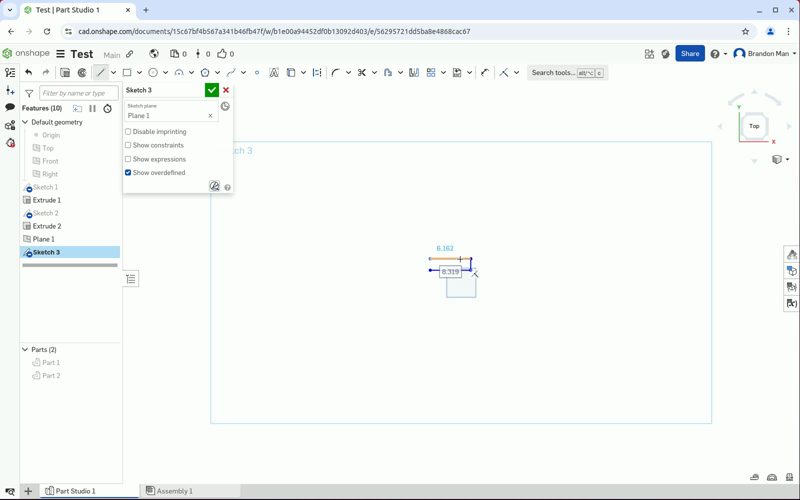
mouse_move(430, 270)
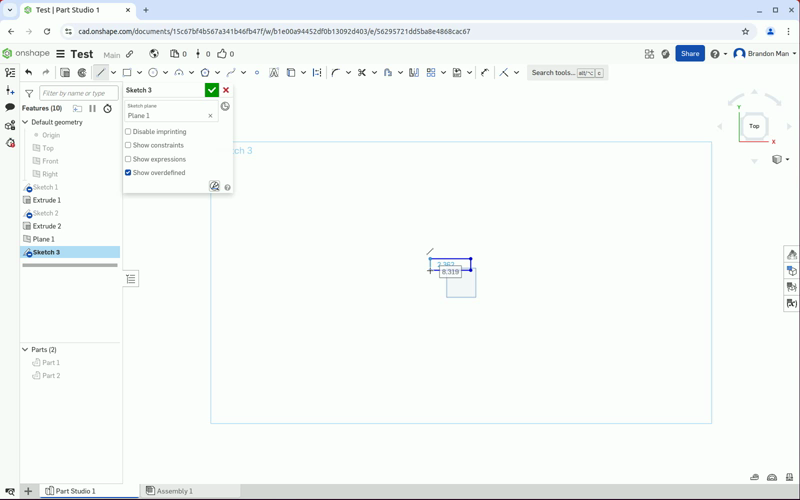
key_up(shift)
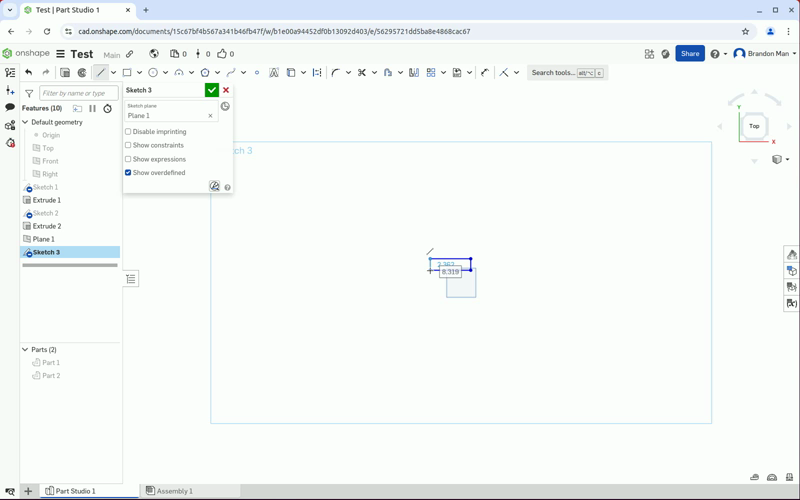
click(430, 270)
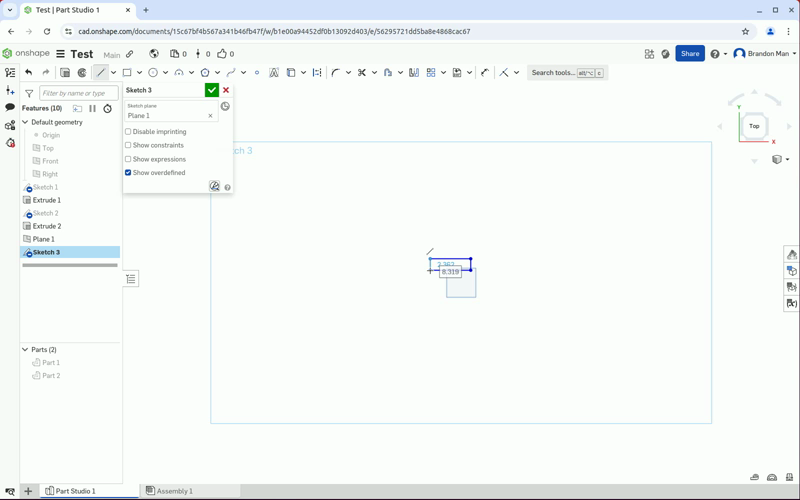
key(esc)
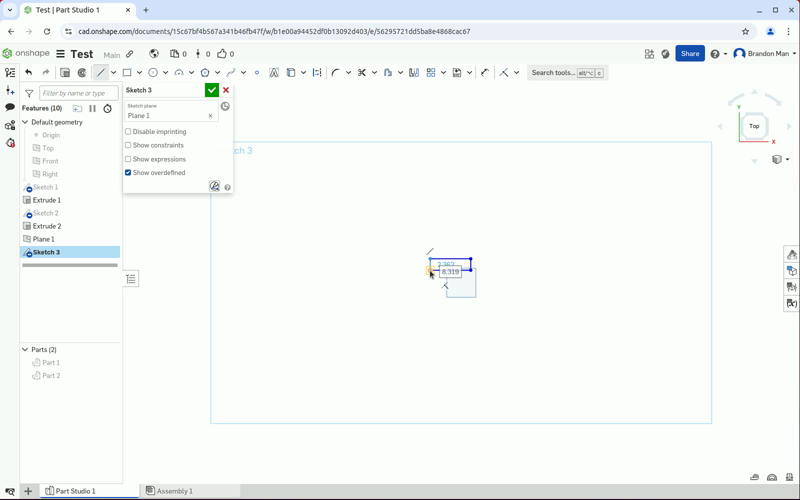
mouse_move(432, 262)
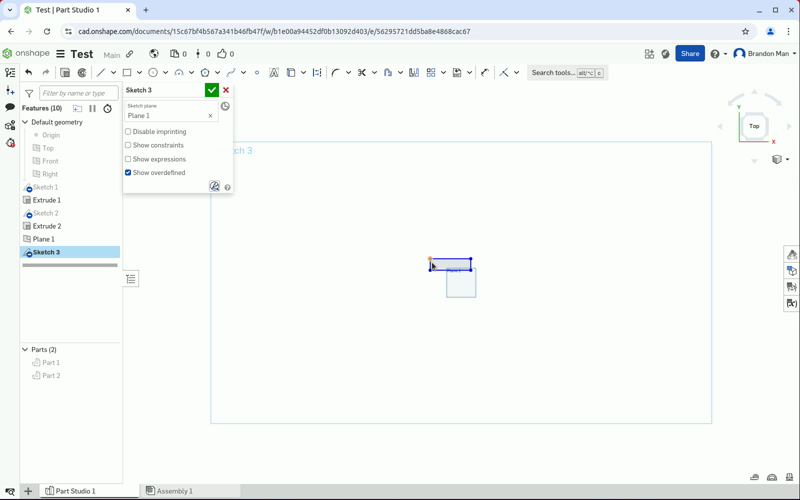
scroll(6)
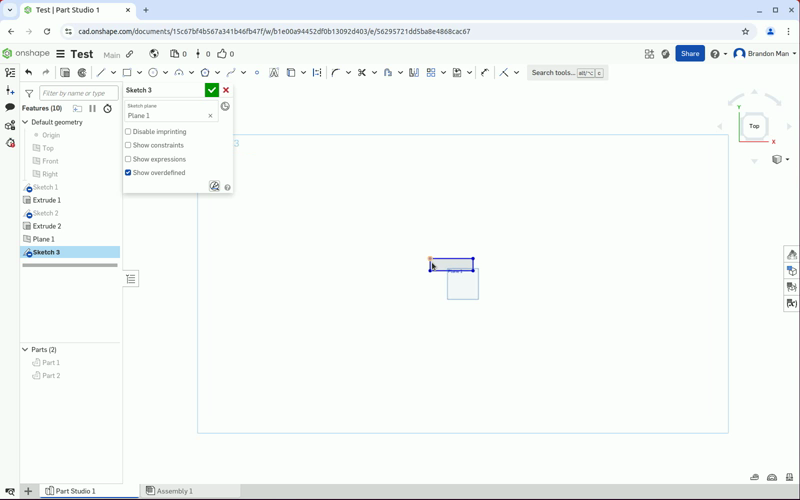
scroll(6)
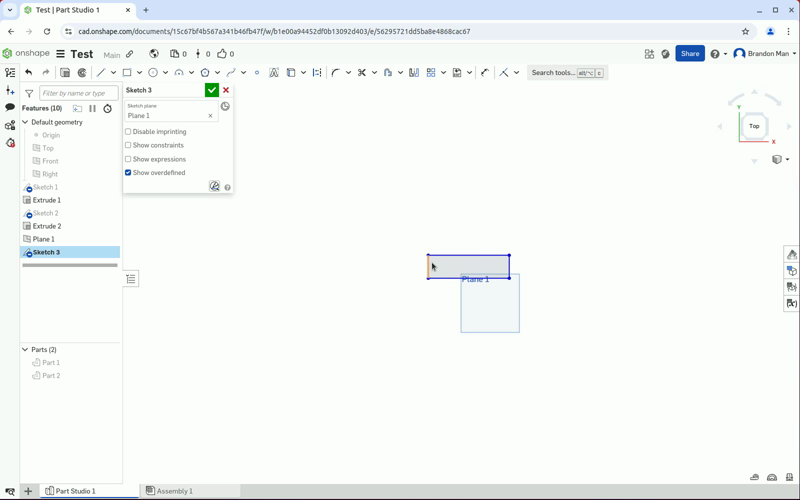
scroll(6)
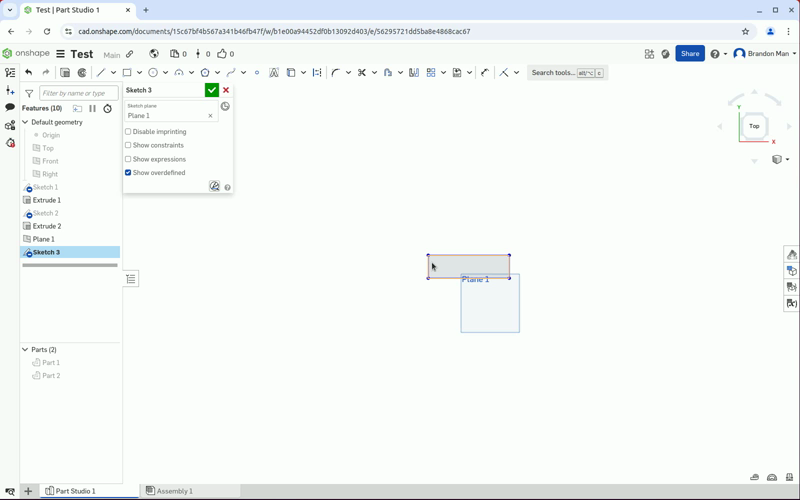
scroll(6)
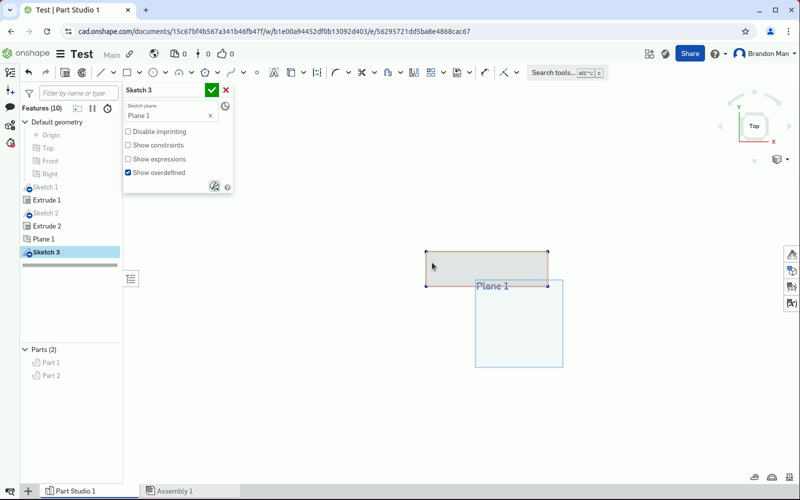
scroll(6)
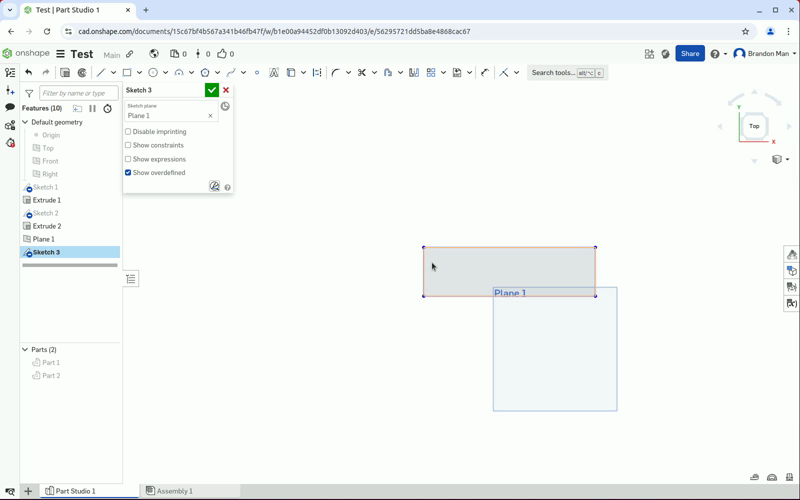
scroll(6)
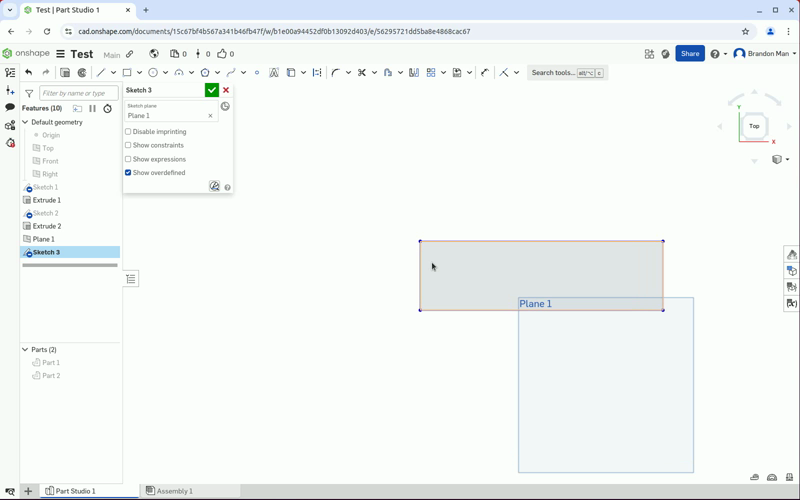
scroll(6)
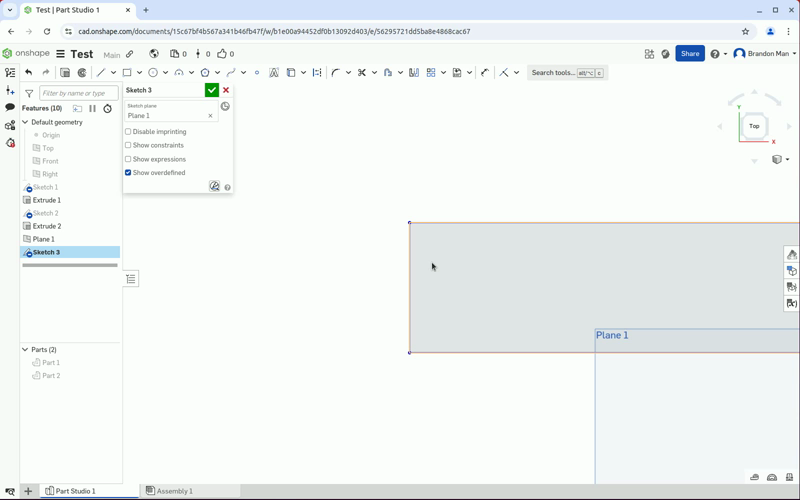
click(432, 262)
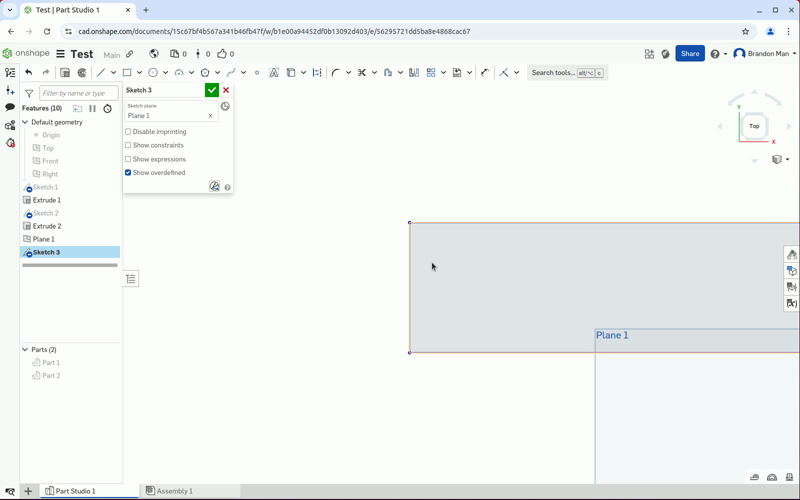
scroll(-6)
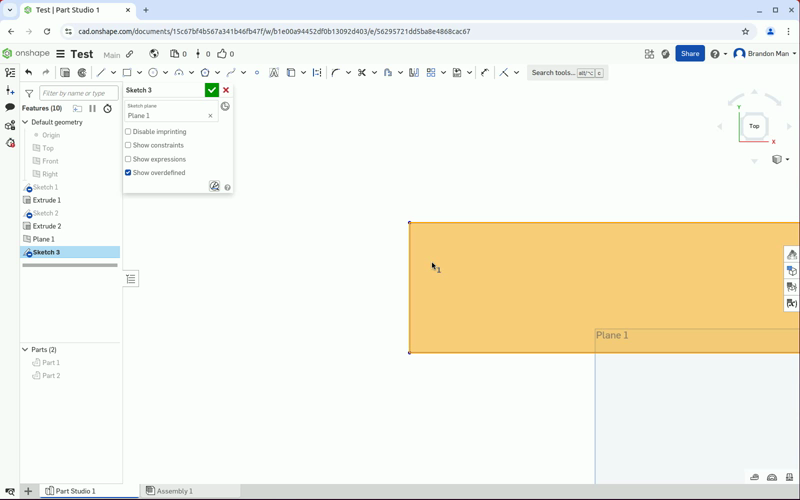
scroll(-6)
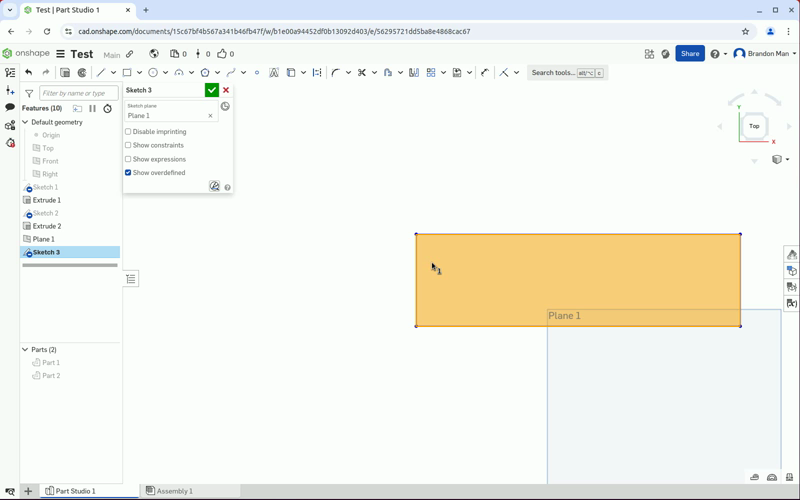
scroll(-6)
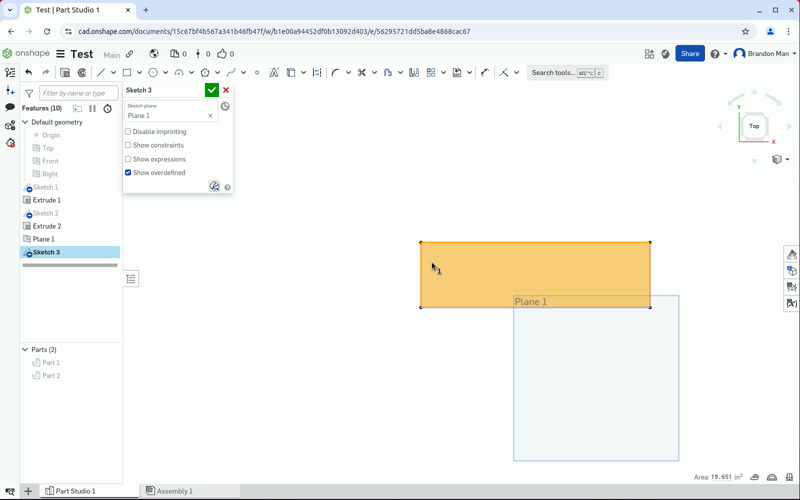
scroll(-6)
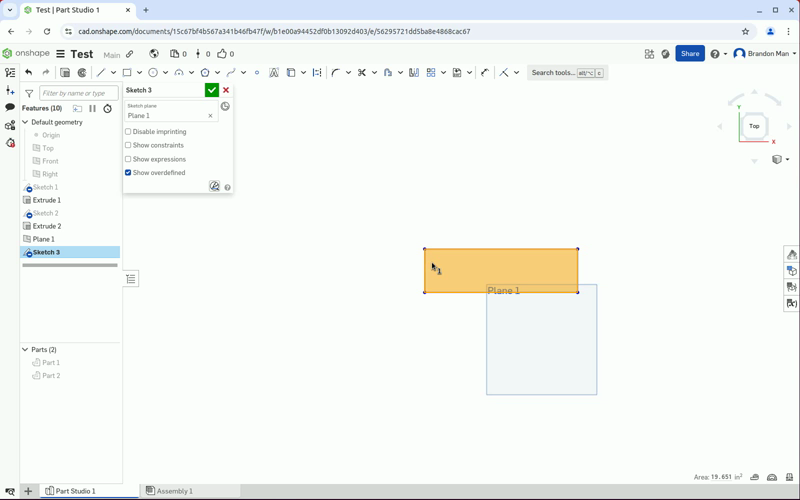
scroll(-6)
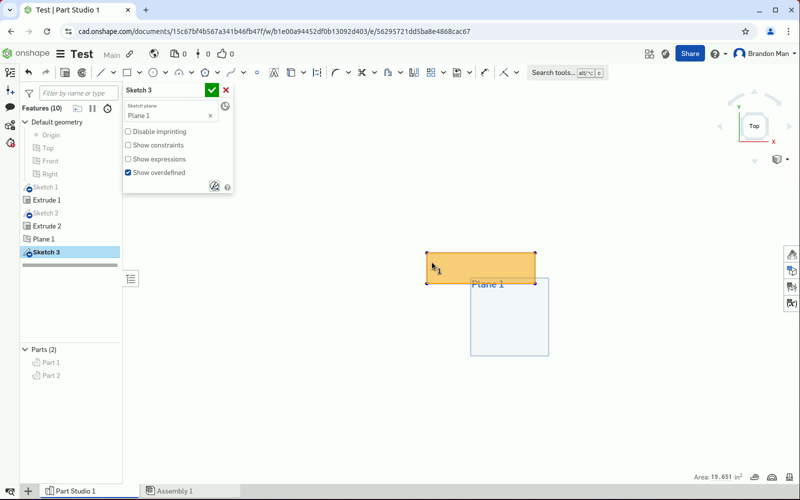
scroll(-6)
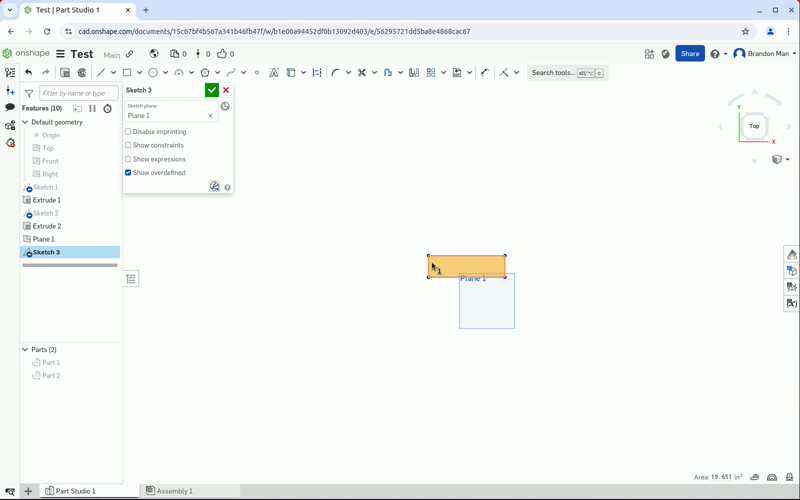
scroll(-6)
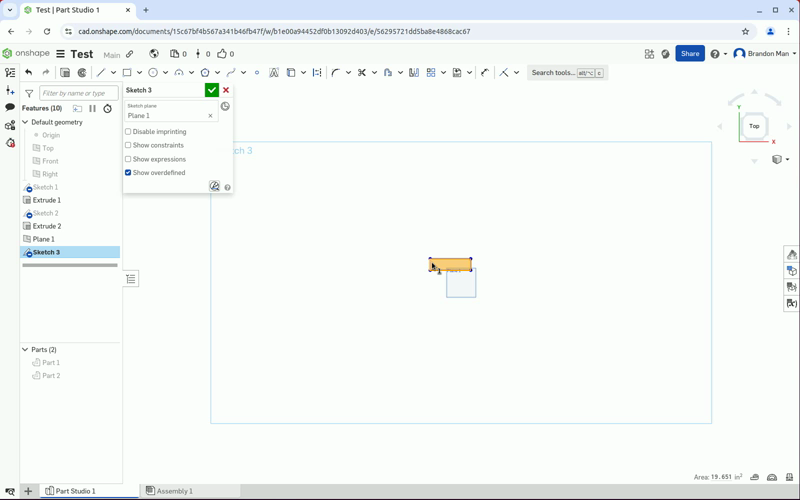
mouse_move(73, 352)
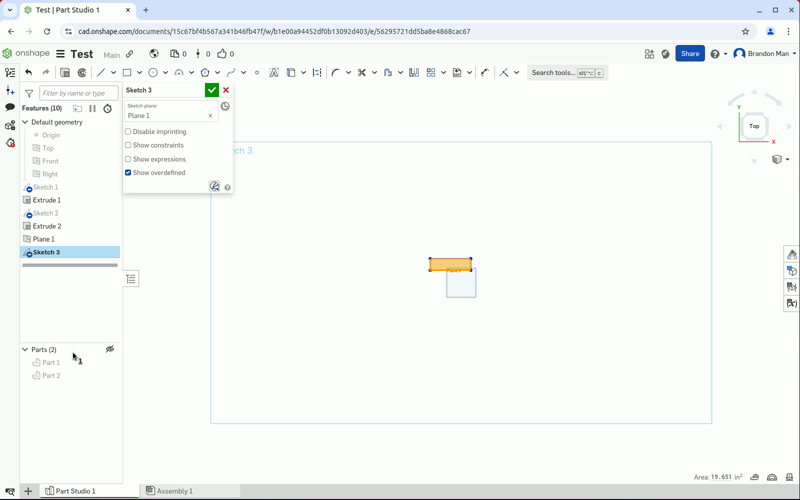
key(shift+y)
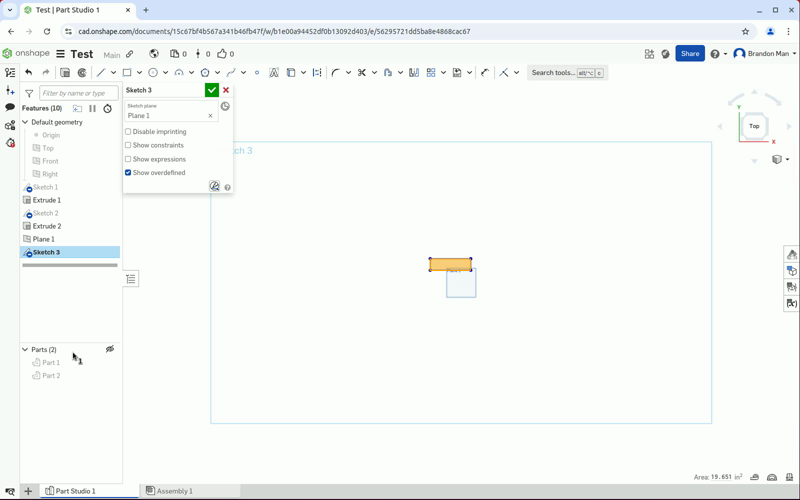
key(shift+e)
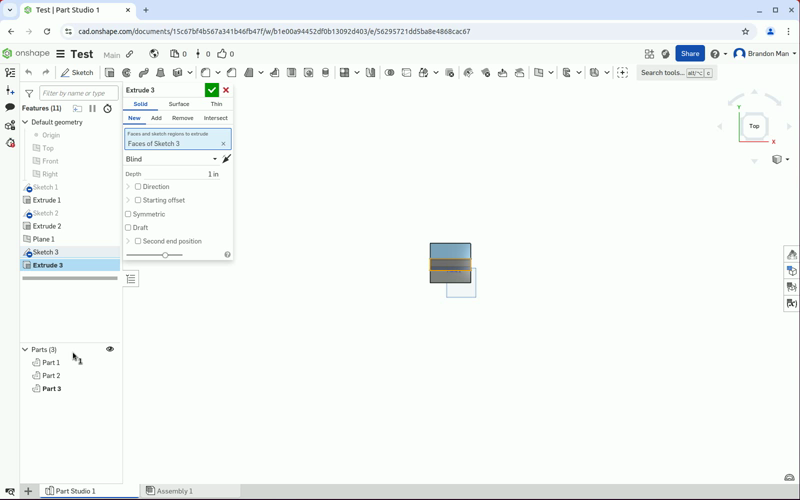
mouse_move(143, 106)
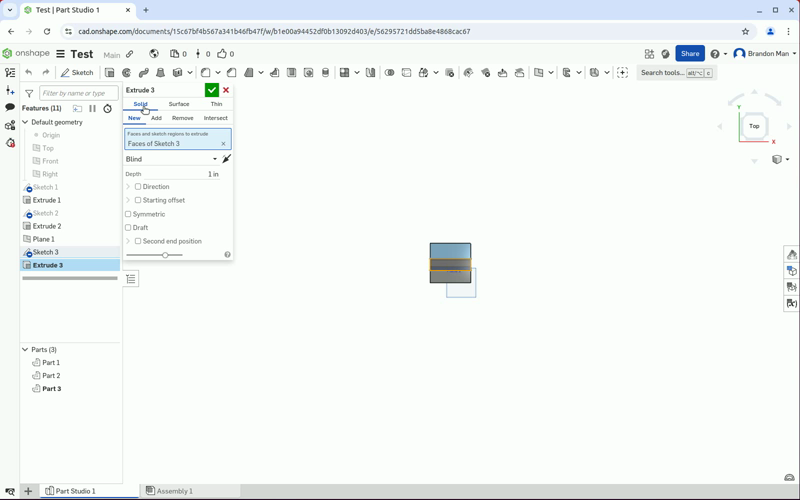
click(143, 106)
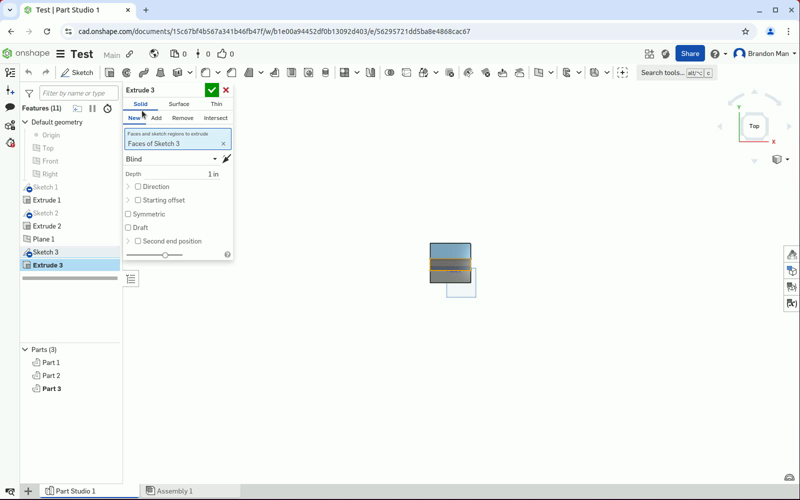
mouse_move(137, 120)
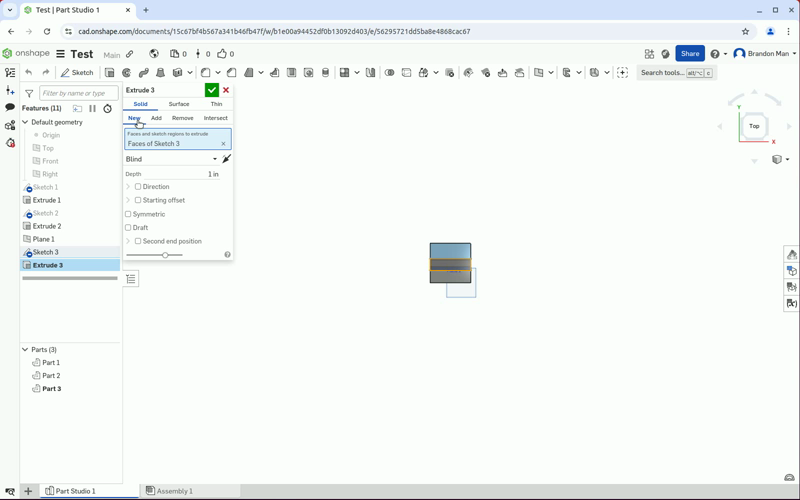
click(137, 120)
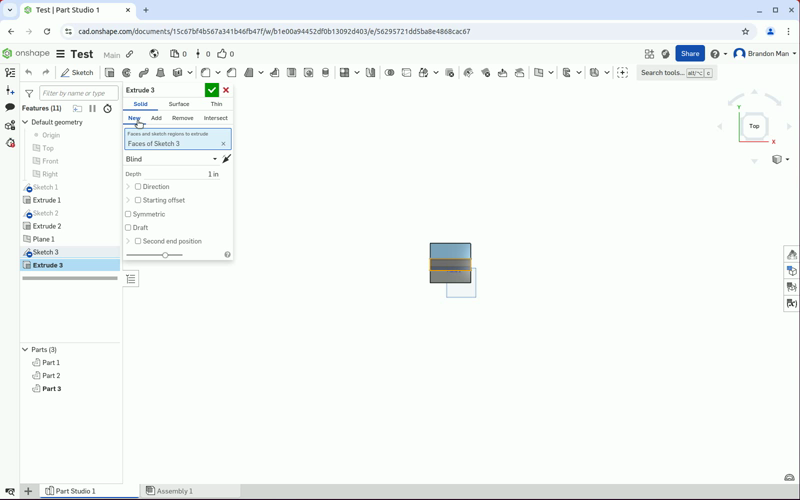
key(tab, 4)
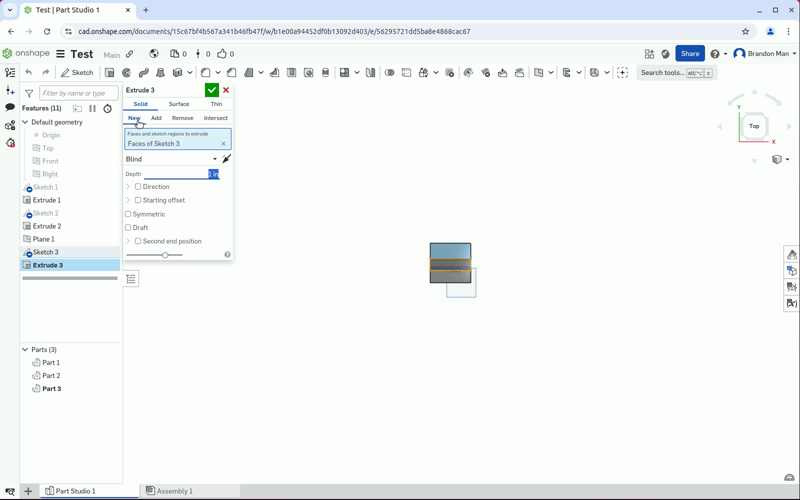
text(9.869)
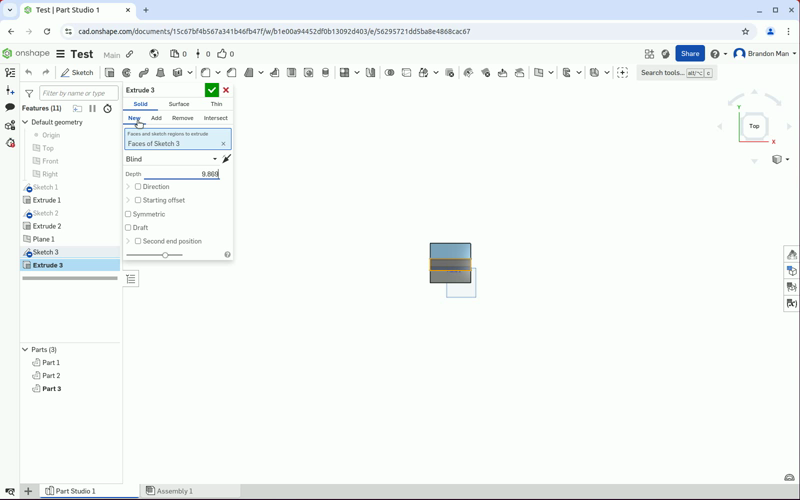
key(enter)
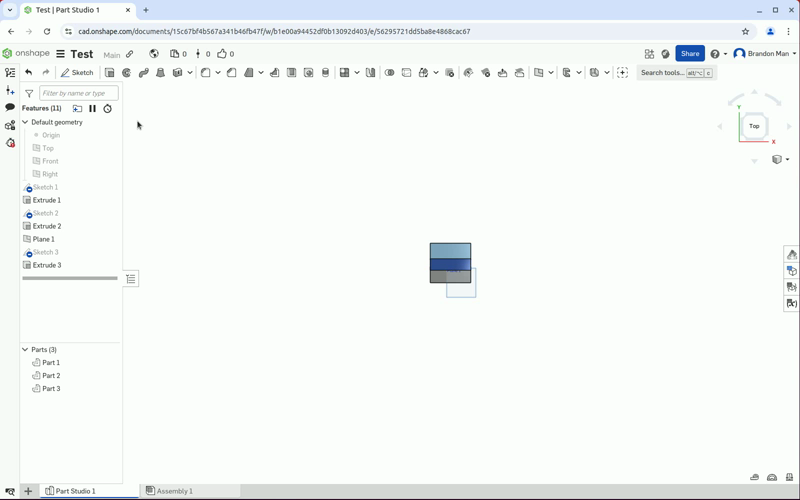
key(shift+h)
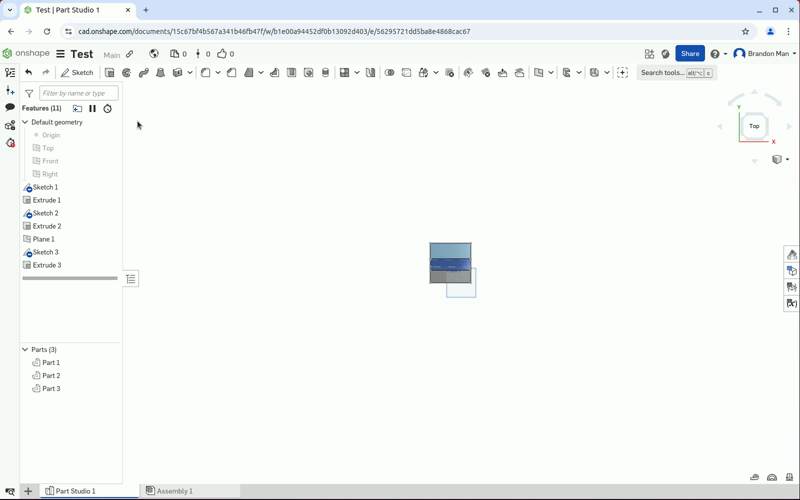
key(shift+h)
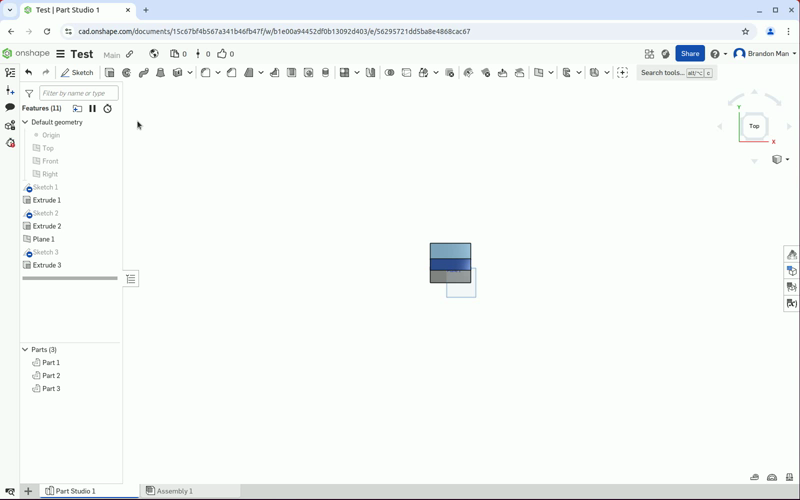
mouse_move(73, 189)
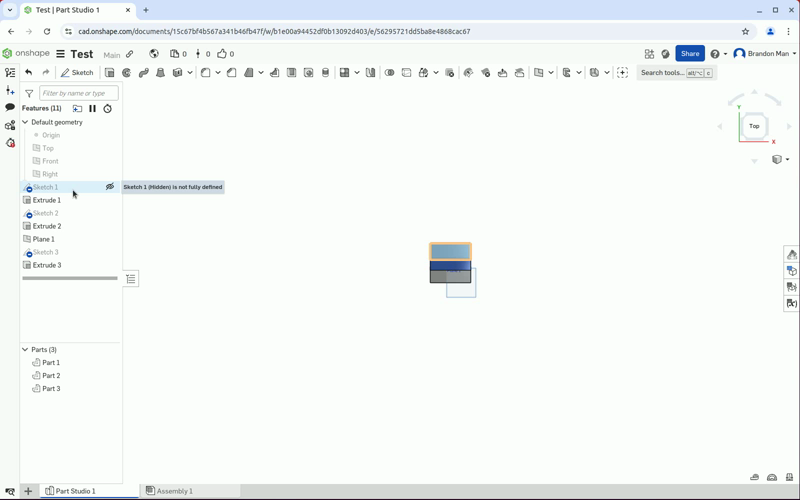
click(73, 189)
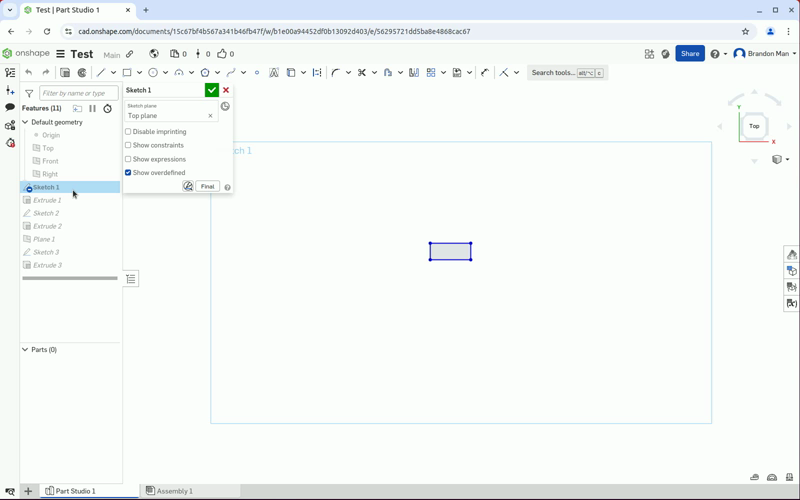
mouse_move(229, 92)
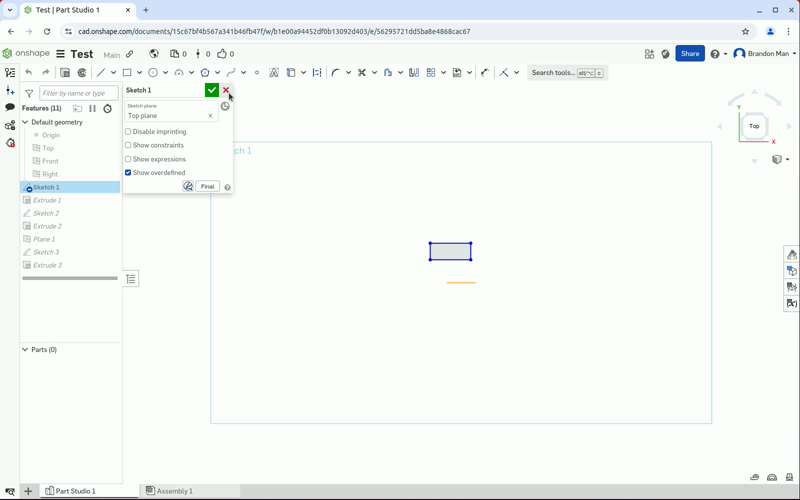
click(229, 92)
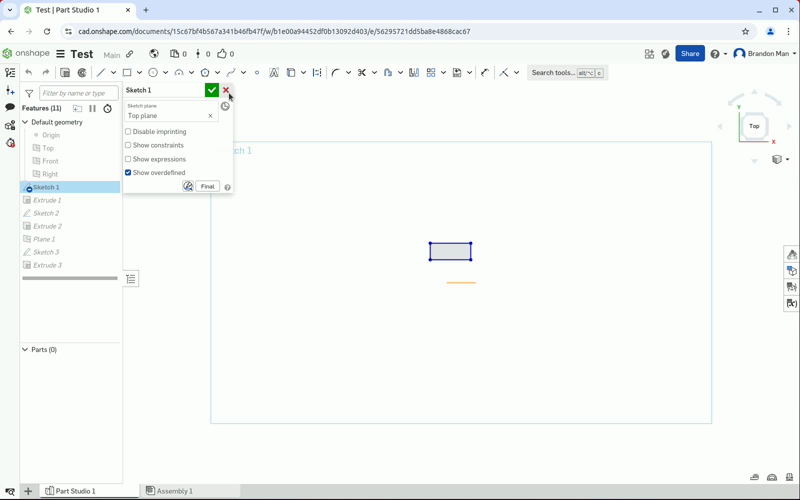
key(shift+s)
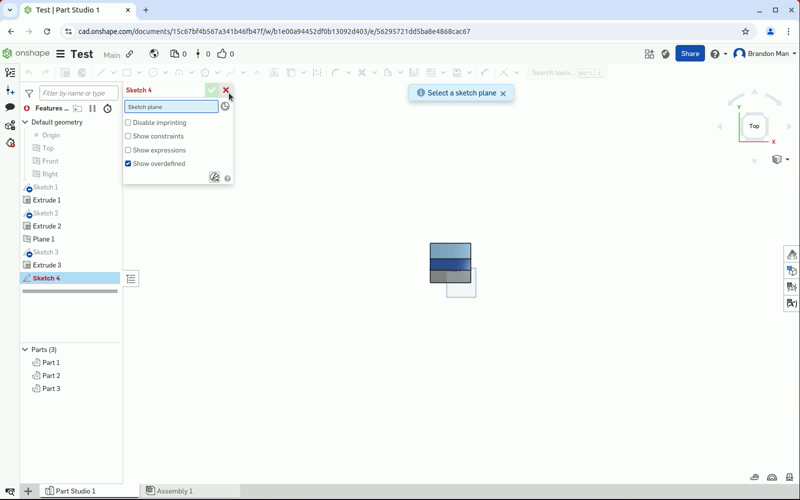
mouse_move(73, 241)
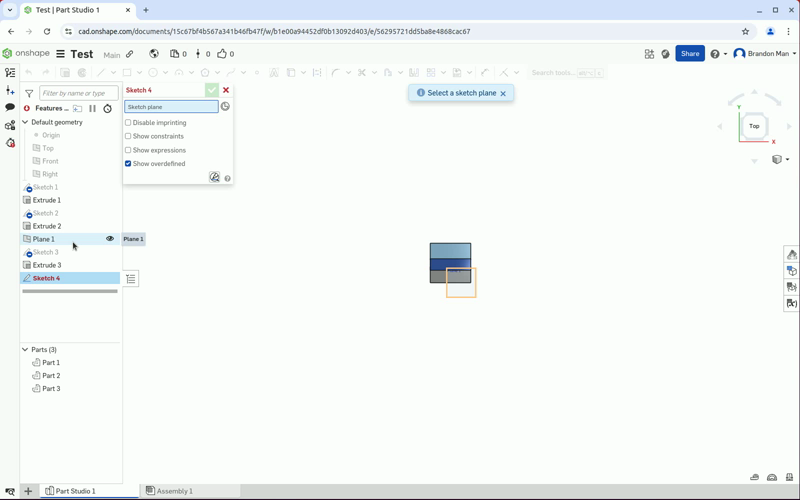
click(73, 241)
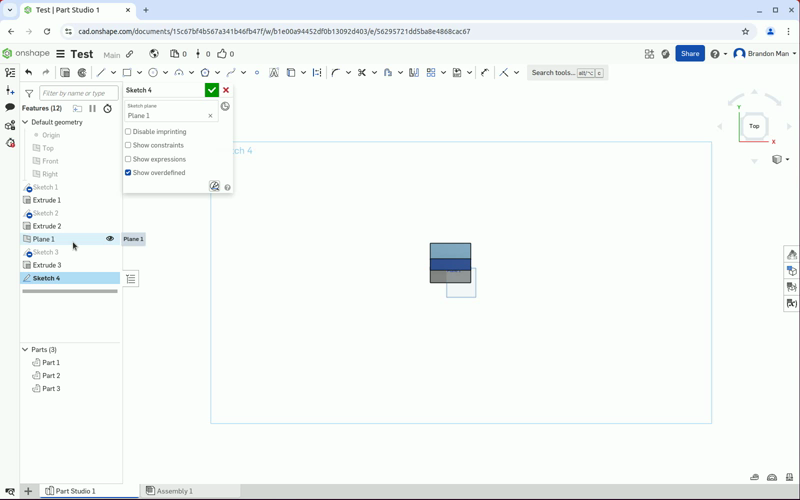
mouse_move(73, 352)
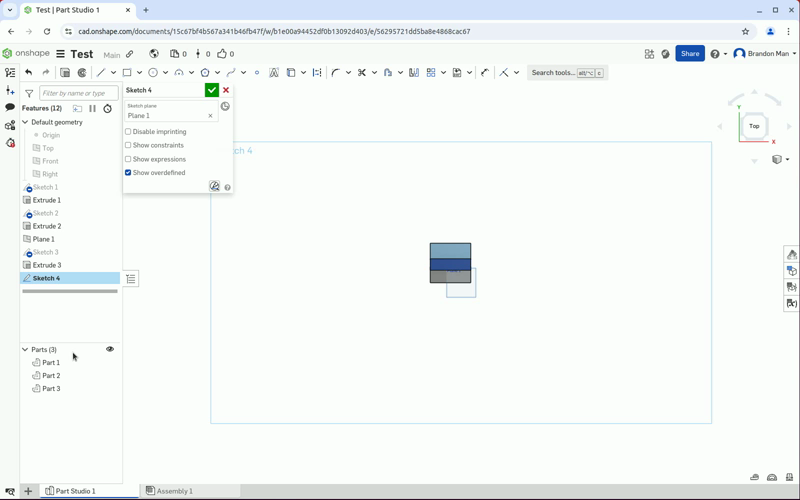
key(y)
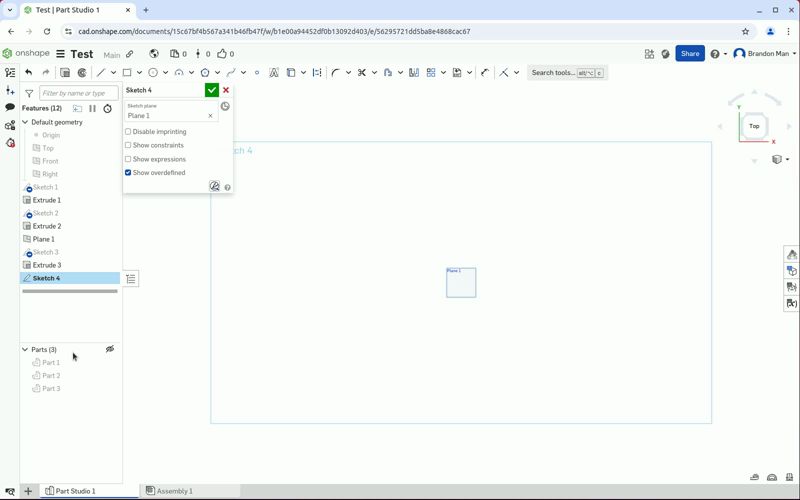
key(l)
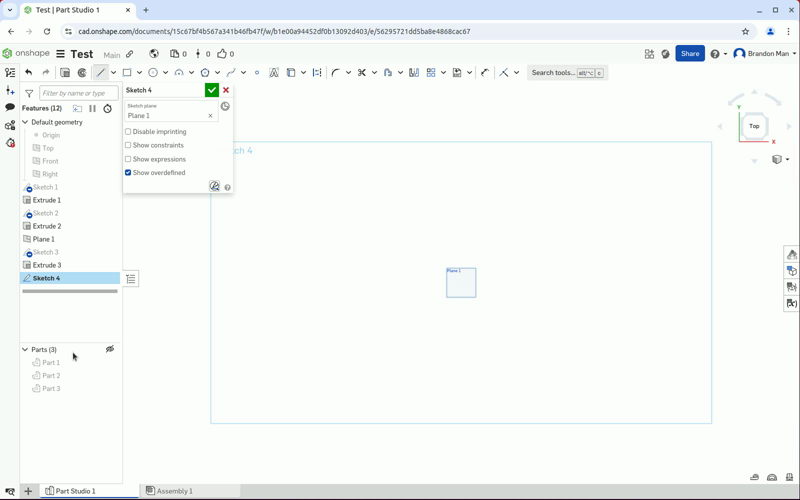
key_down(shift)
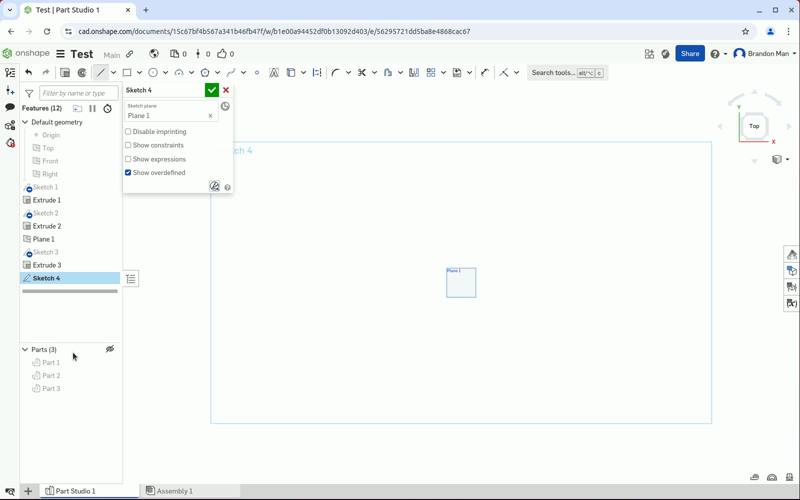
mouse_move(430, 259)
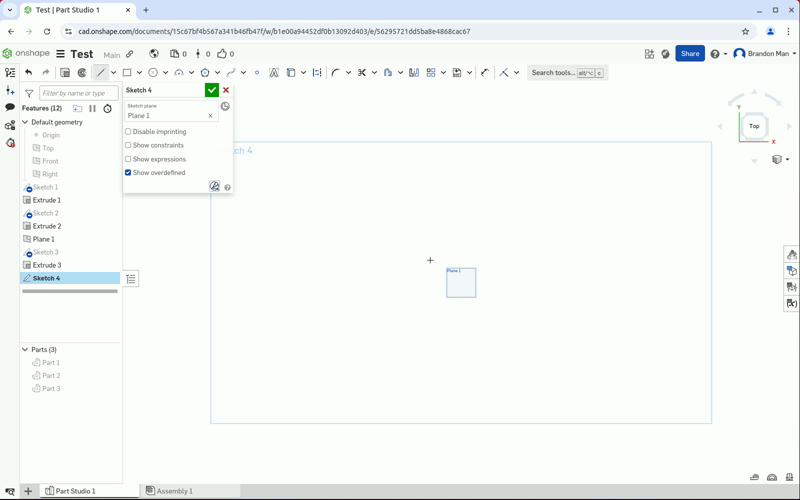
click(430, 259)
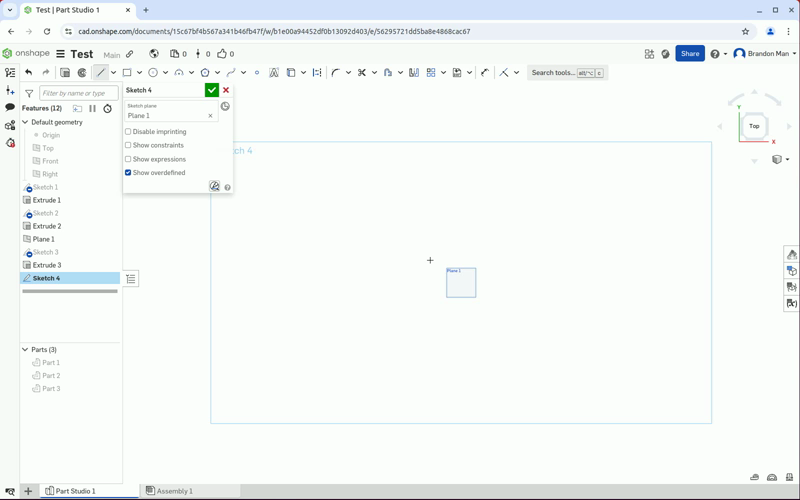
key_up(shift)
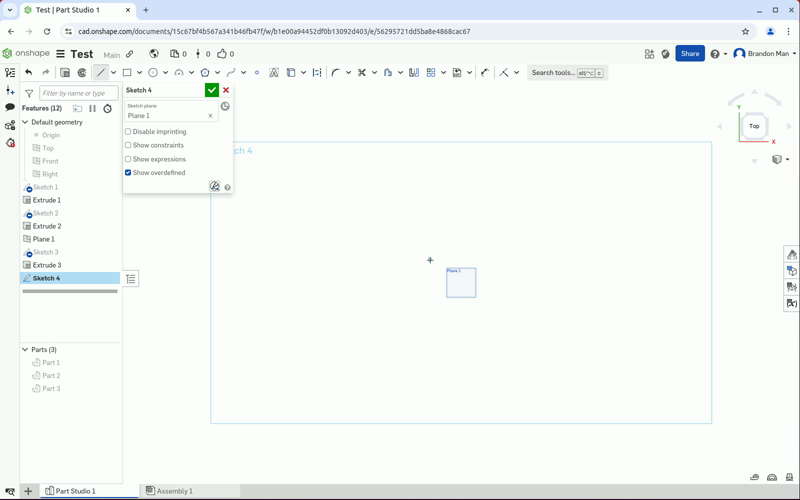
key_down(shift)
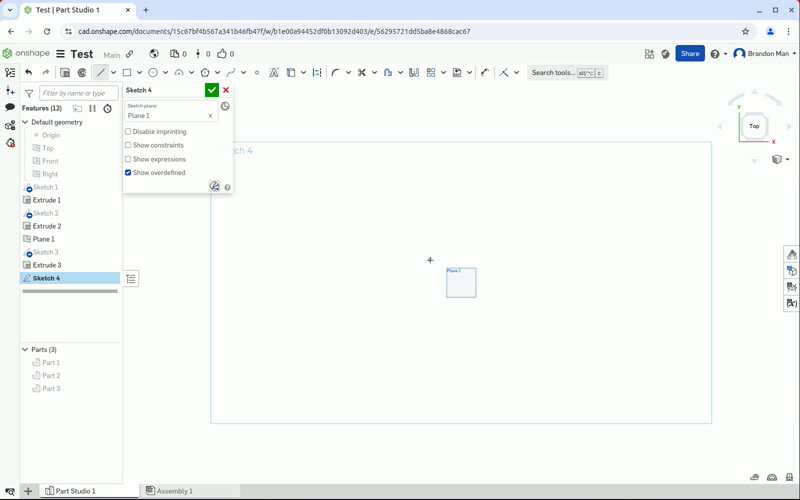
mouse_move(460, 259)
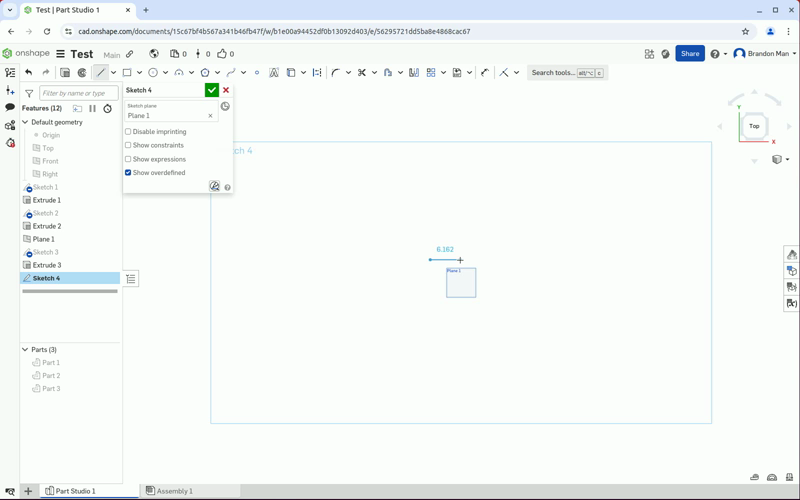
mouse_move(470, 259)
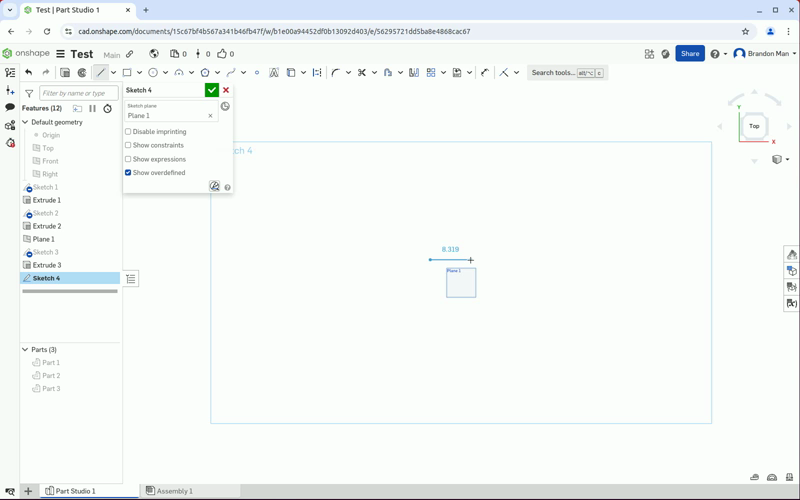
click(470, 259)
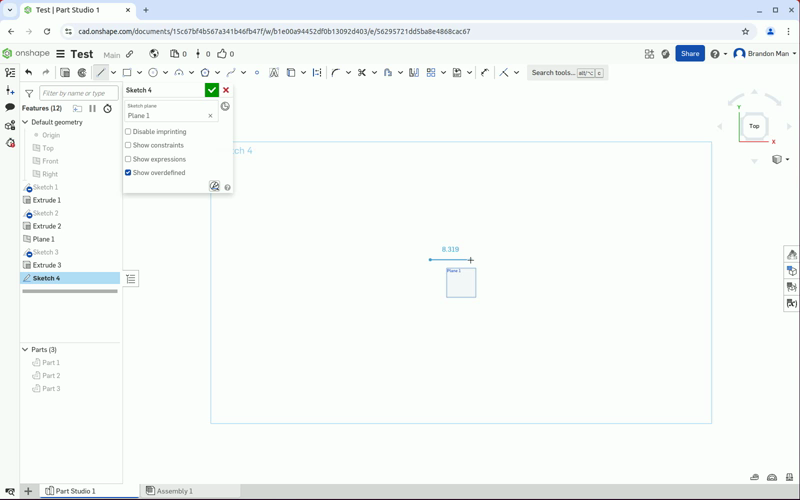
key_up(shift)
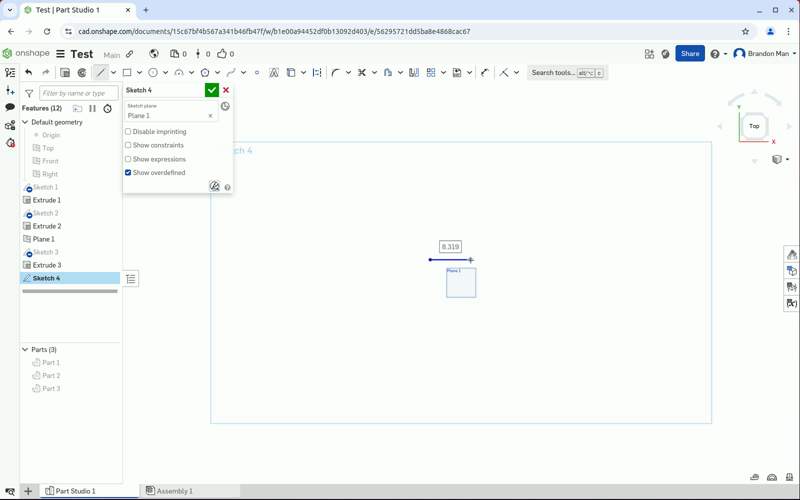
key_down(shift)
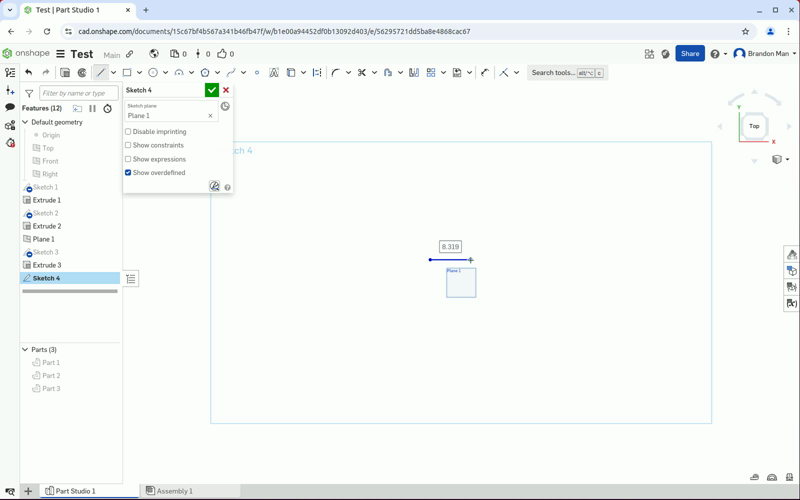
mouse_move(501, 259)
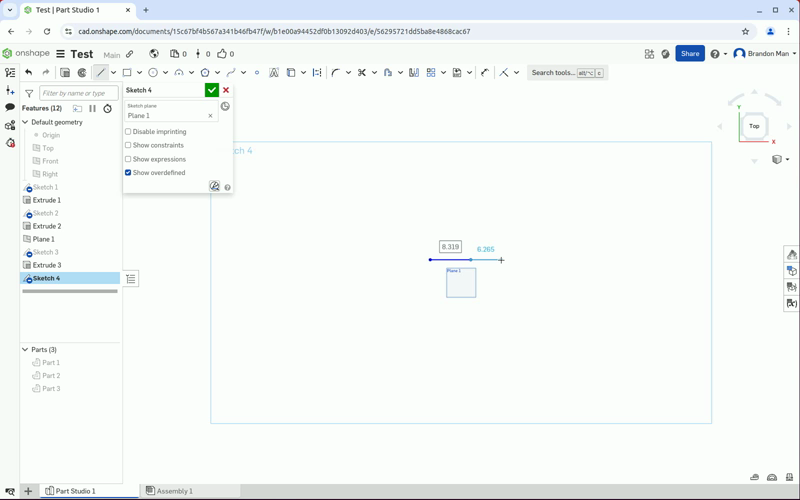
mouse_move(470, 256)
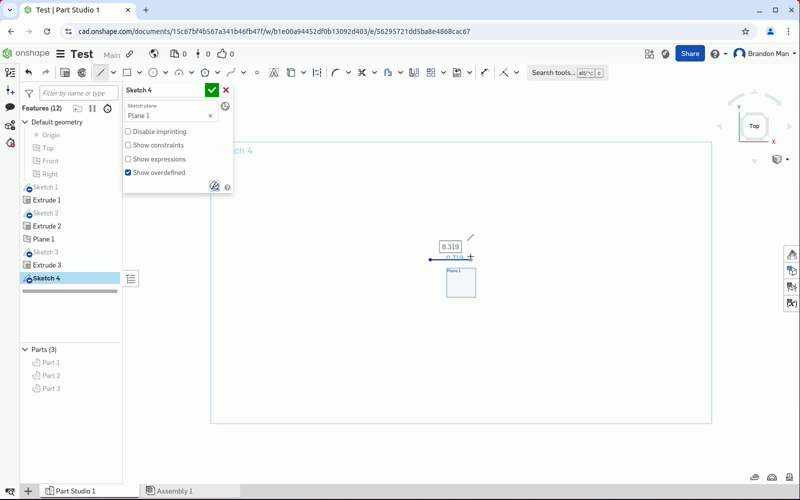
scroll(6)
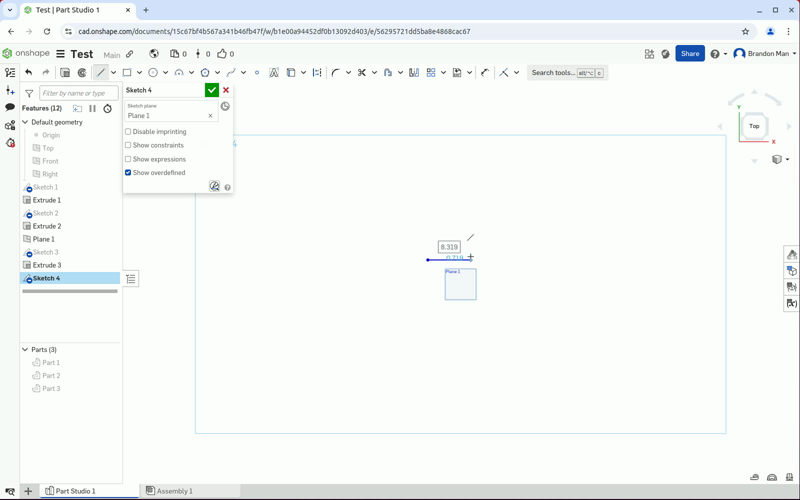
scroll(6)
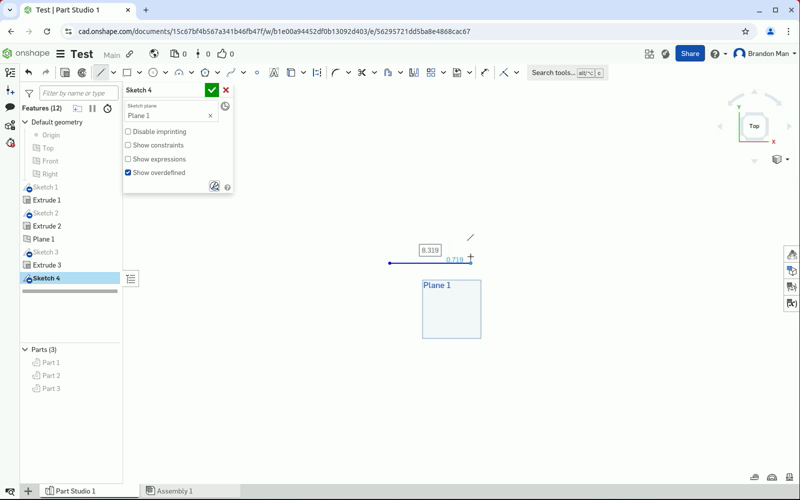
scroll(6)
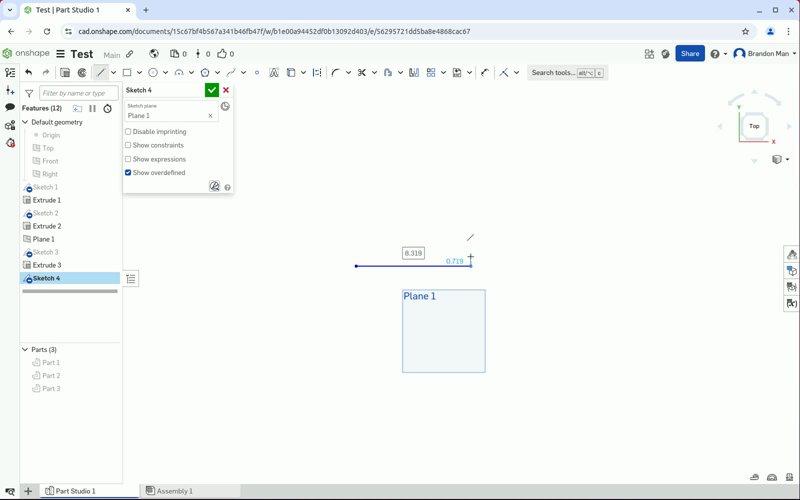
scroll(6)
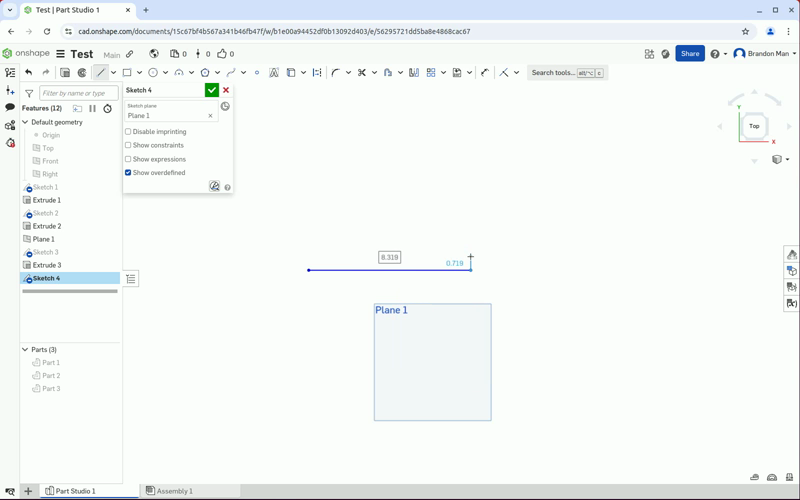
scroll(6)
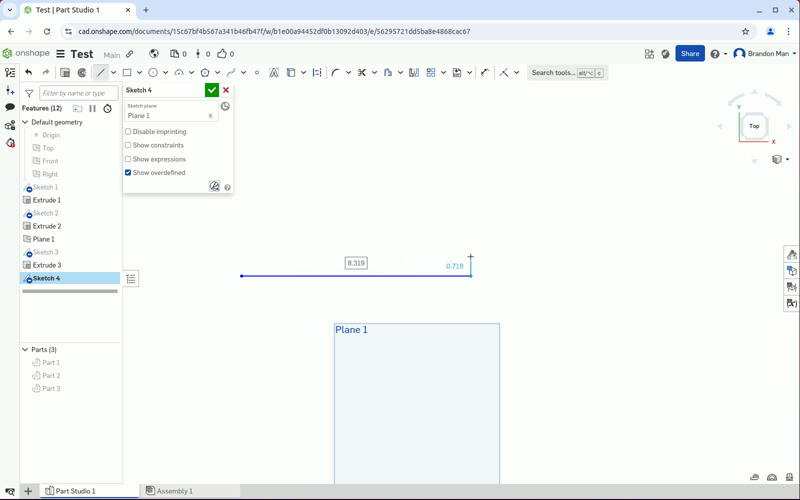
scroll(6)
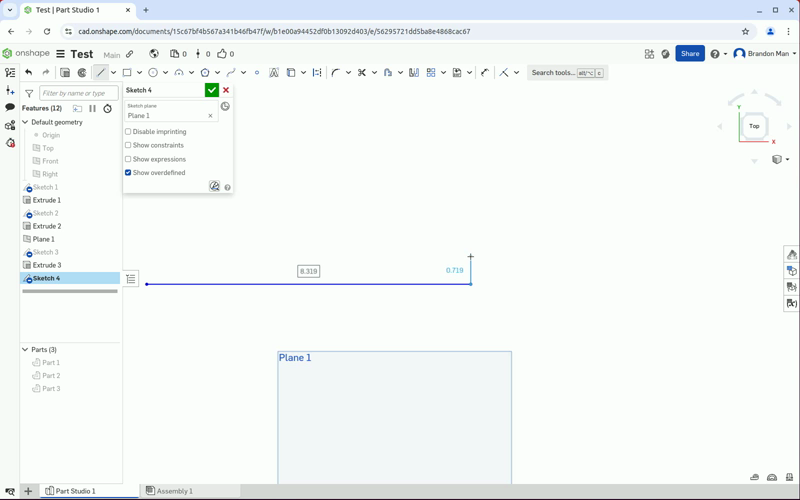
scroll(6)
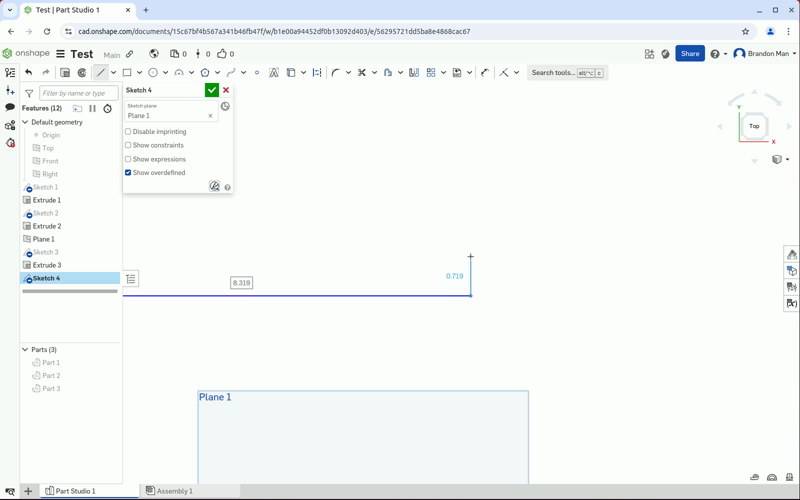
click(470, 256)
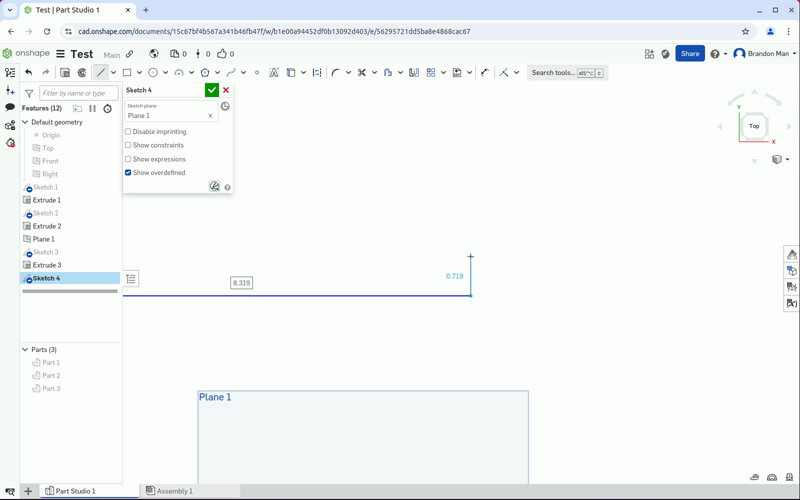
scroll(-6)
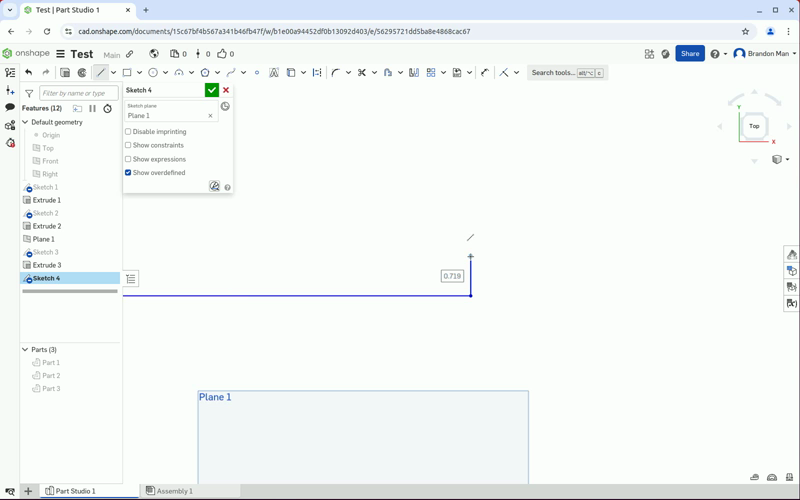
scroll(-6)
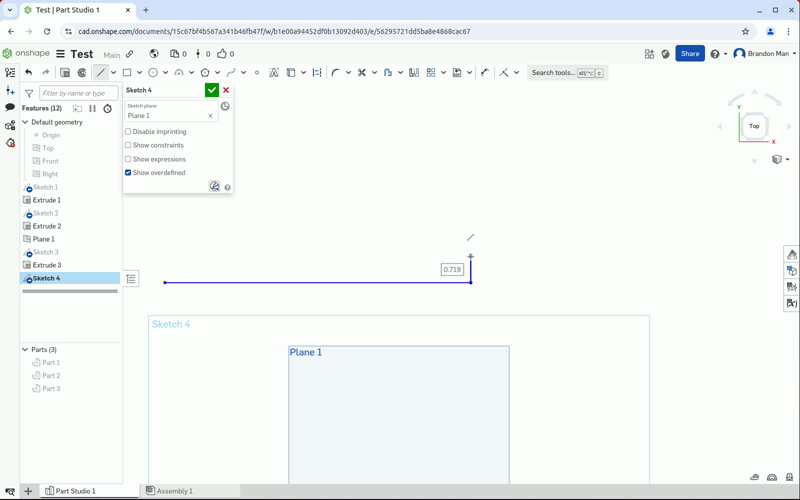
scroll(-6)
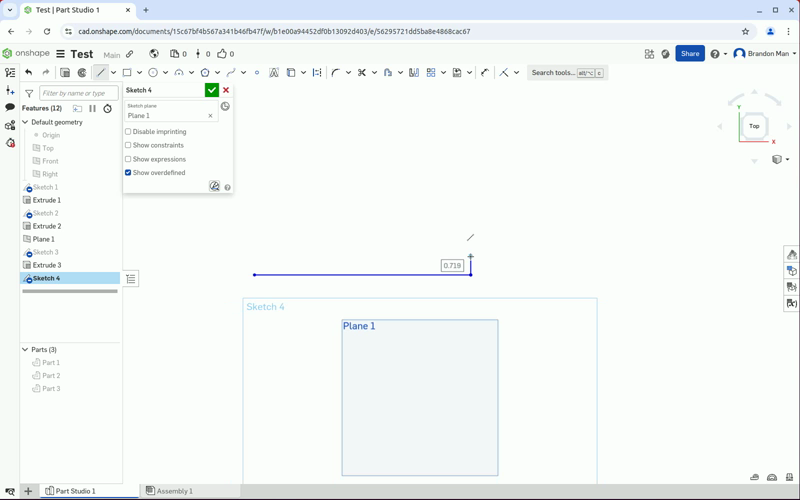
scroll(-6)
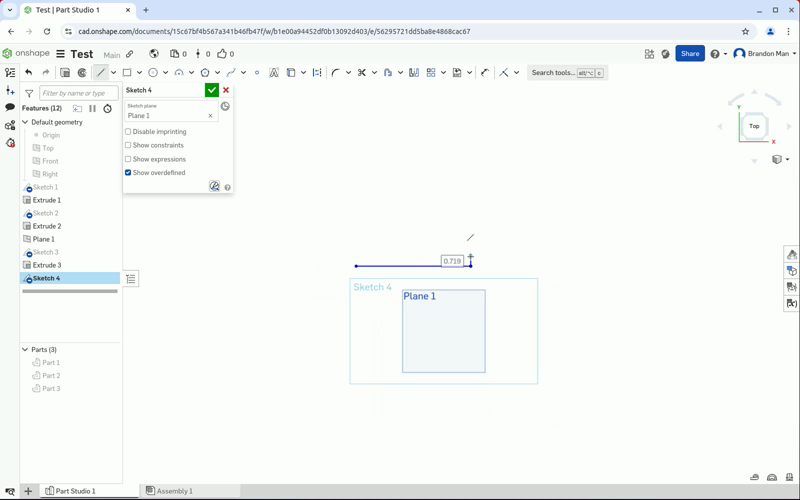
scroll(-6)
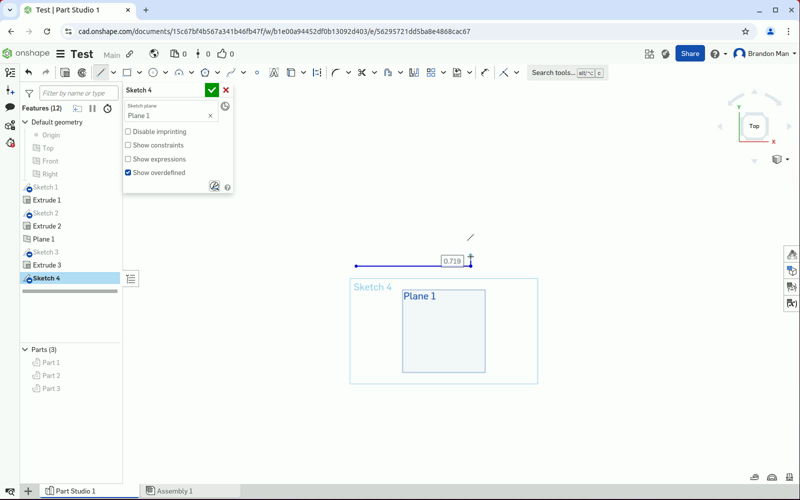
scroll(-6)
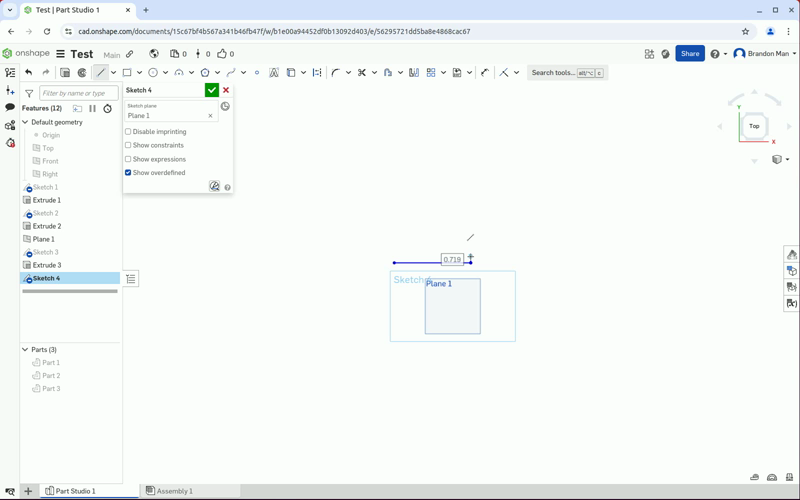
scroll(-6)
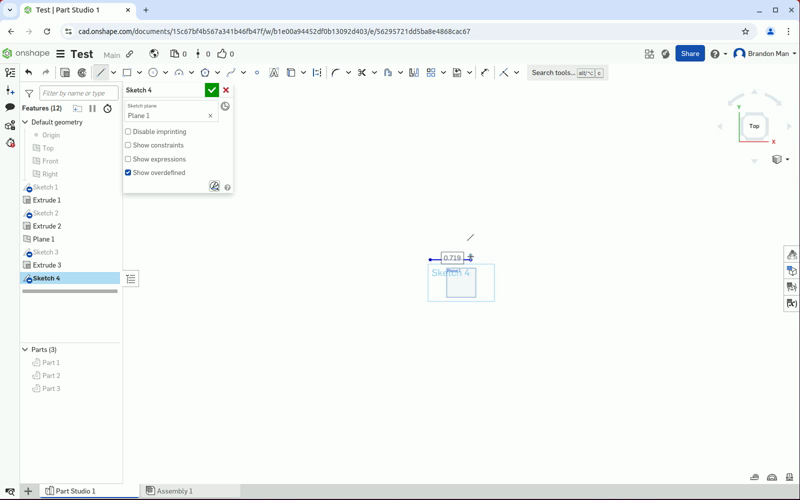
key_up(shift)
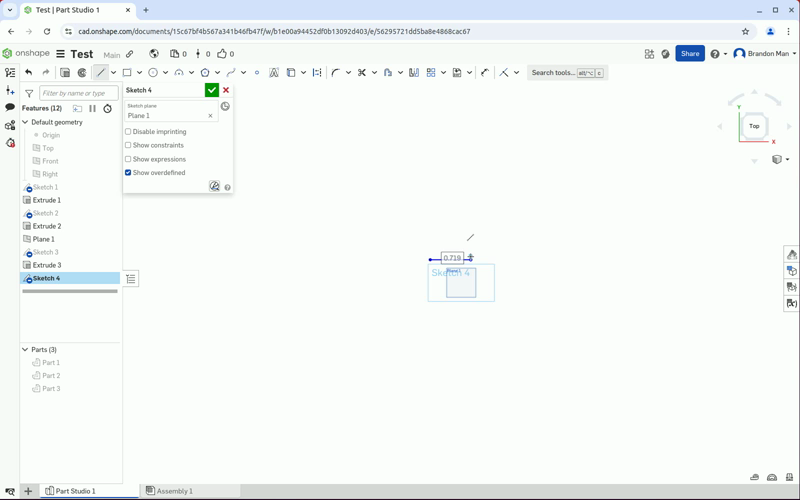
key_down(shift)
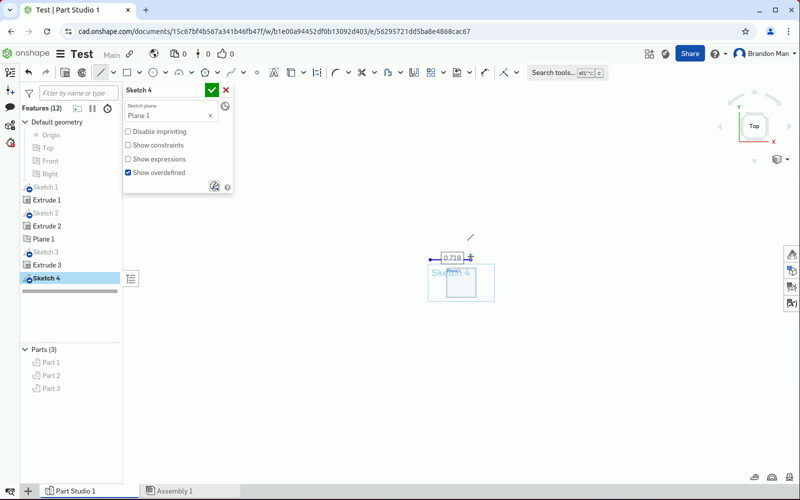
mouse_move(501, 256)
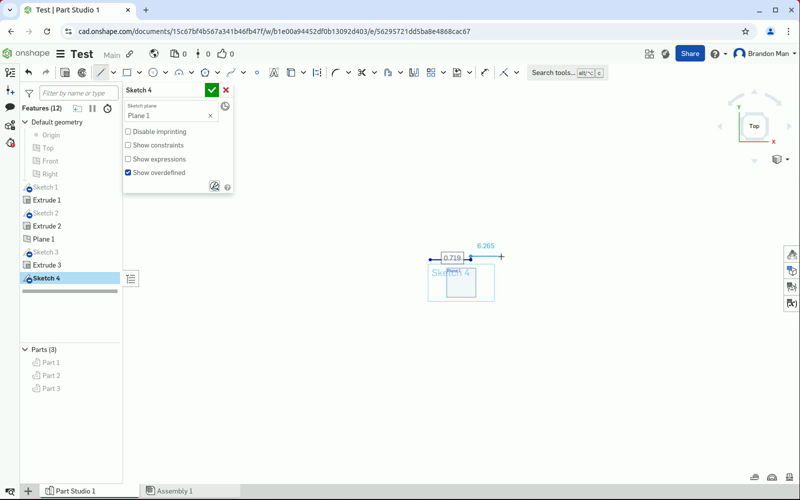
mouse_move(430, 256)
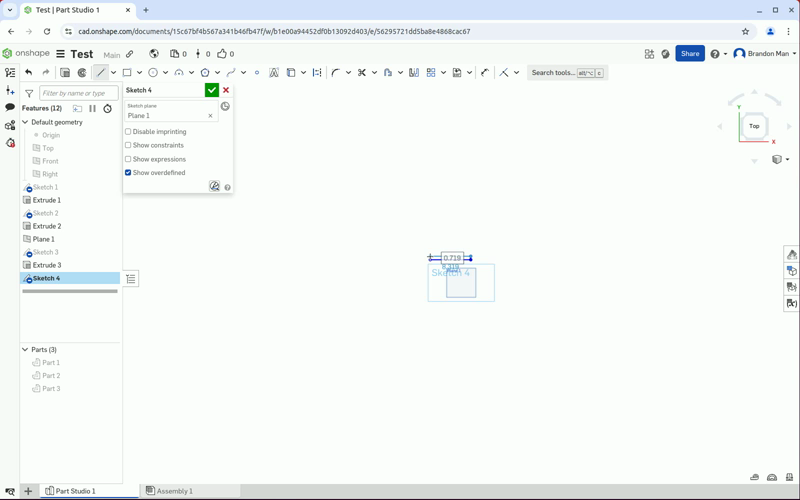
scroll(6)
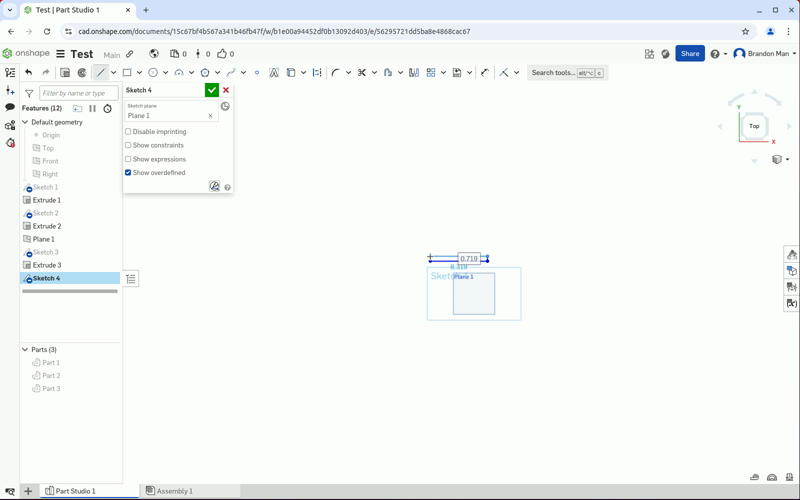
scroll(6)
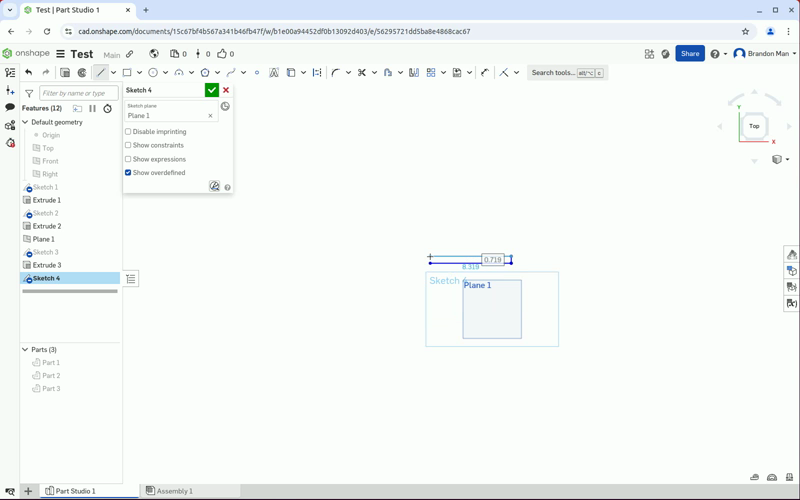
scroll(6)
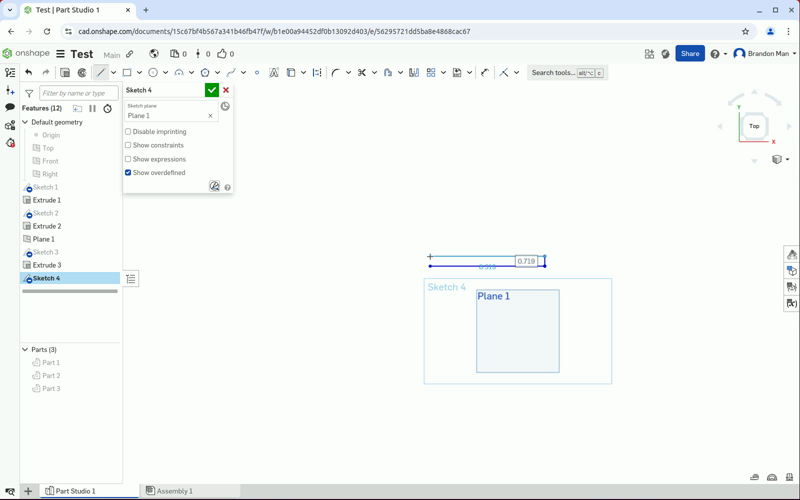
scroll(6)
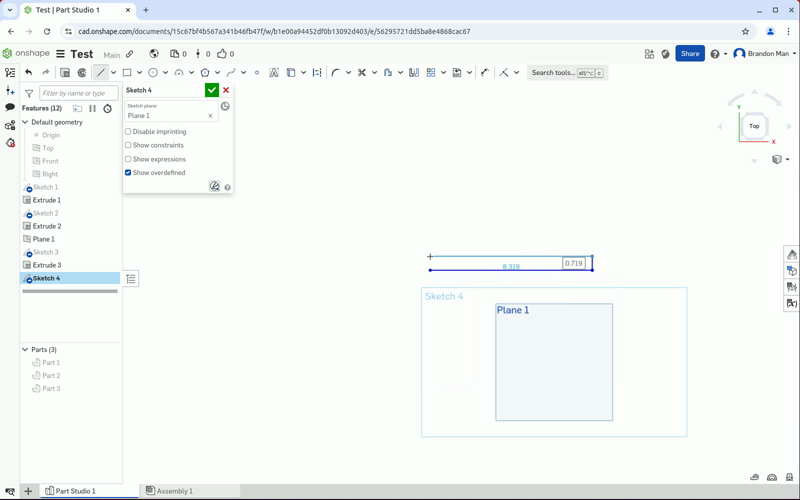
scroll(6)
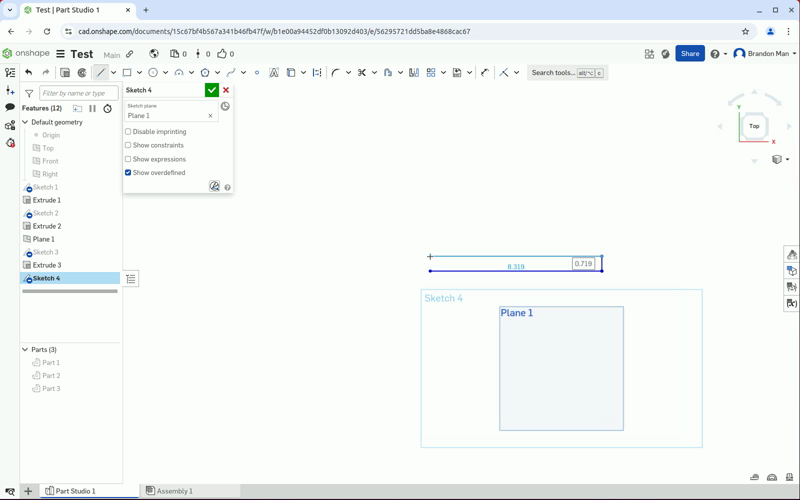
scroll(6)
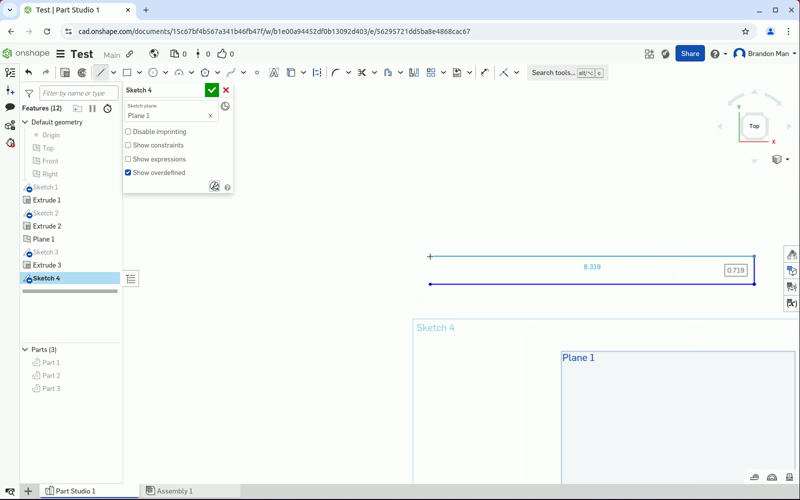
scroll(6)
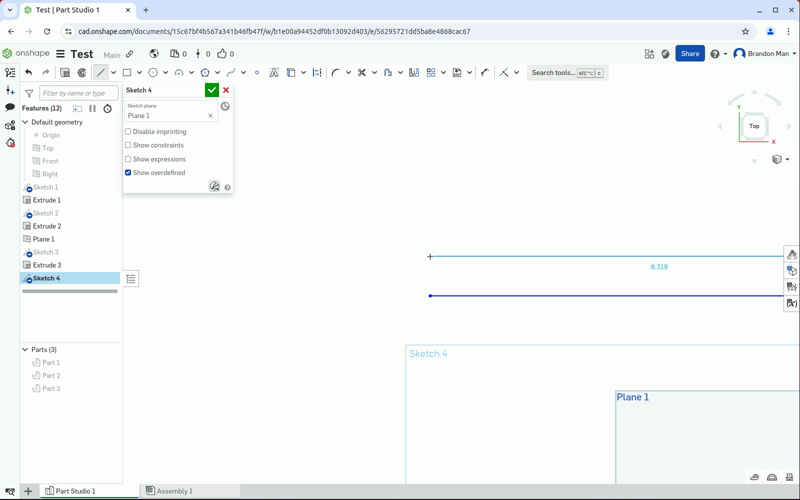
click(430, 256)
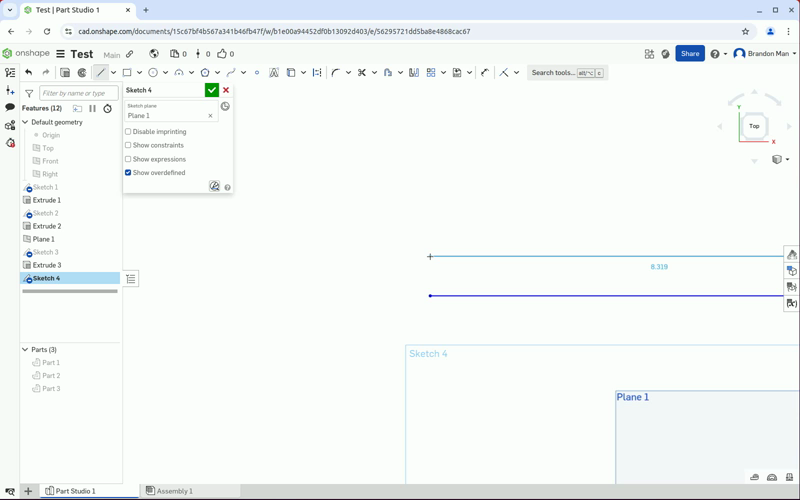
scroll(-6)
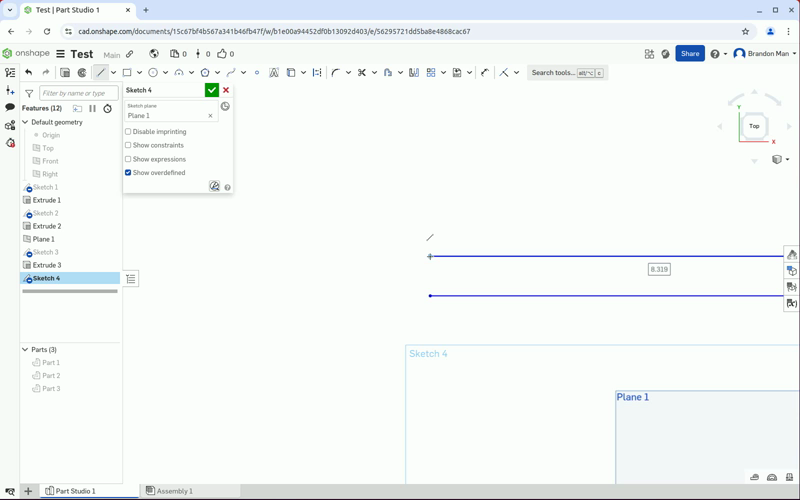
scroll(-6)
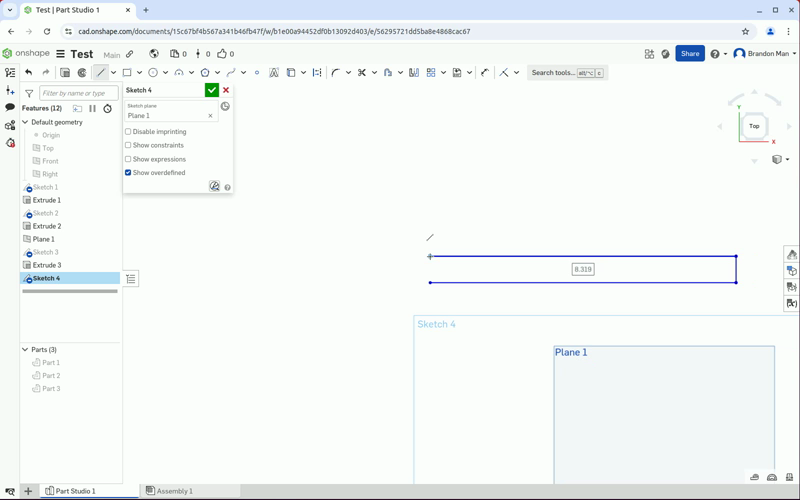
scroll(-6)
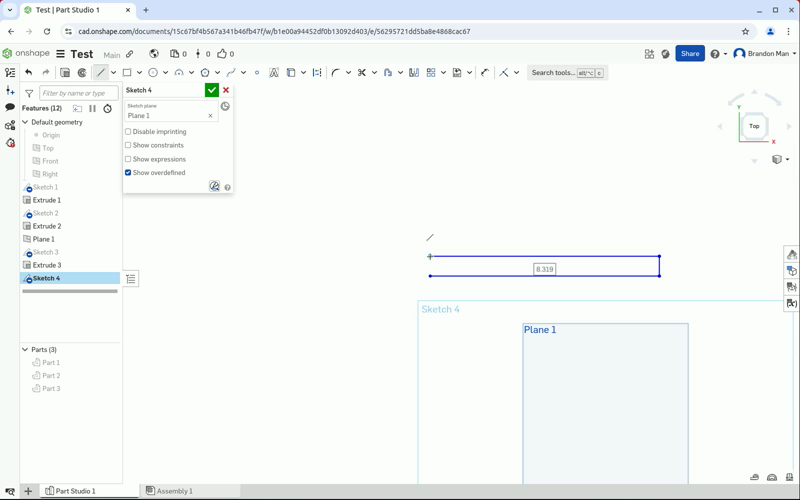
scroll(-6)
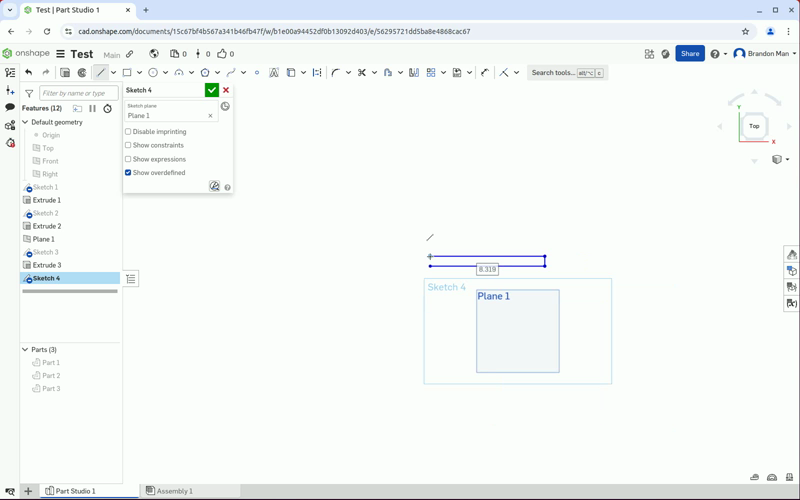
scroll(-6)
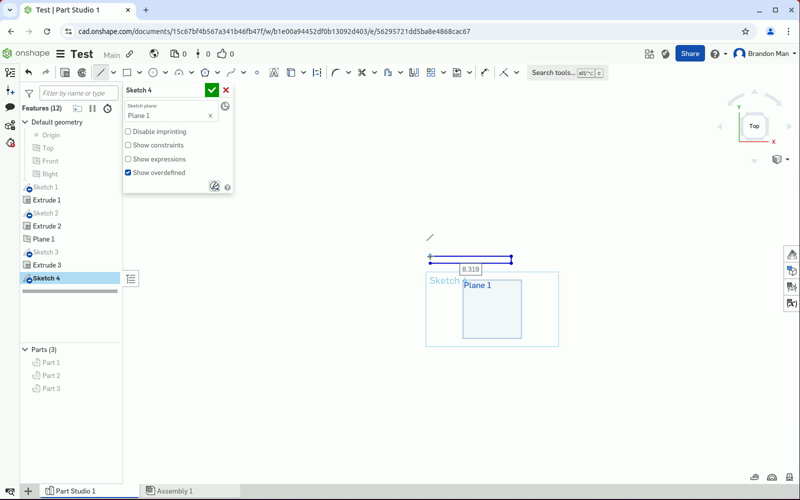
scroll(-6)
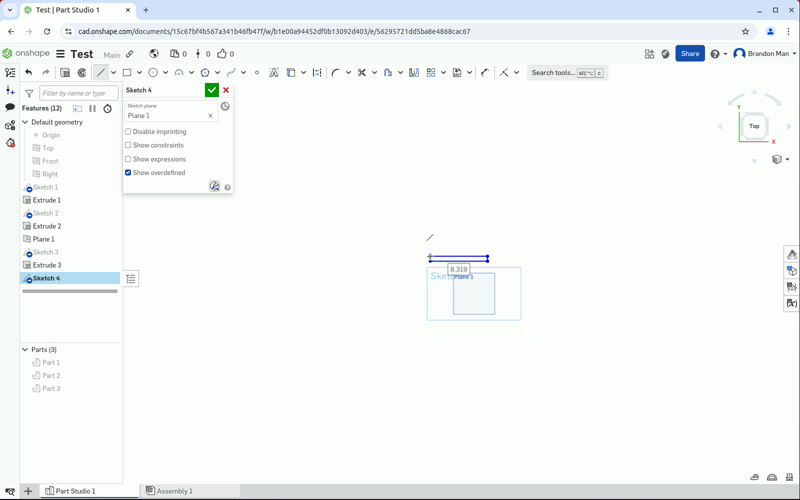
scroll(-6)
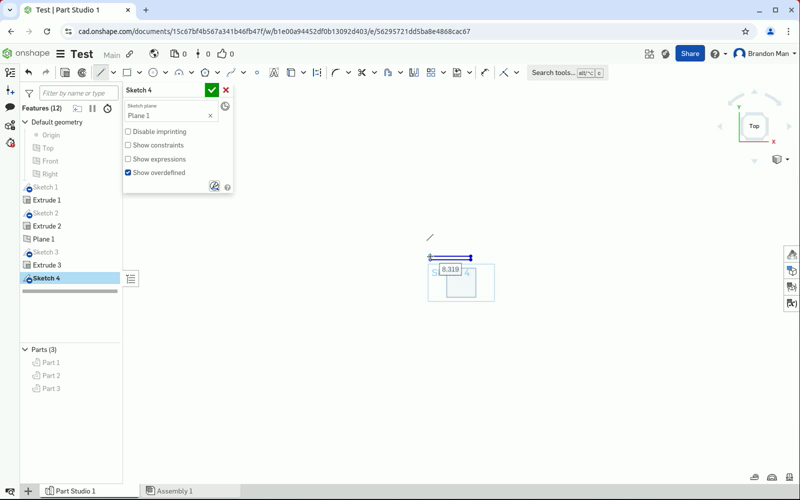
key_up(shift)
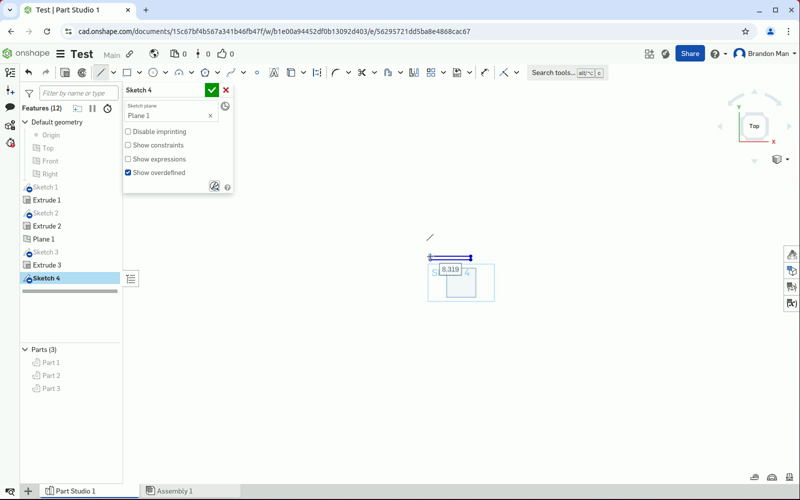
mouse_move(460, 256)
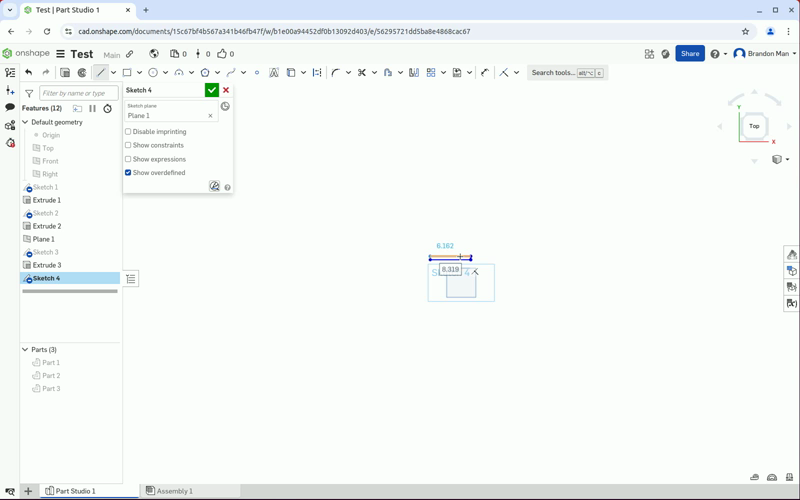
key_down(shift)
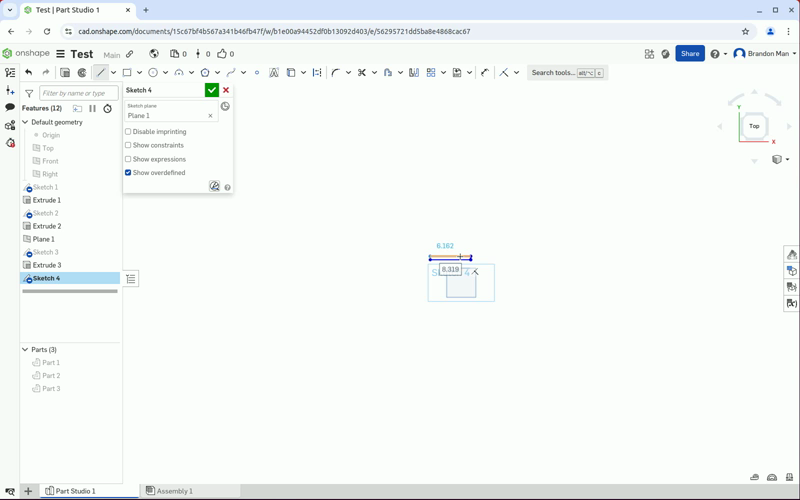
mouse_move(430, 259)
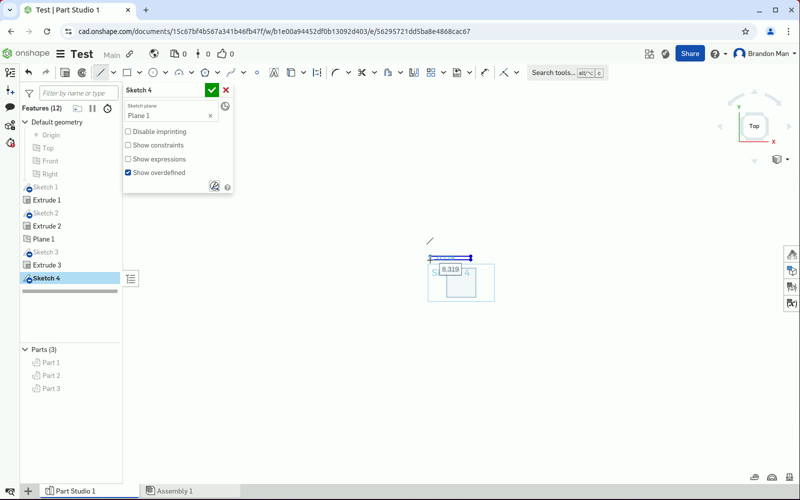
scroll(6)
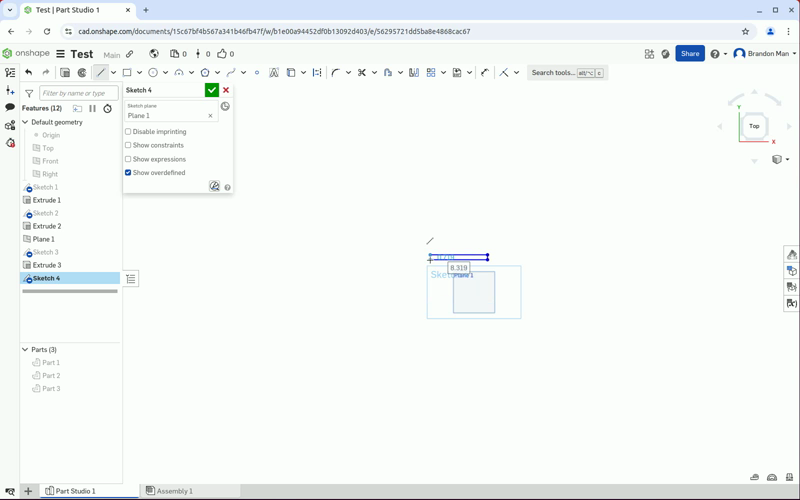
scroll(6)
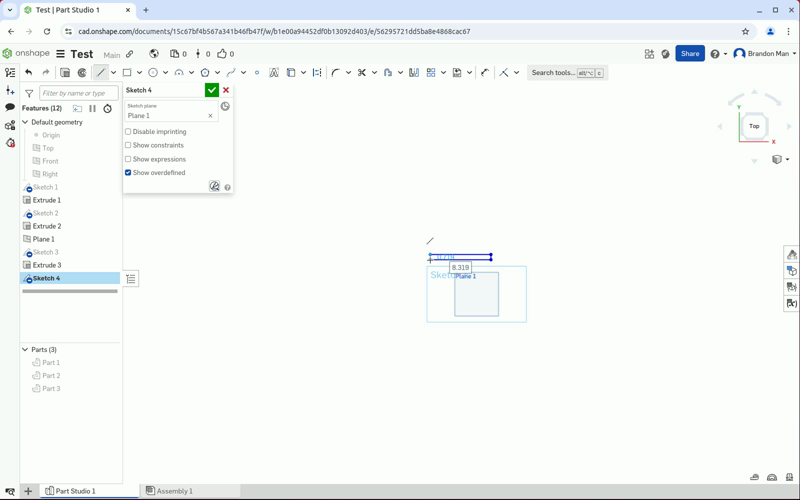
scroll(6)
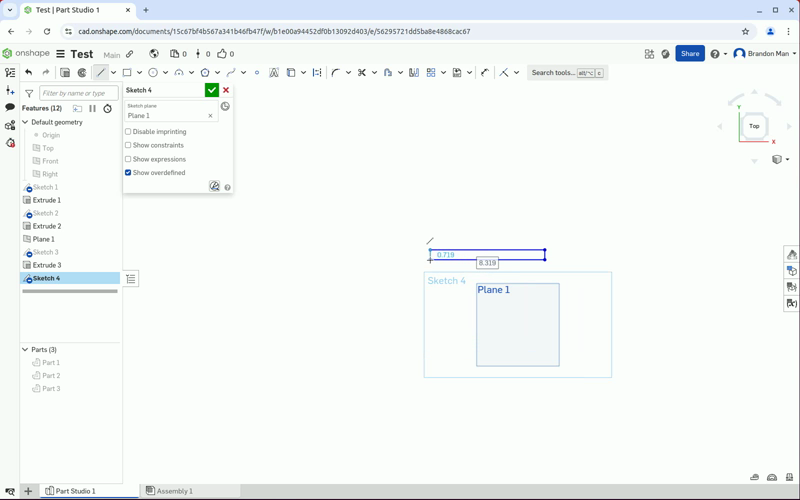
scroll(6)
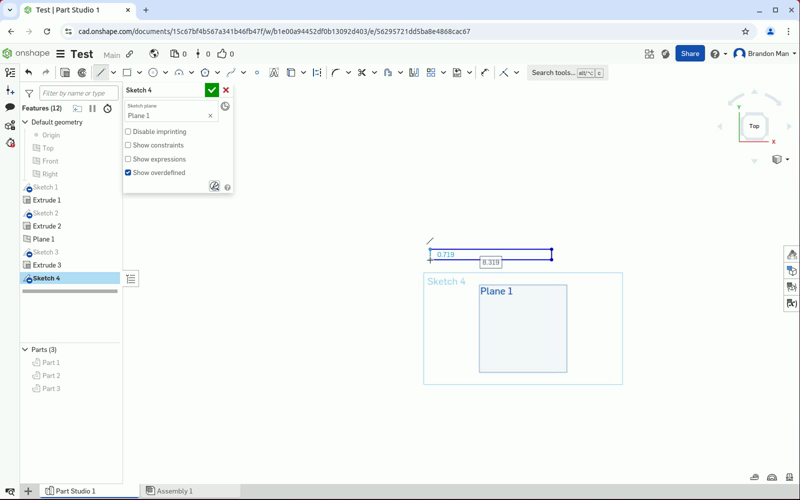
scroll(6)
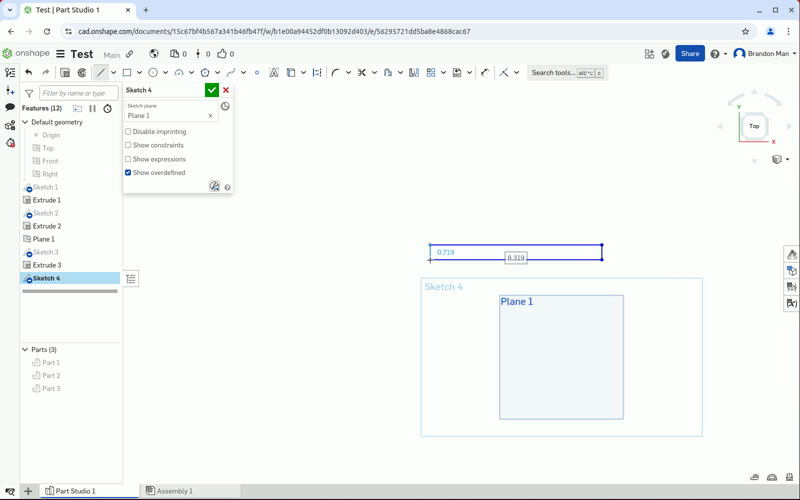
scroll(6)
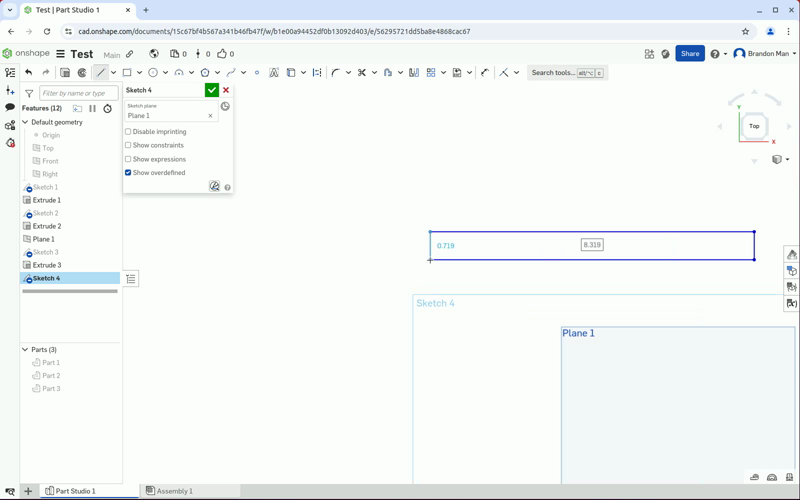
scroll(6)
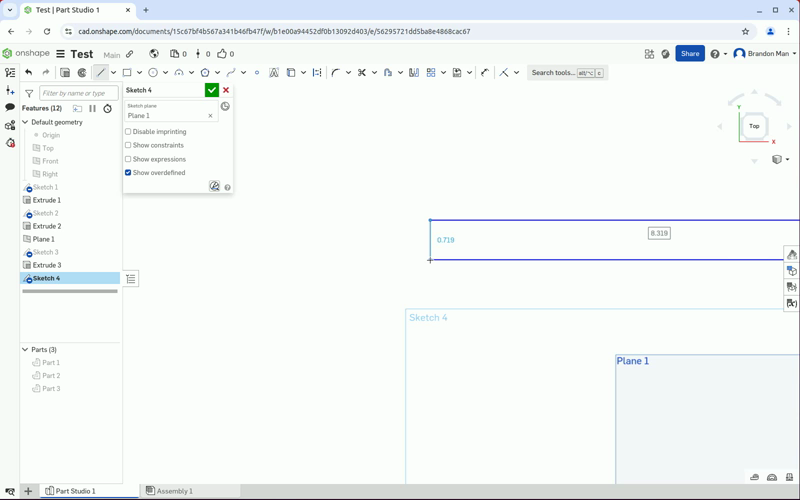
key_up(shift)
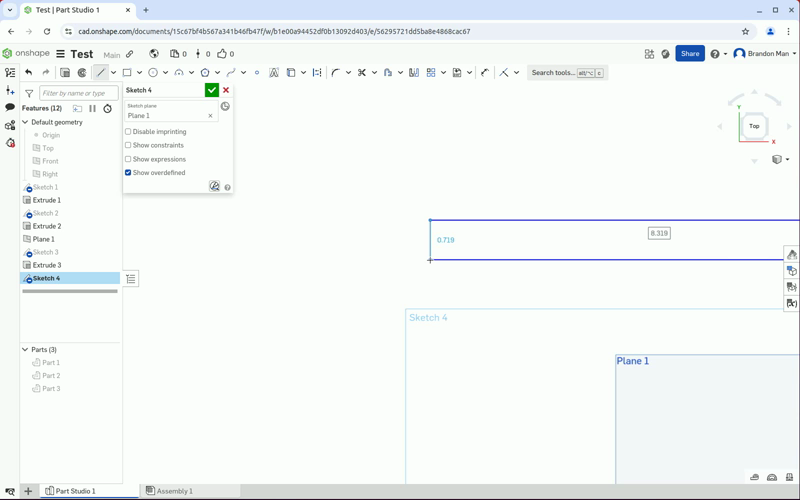
click(430, 259)
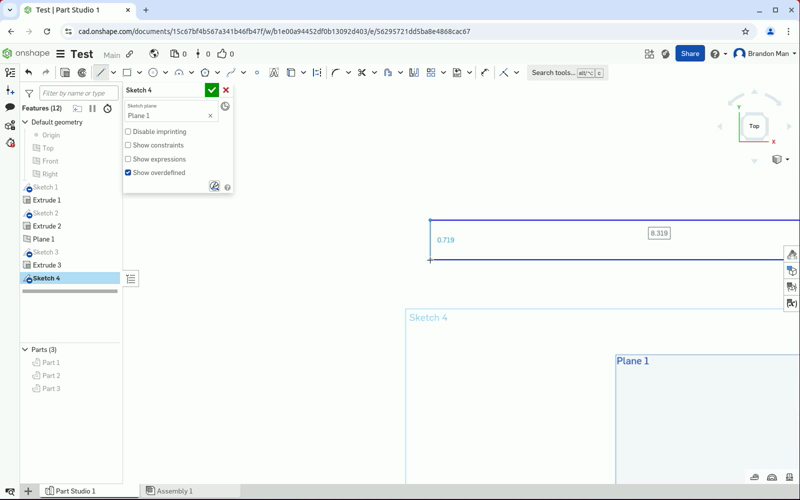
scroll(-6)
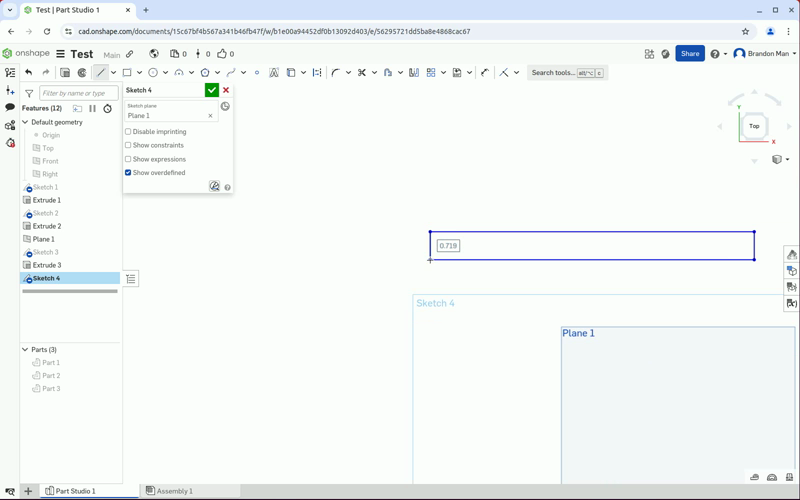
scroll(-6)
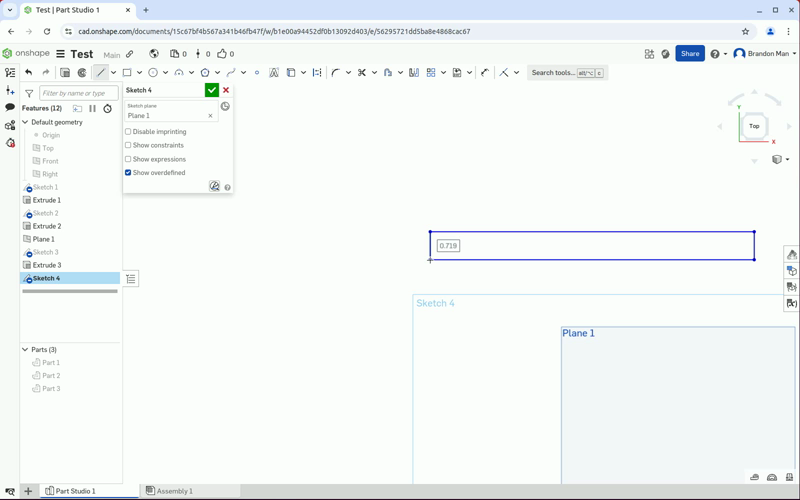
scroll(-6)
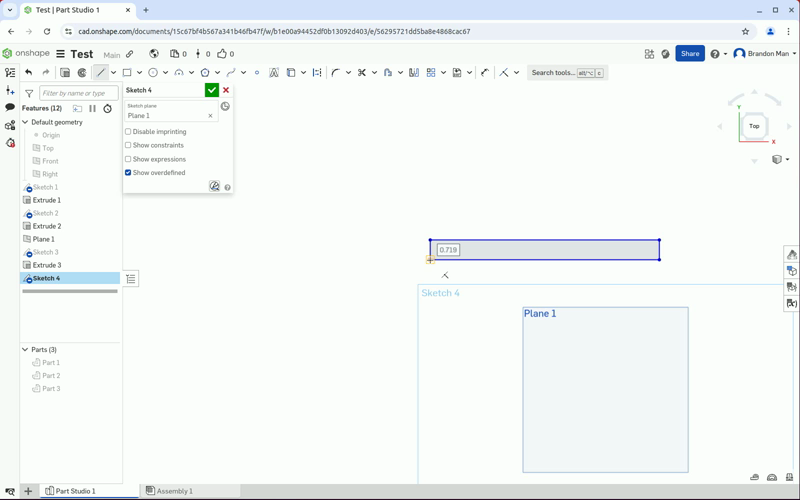
scroll(-6)
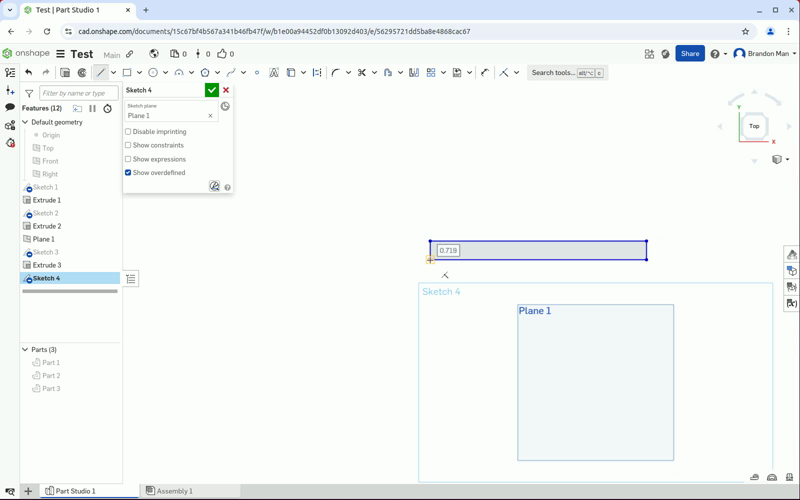
scroll(-6)
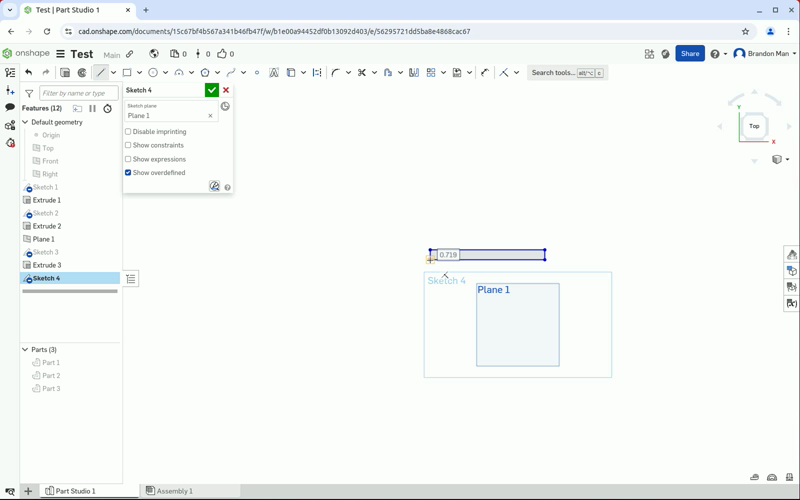
scroll(-6)
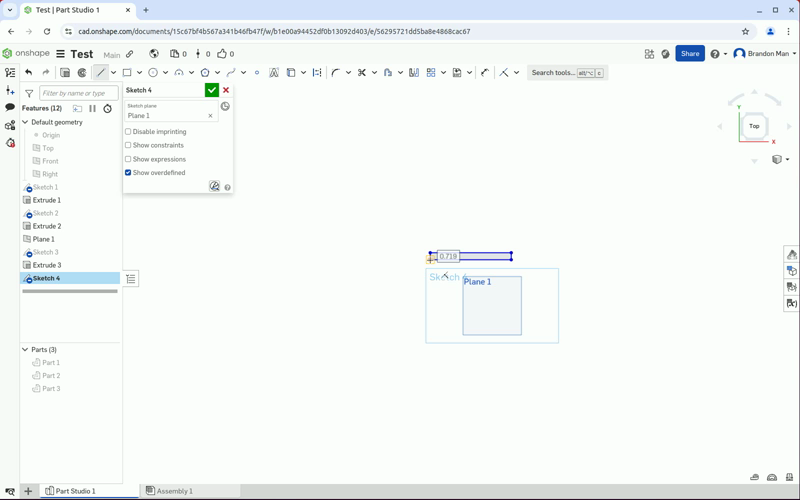
scroll(-6)
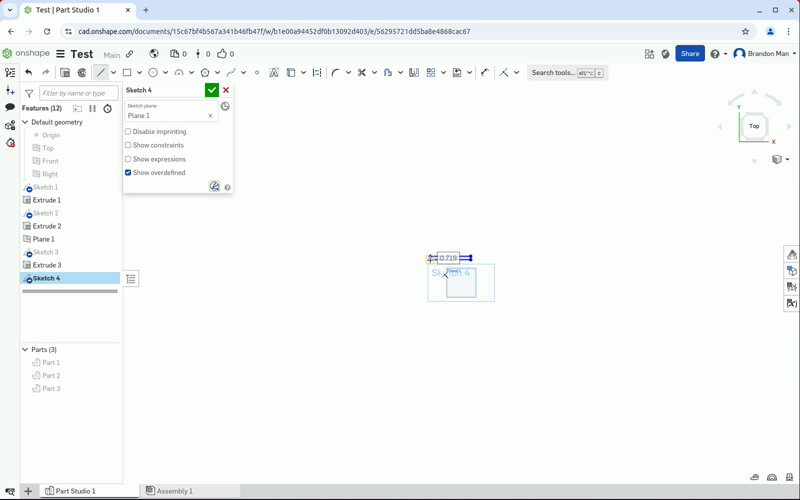
key(esc)
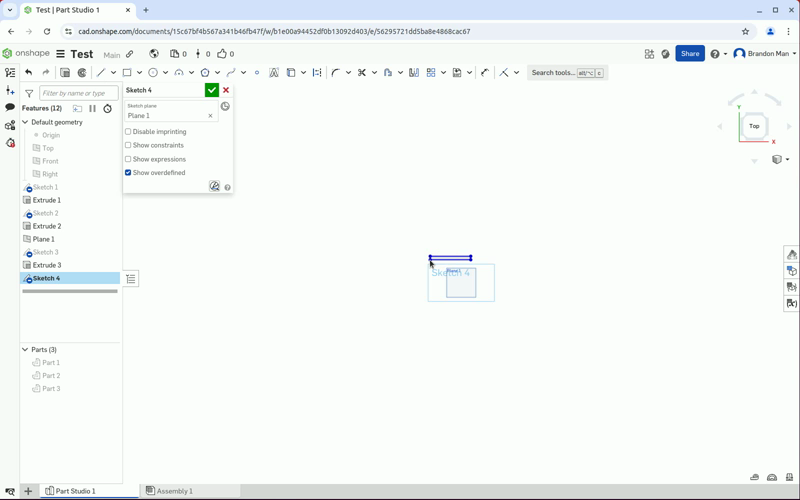
mouse_move(448, 256)
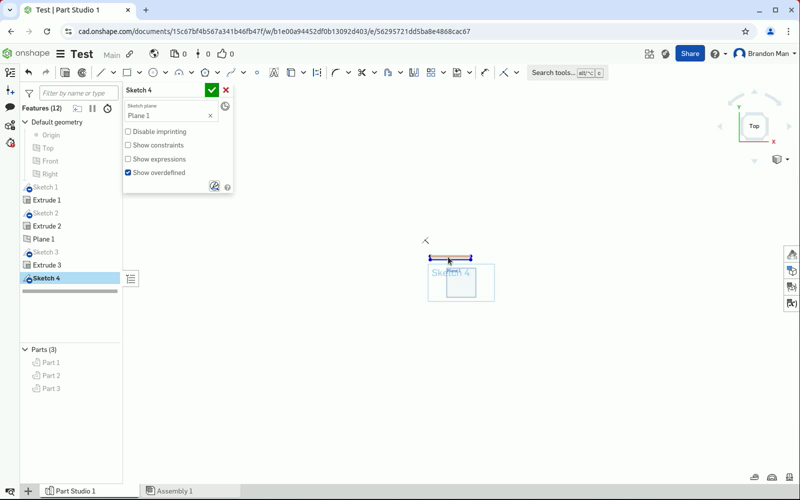
scroll(6)
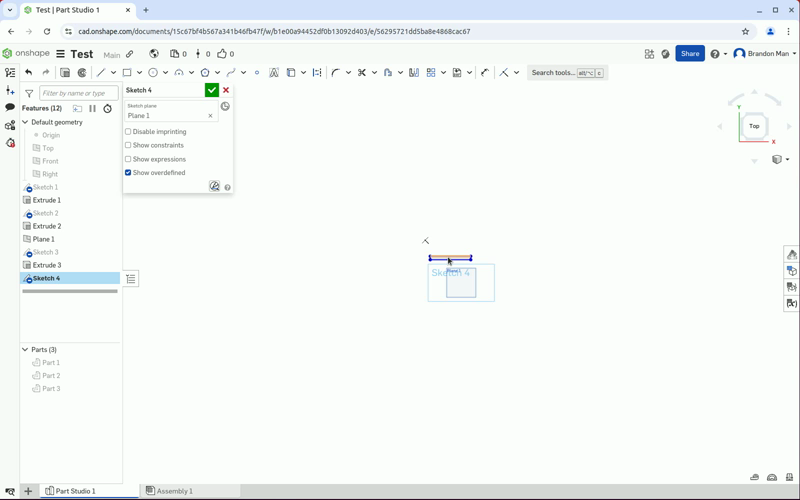
scroll(6)
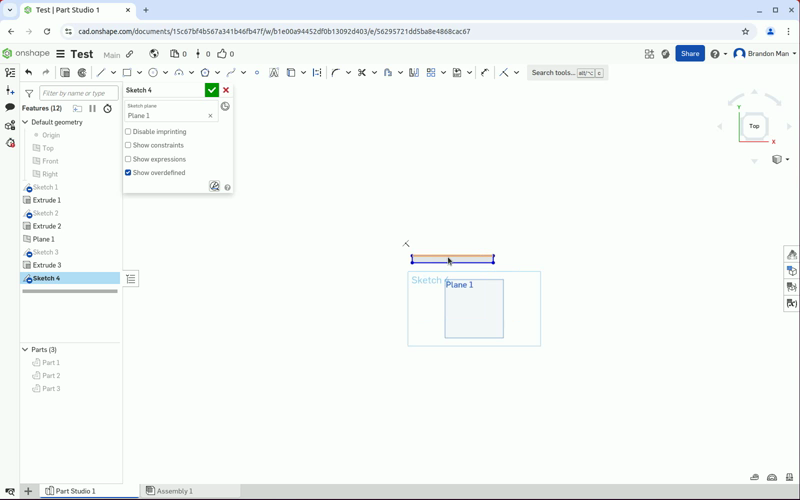
scroll(6)
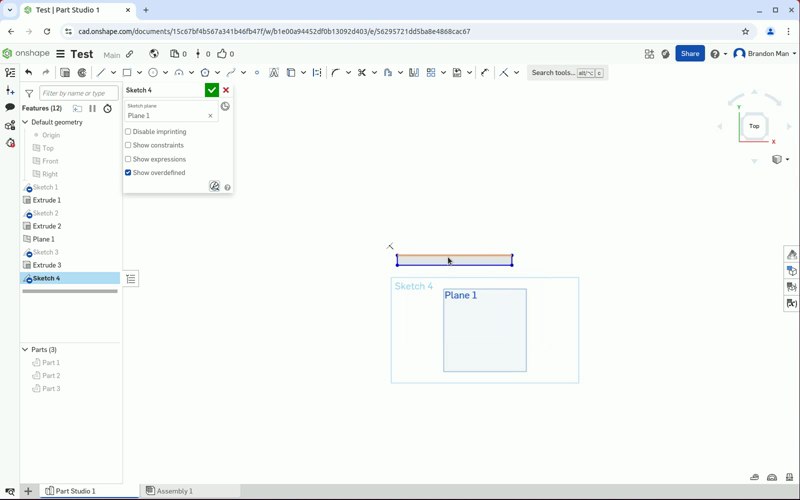
scroll(6)
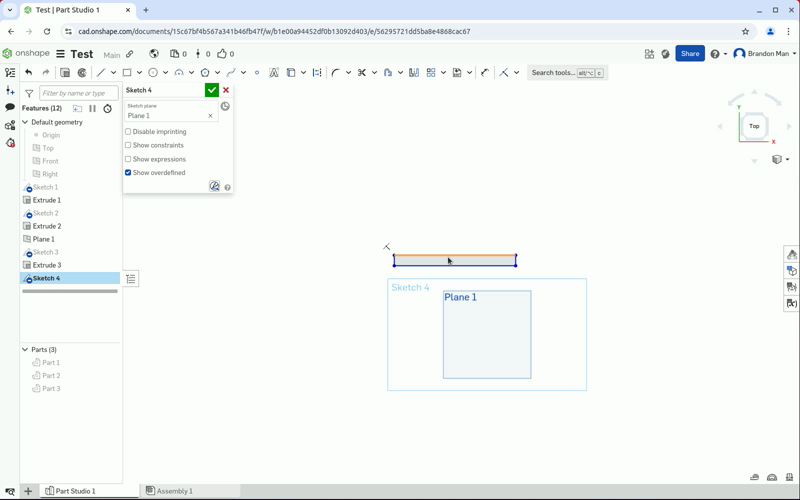
scroll(6)
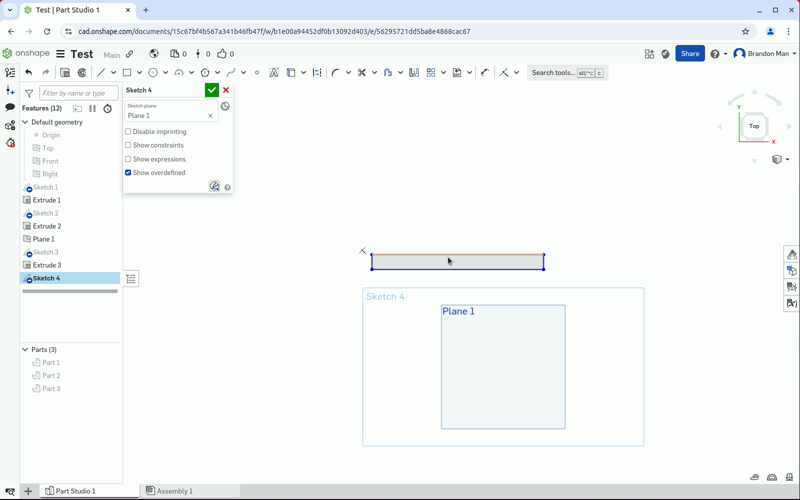
scroll(6)
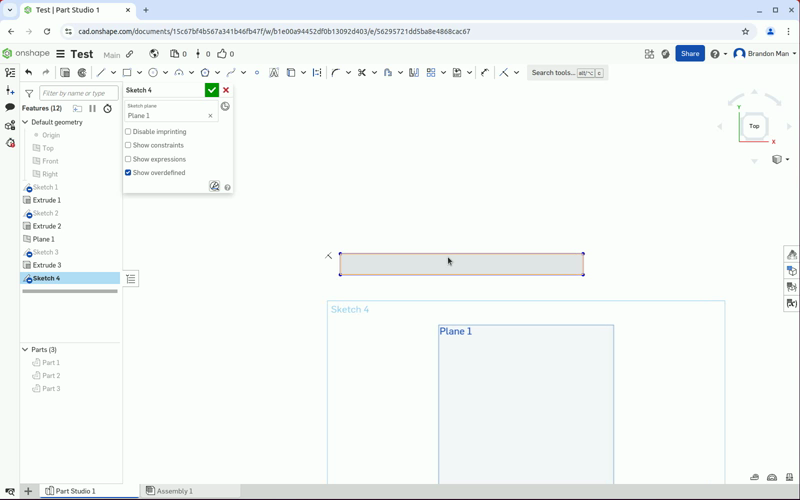
scroll(6)
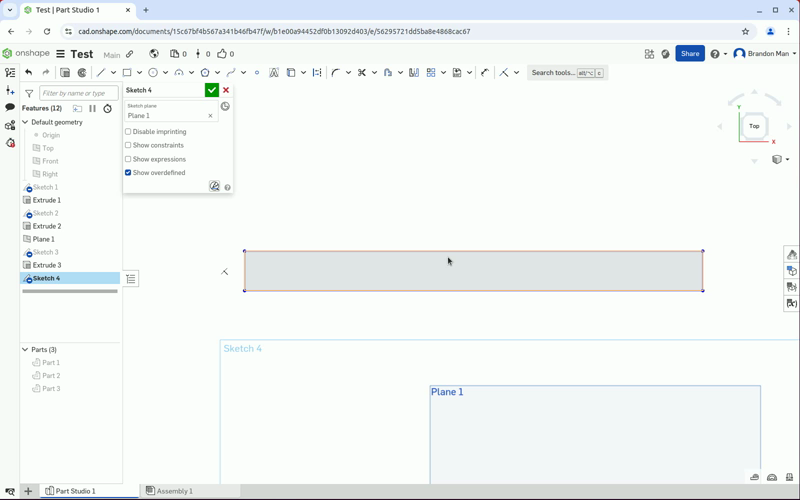
click(448, 256)
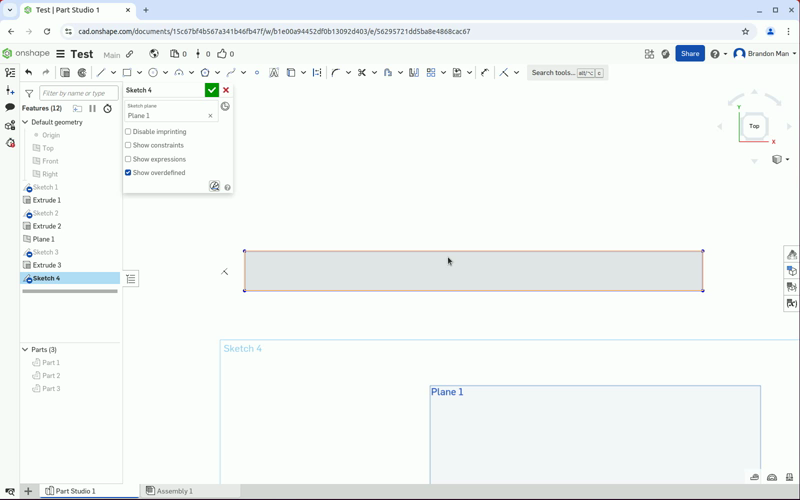
scroll(-6)
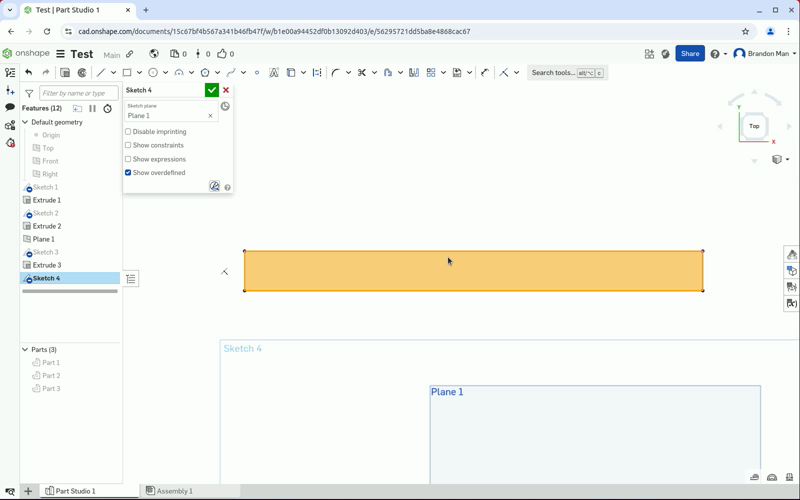
scroll(-6)
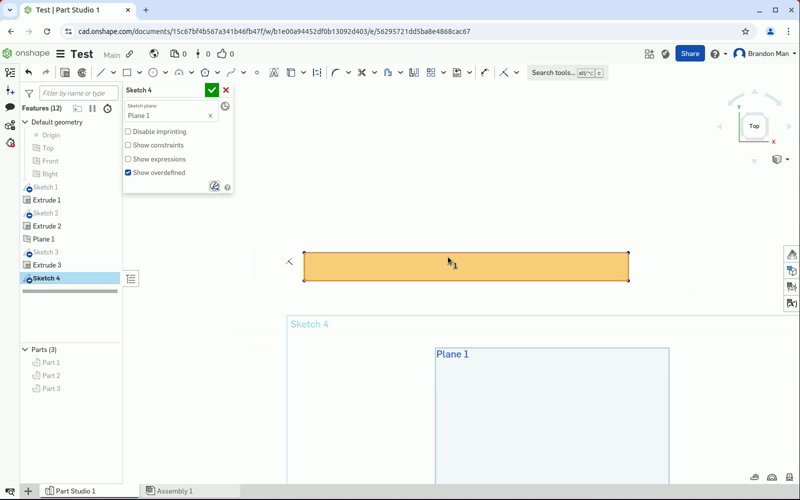
scroll(-6)
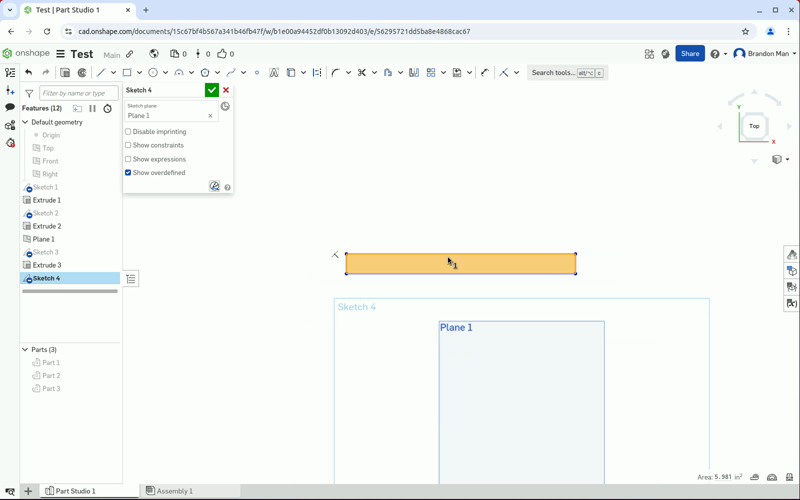
scroll(-6)
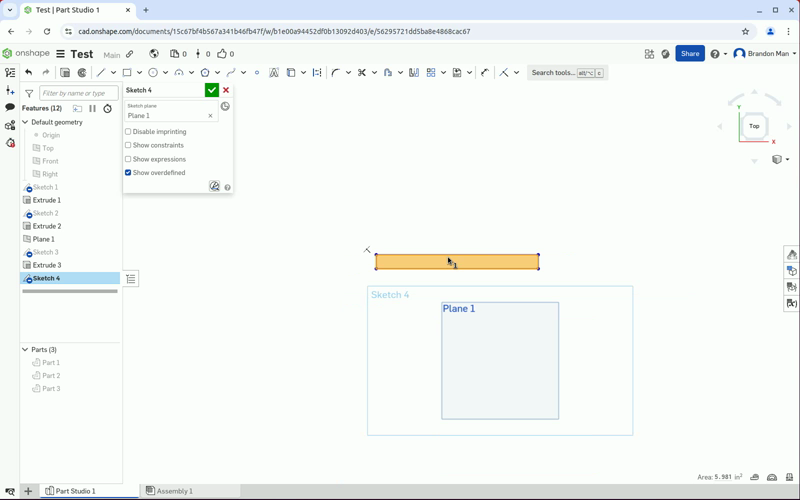
scroll(-6)
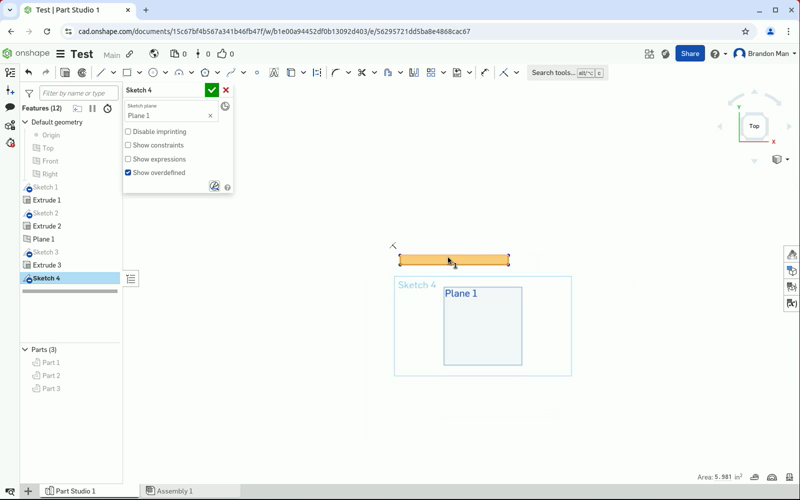
scroll(-6)
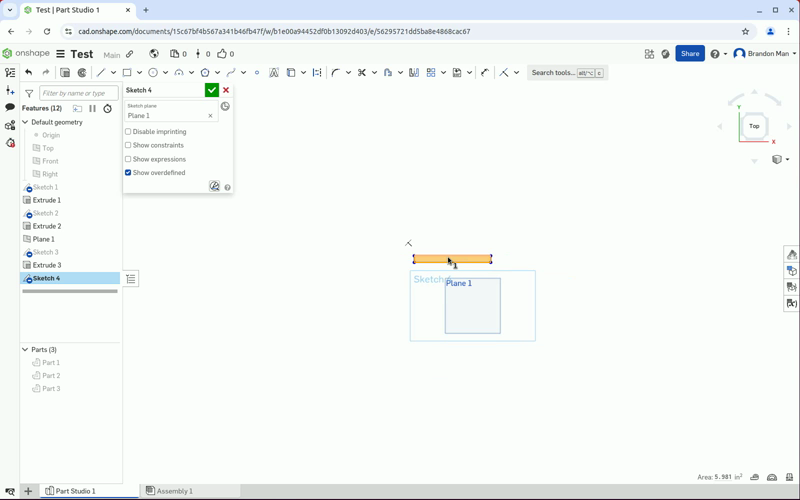
scroll(-6)
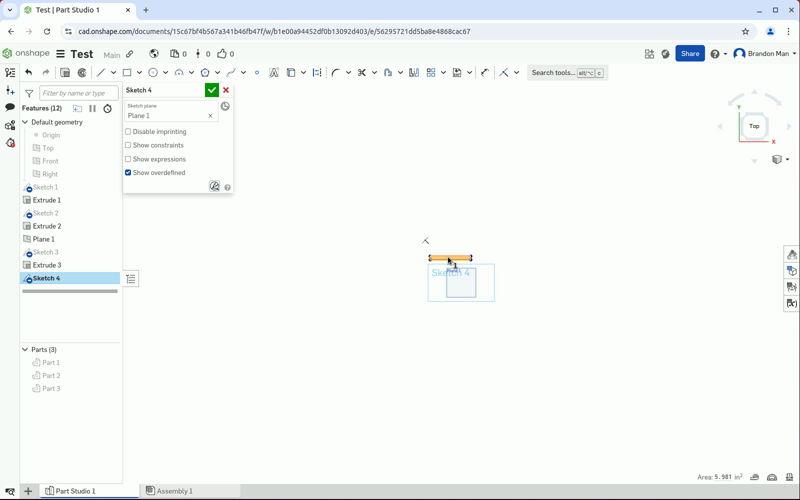
mouse_move(73, 352)
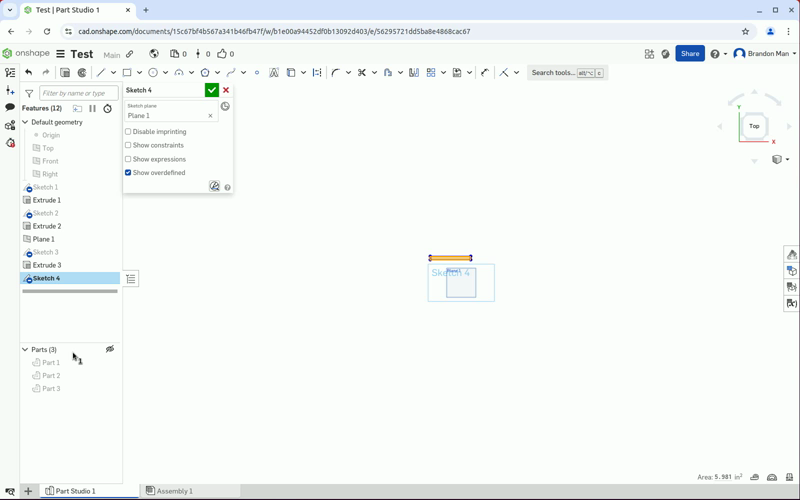
key(shift+y)
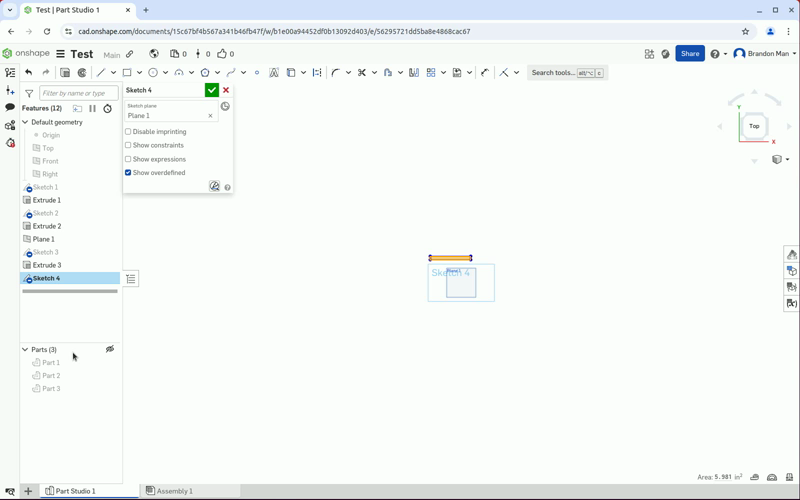
key(shift+e)
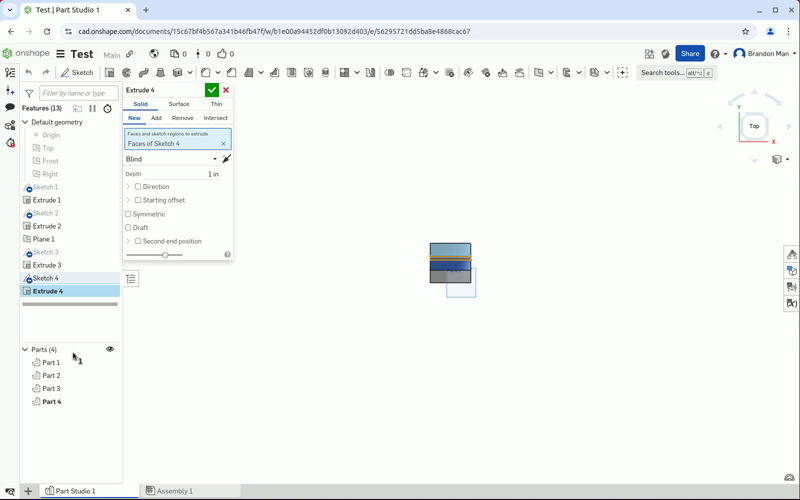
mouse_move(143, 106)
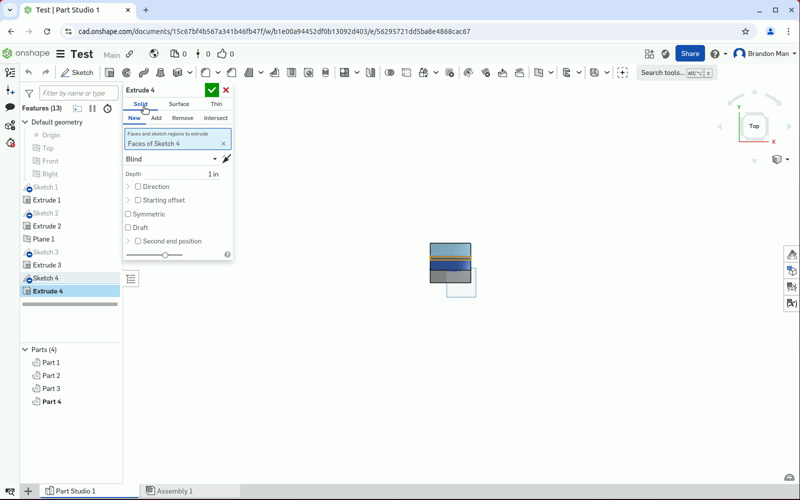
click(143, 106)
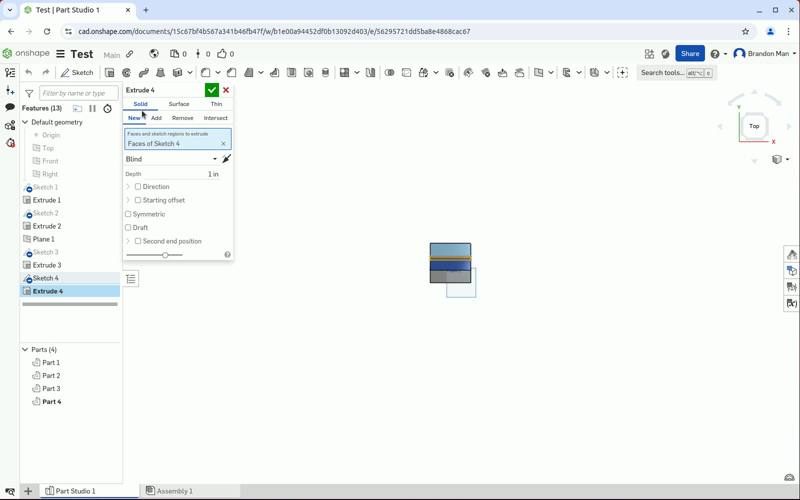
mouse_move(137, 120)
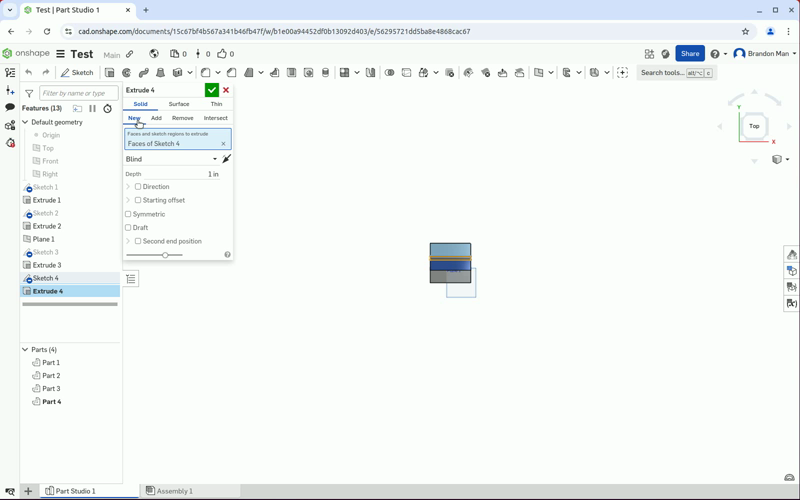
click(137, 120)
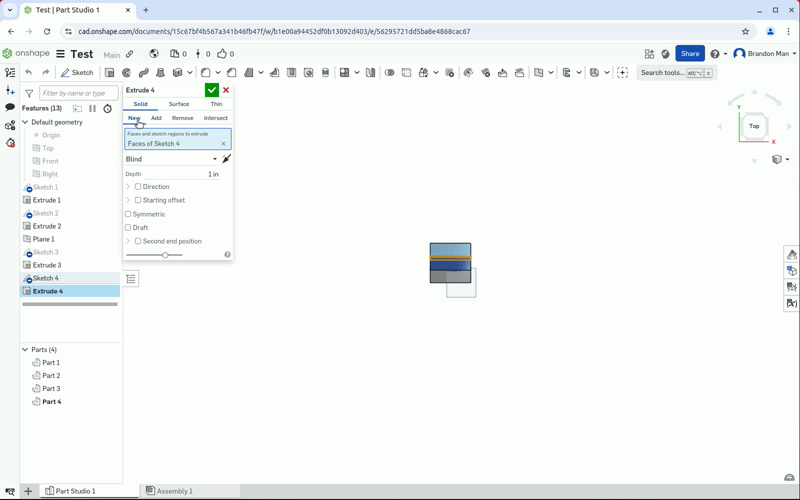
key(tab, 4)
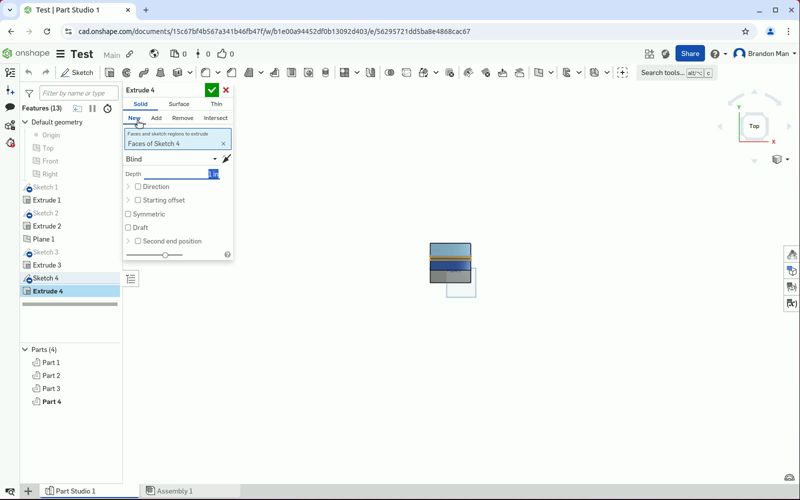
text(9.869)
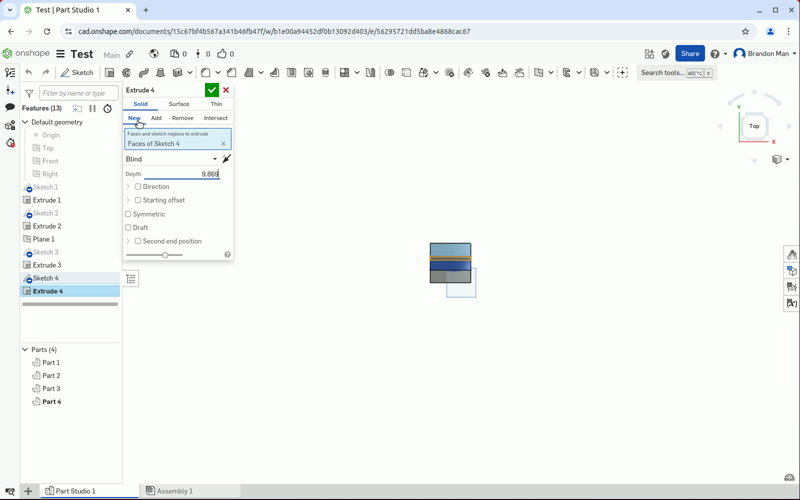
key(enter)
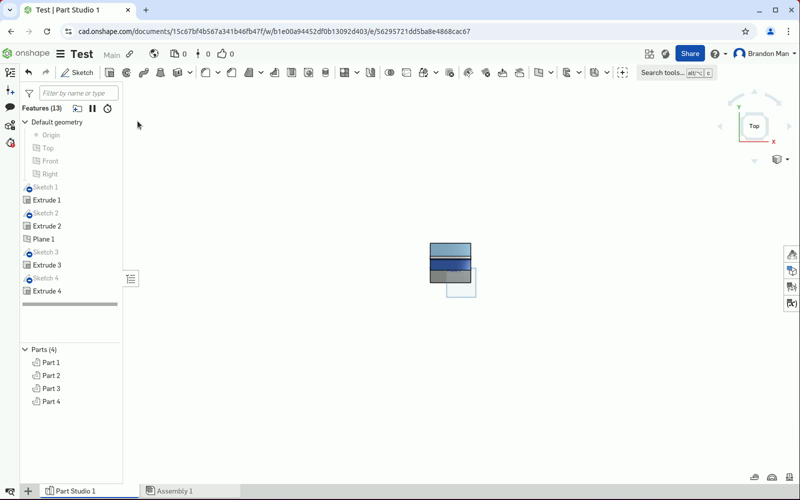
key(shift+h)
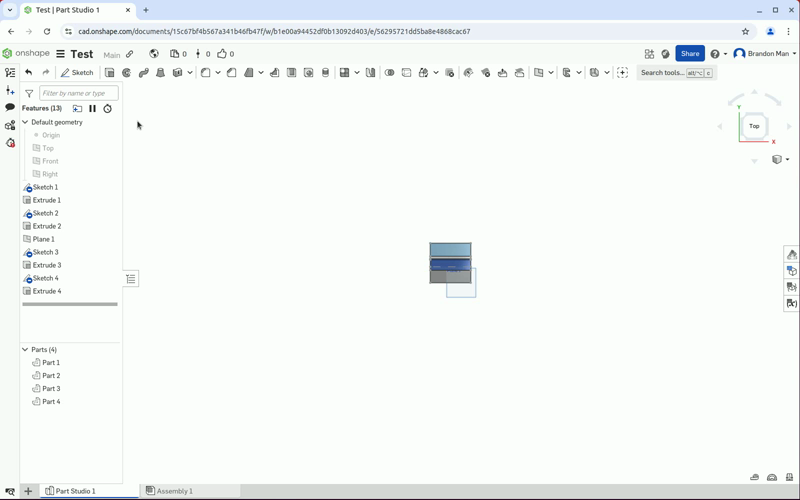
key(shift+h)
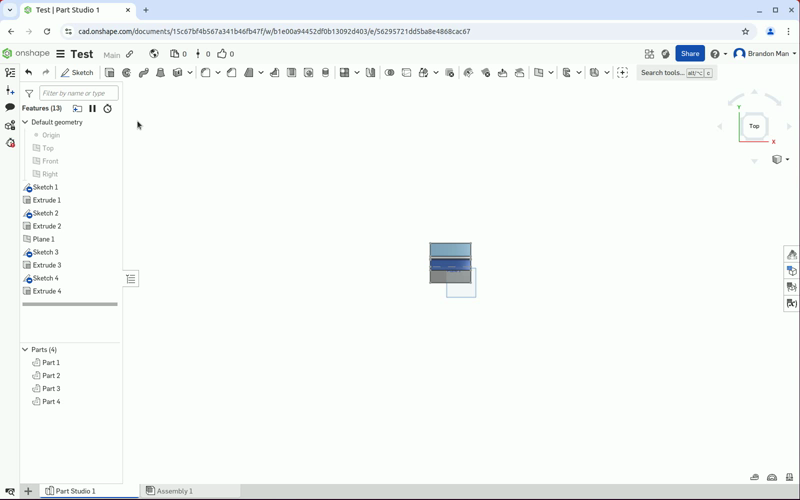
key(shift+7)
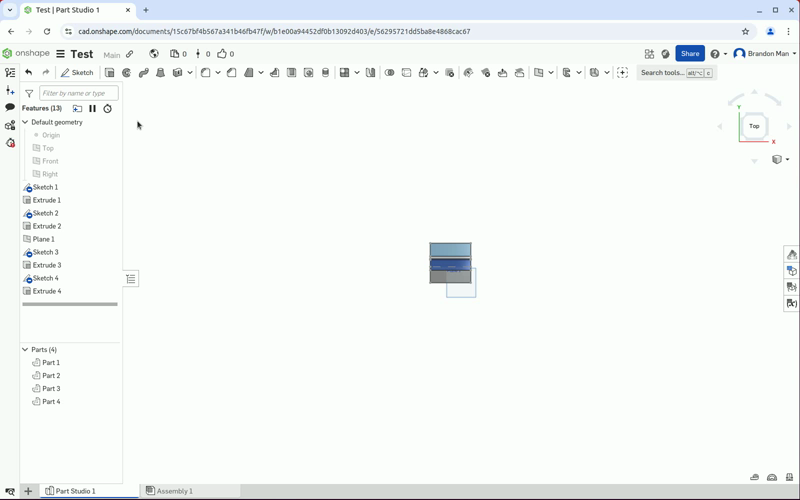
key(up, 3)
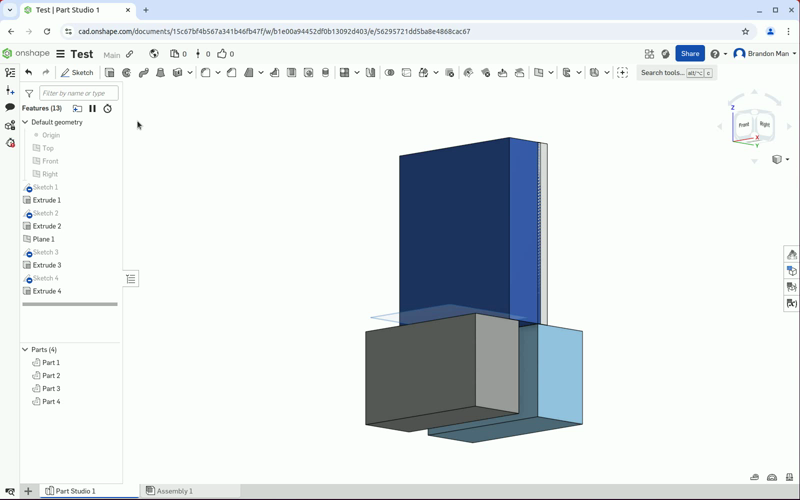
key(left, 3)
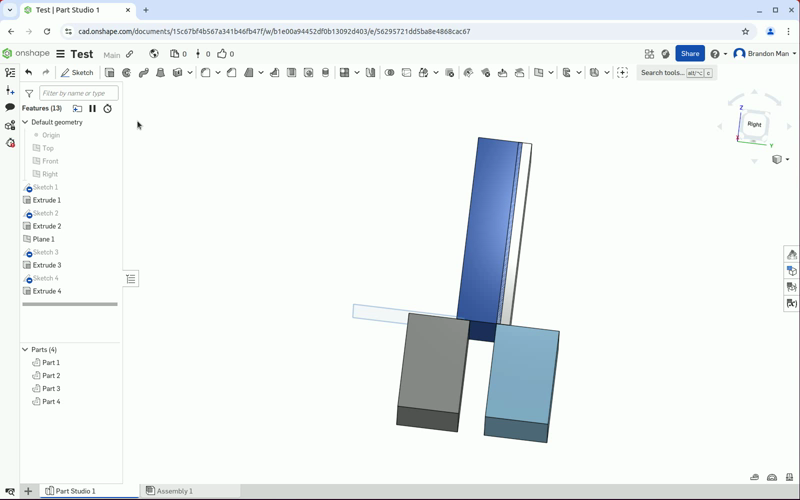
key(right, 3)
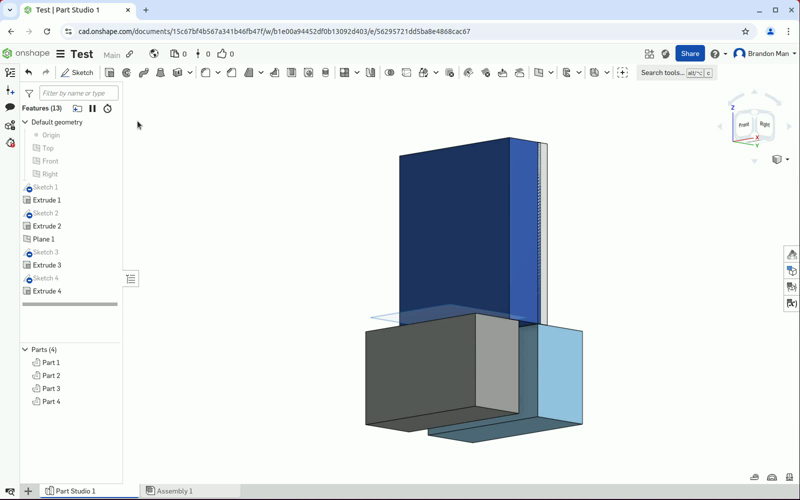
key(down, 3)
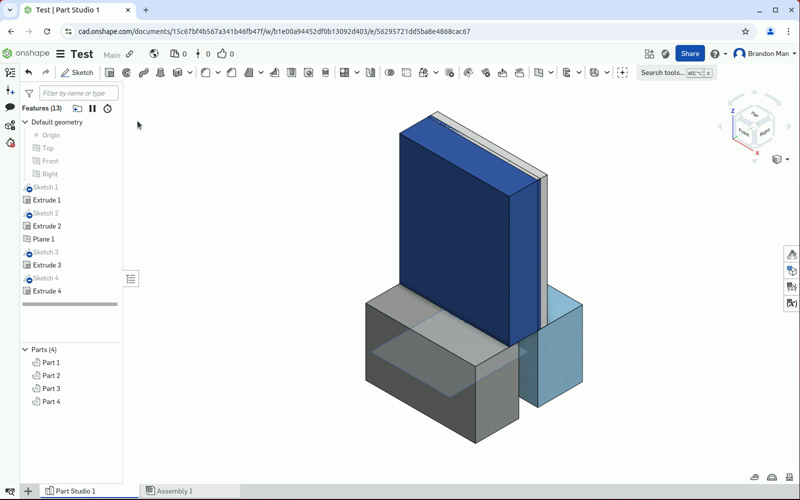
mouse_move(73, 189)
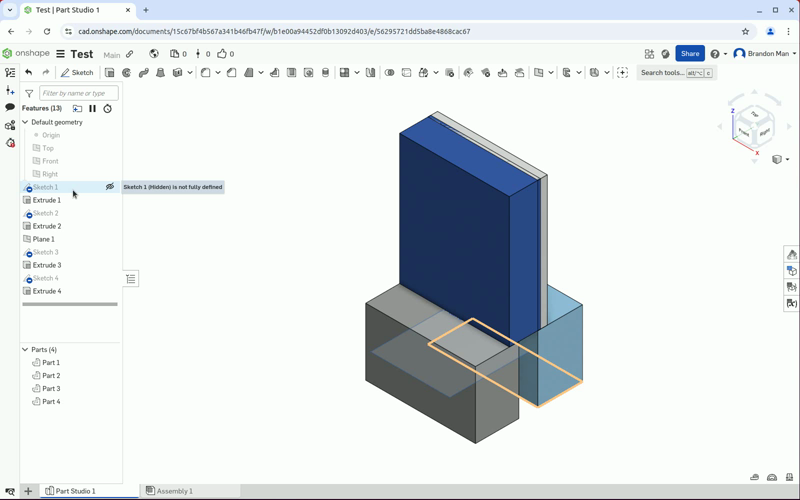
click(73, 189)